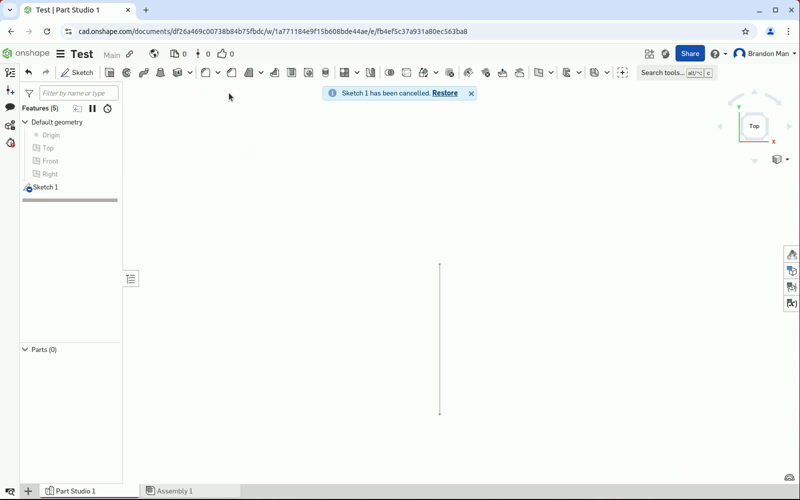
key(shift+h)
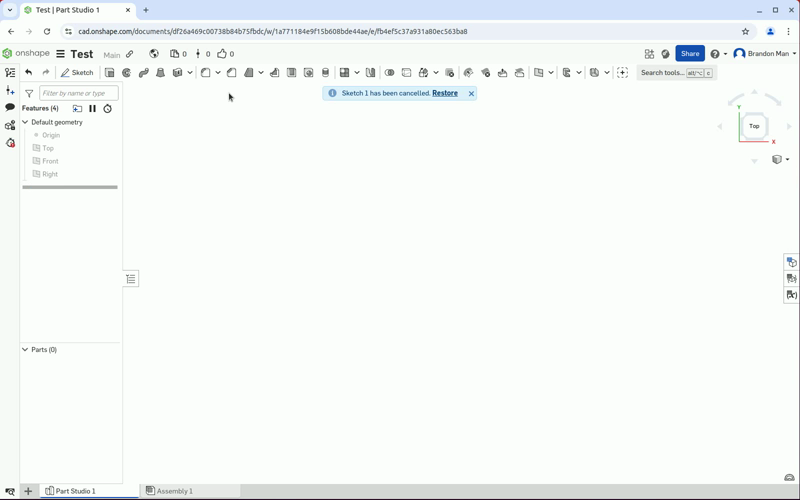
mouse_move(73, 352)
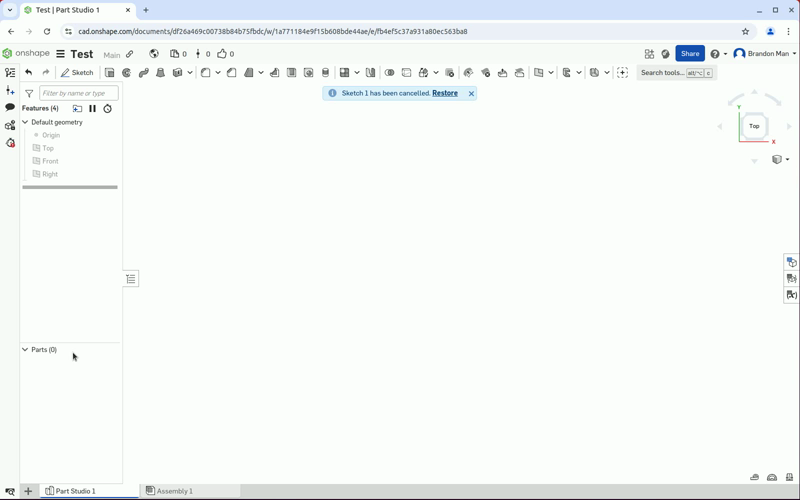
key(y)
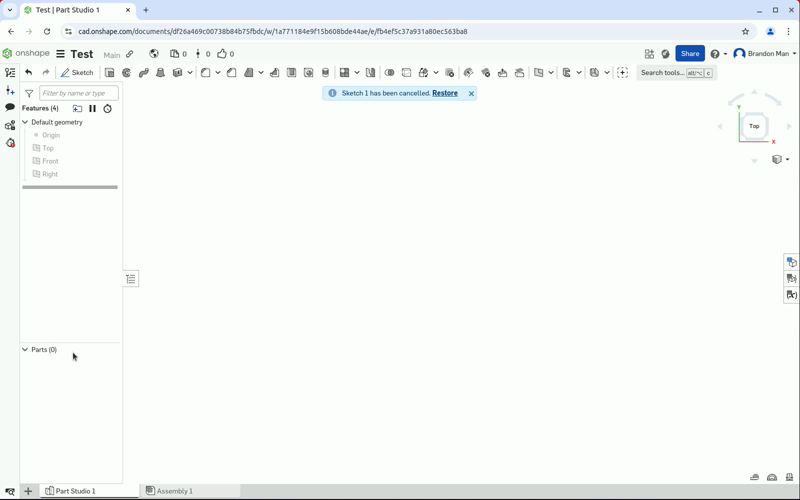
key(shift+p)
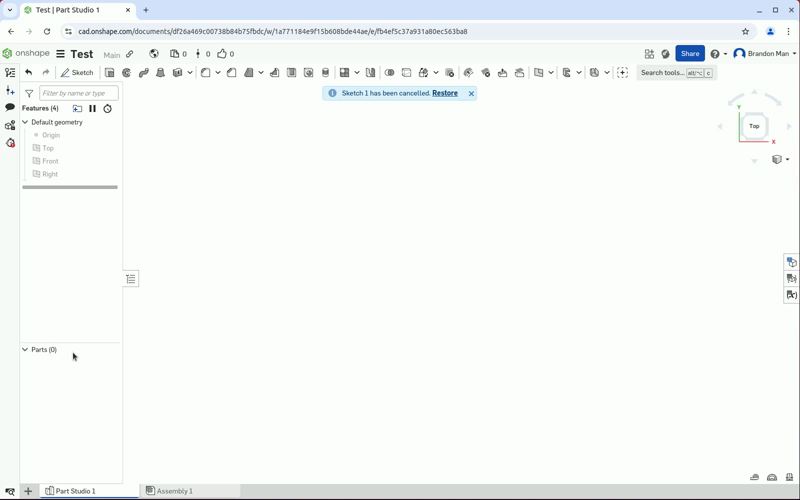
key(space)
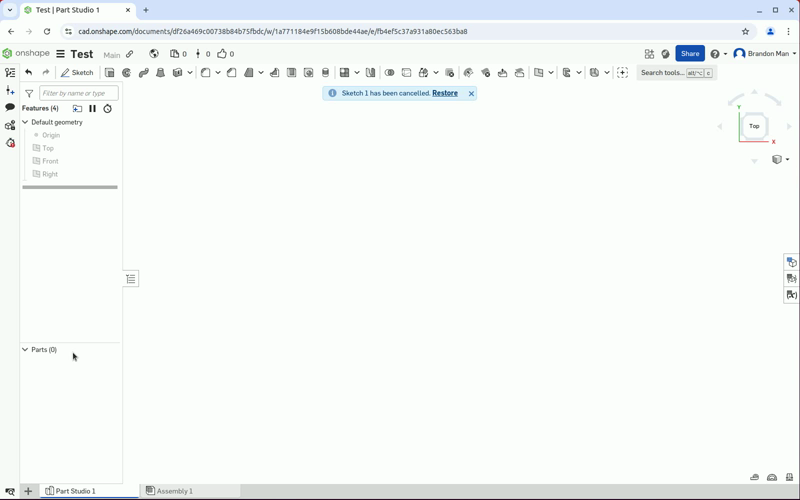
key_down(shift)
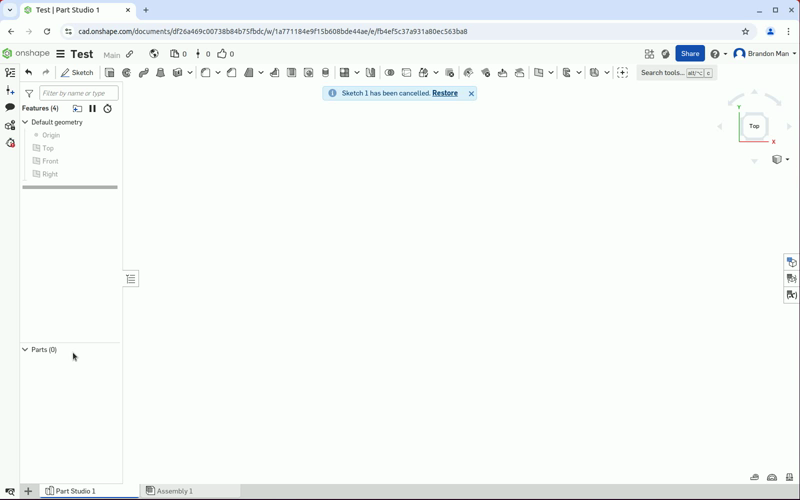
key(up)
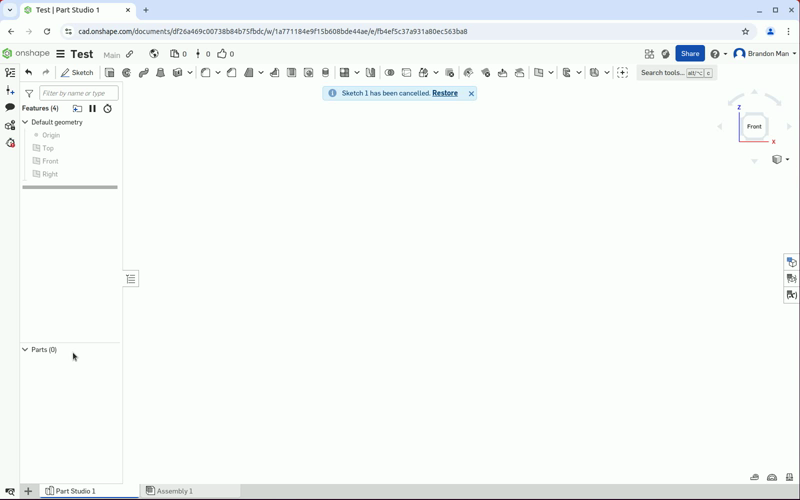
key_up(shift)
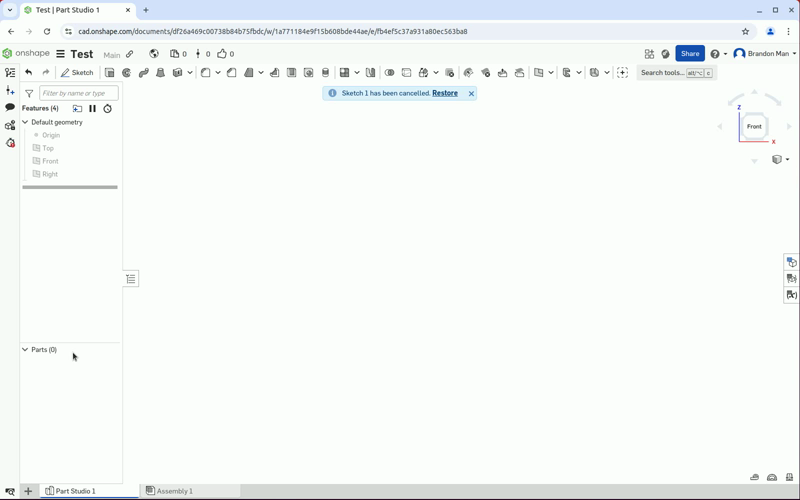
key(space)
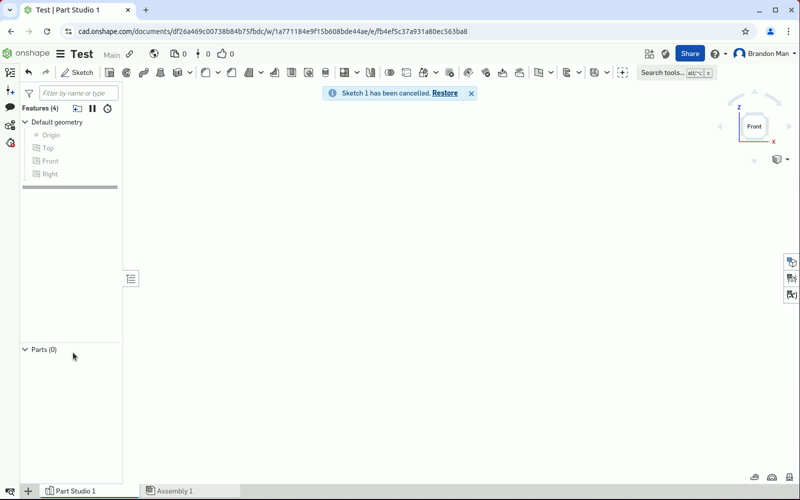
key_down(shift)
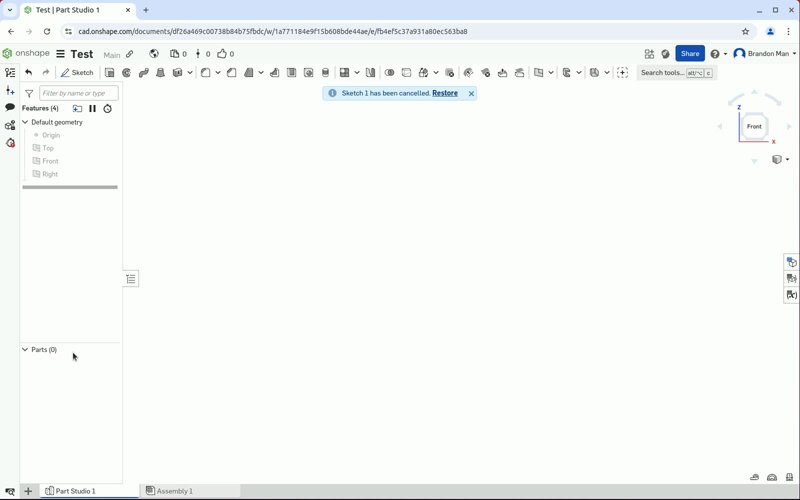
key(left)
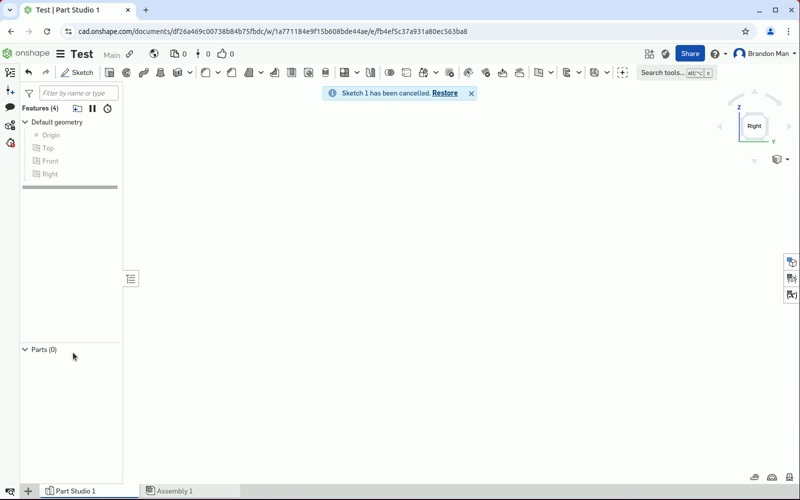
key_up(shift)
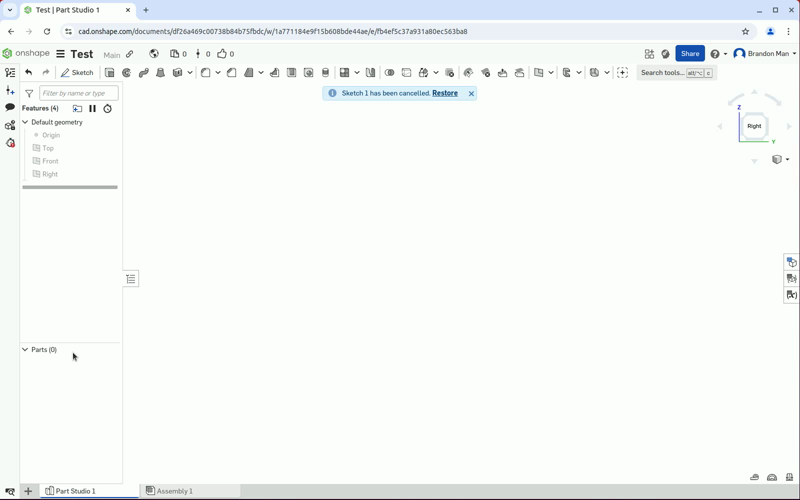
mouse_move(73, 352)
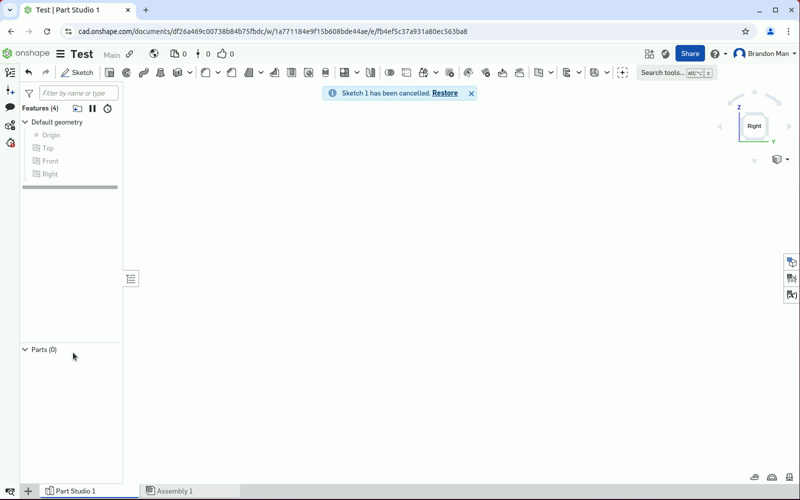
key(shift+y)
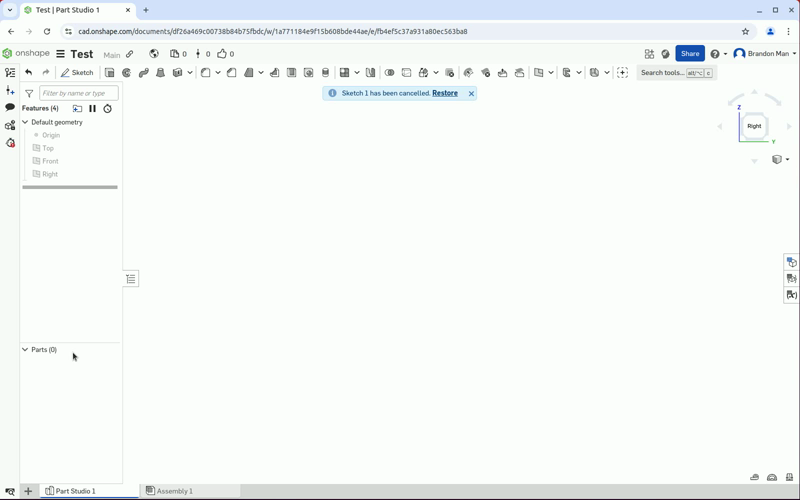
key(shift+s)
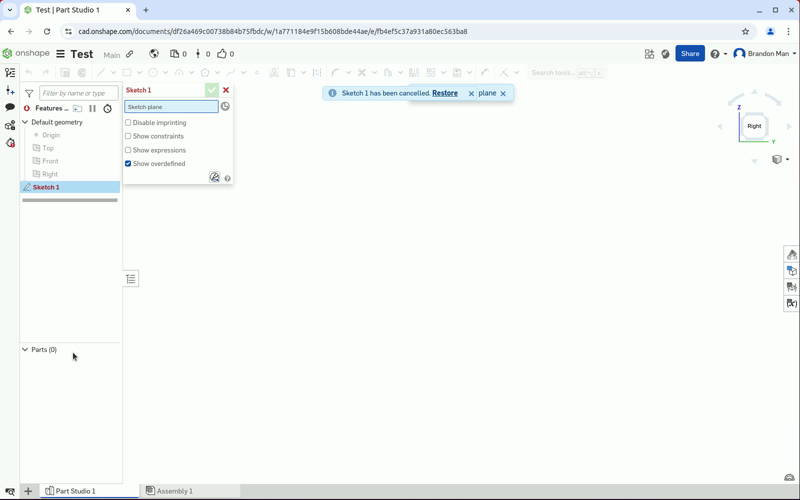
mouse_move(73, 176)
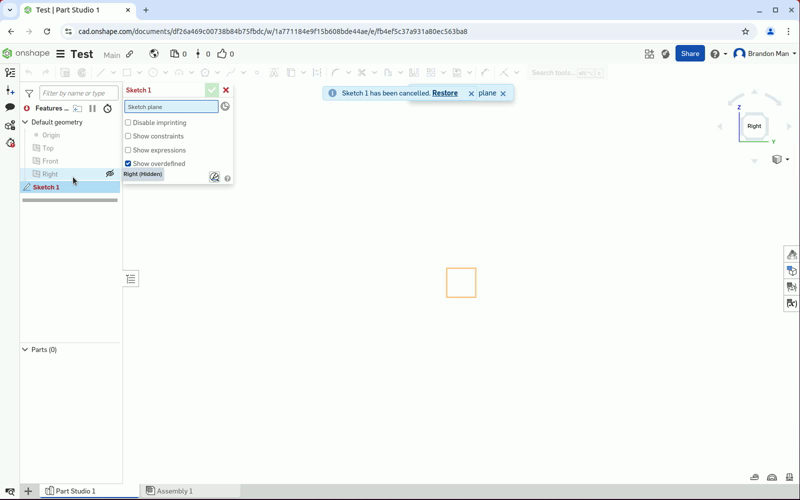
click(73, 176)
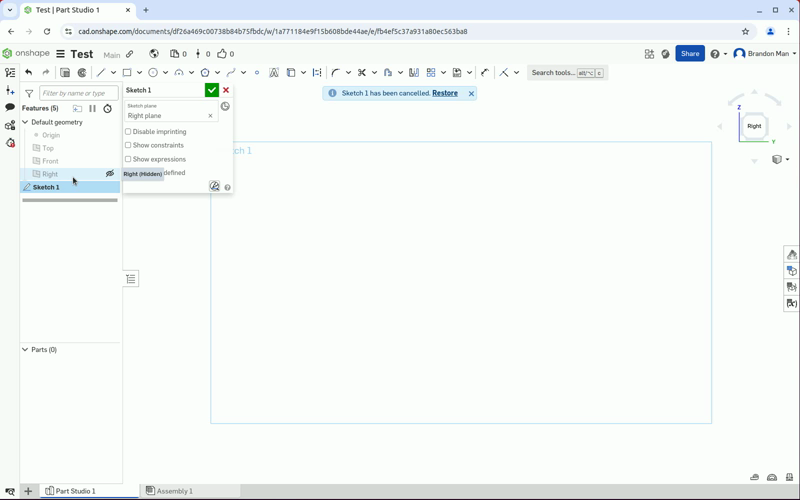
mouse_move(73, 352)
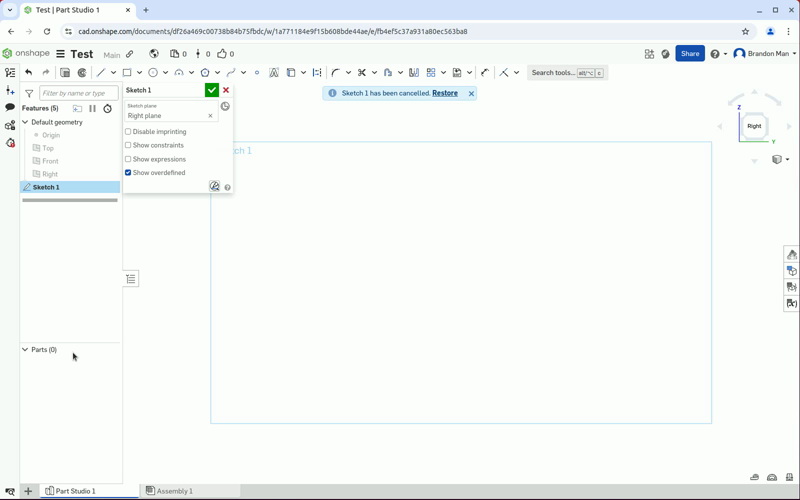
key(y)
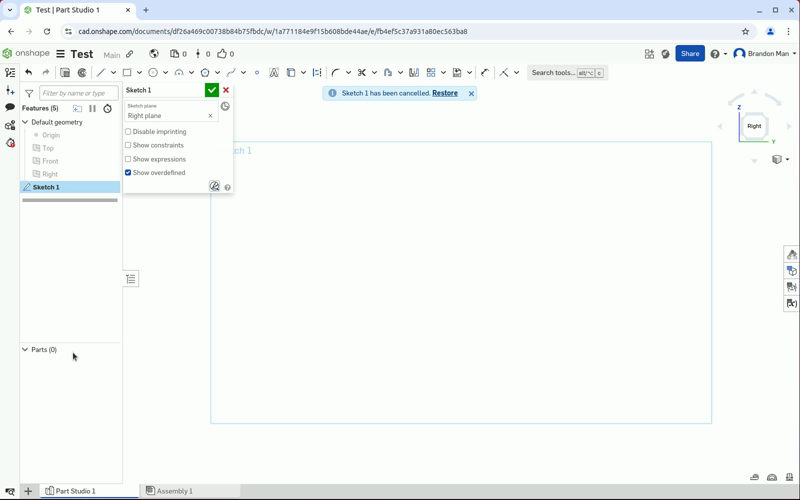
key(l)
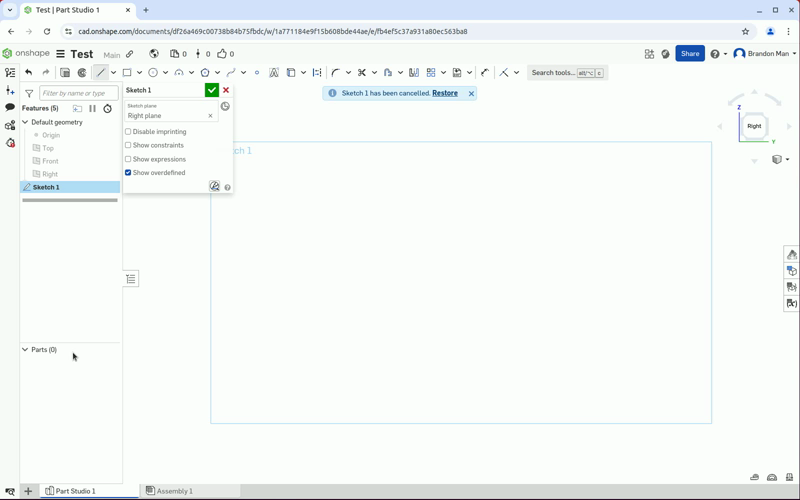
key_down(shift)
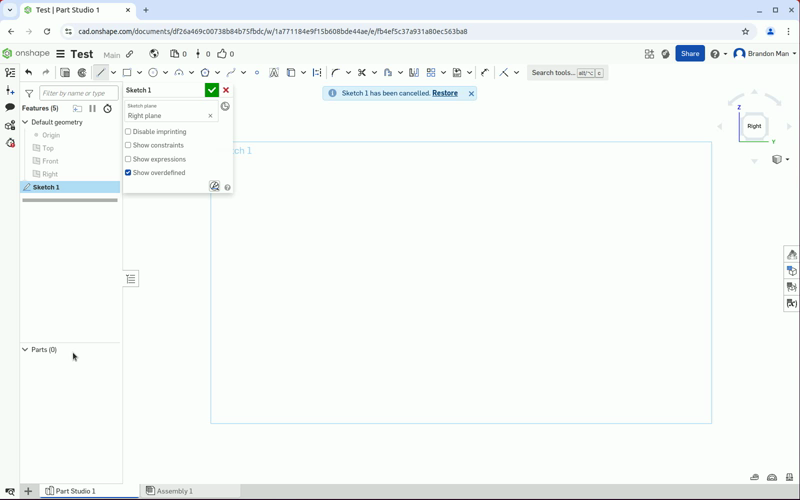
mouse_move(460, 282)
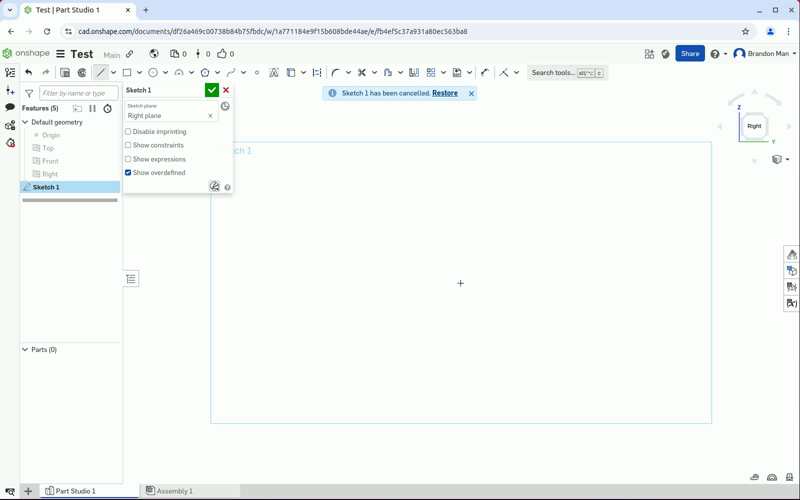
click(460, 282)
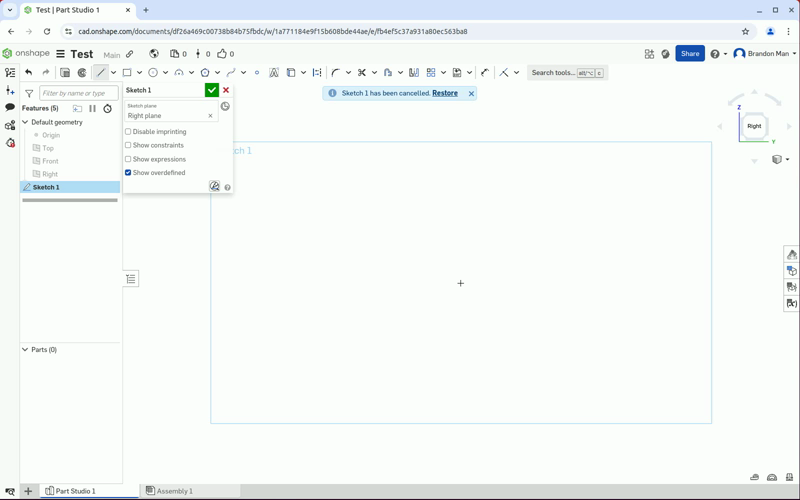
key_up(shift)
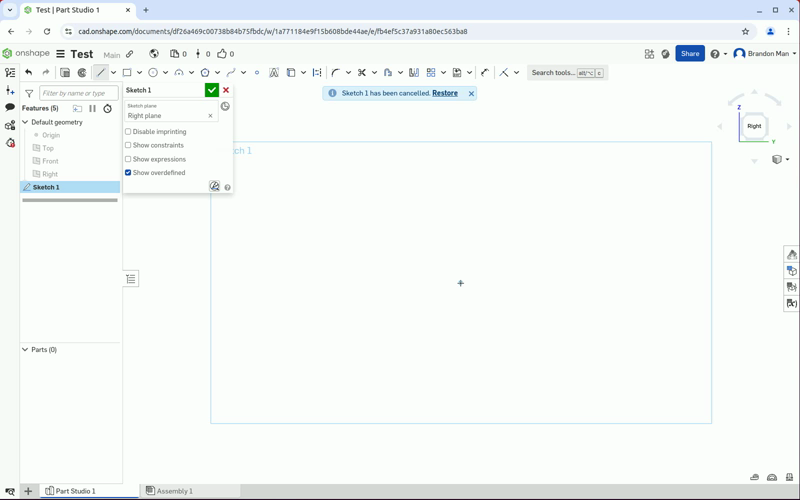
key_down(shift)
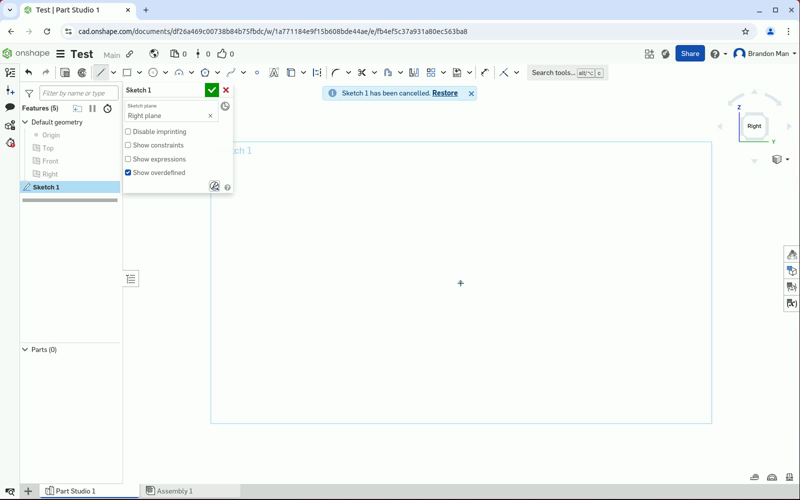
mouse_move(573, 282)
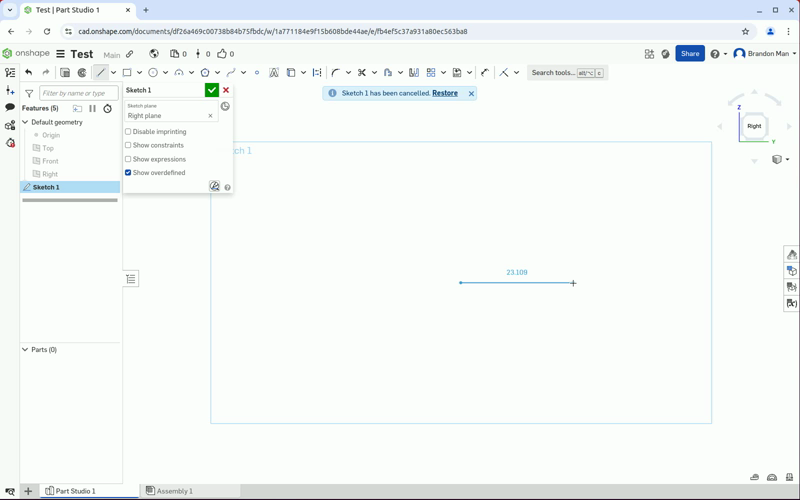
click(573, 282)
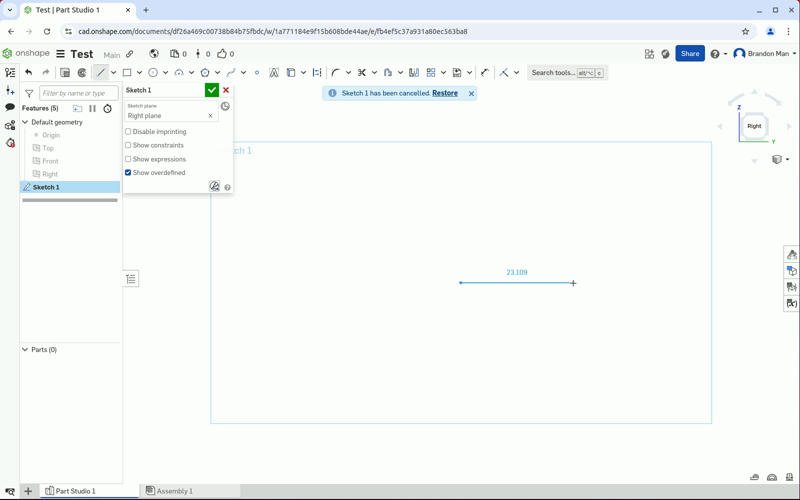
key_up(shift)
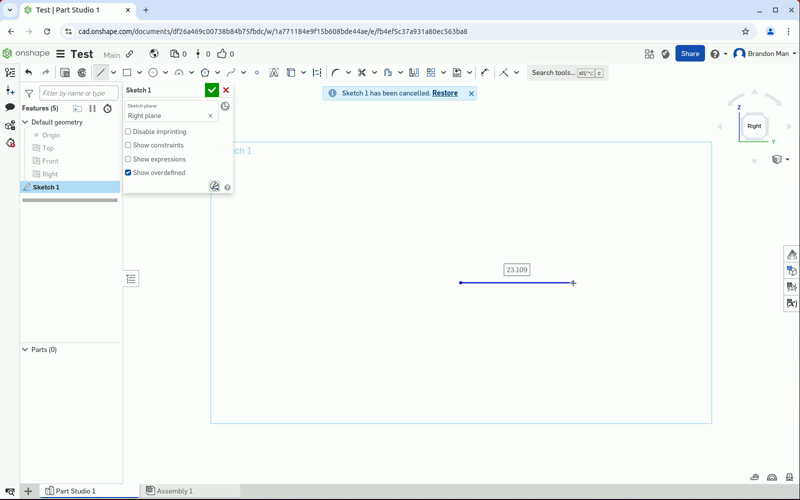
key_down(shift)
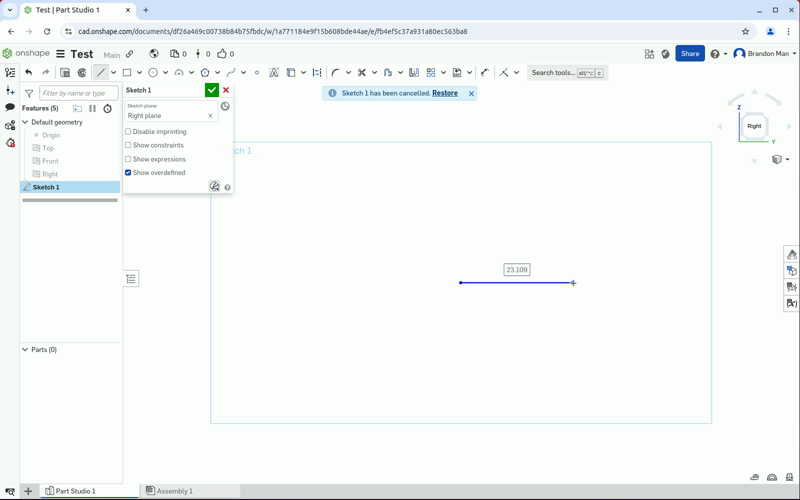
mouse_move(589, 282)
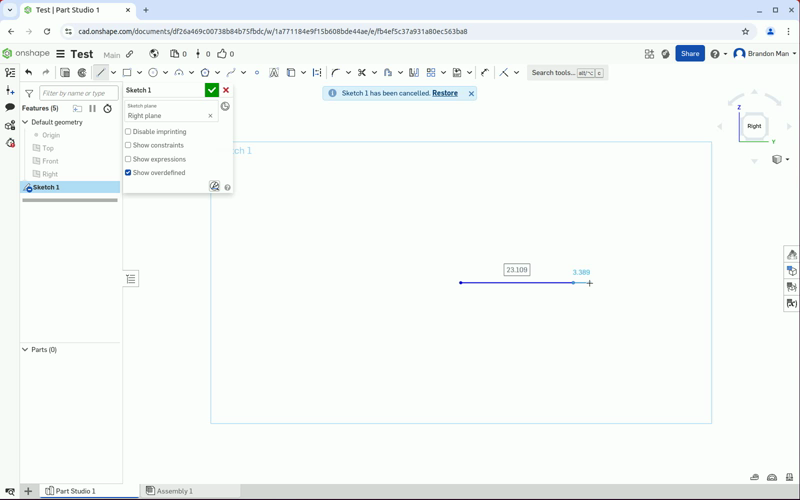
mouse_move(573, 229)
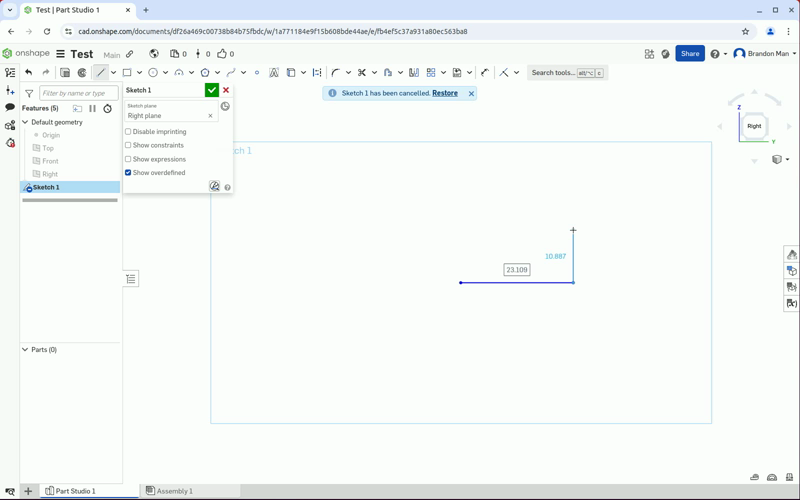
click(573, 229)
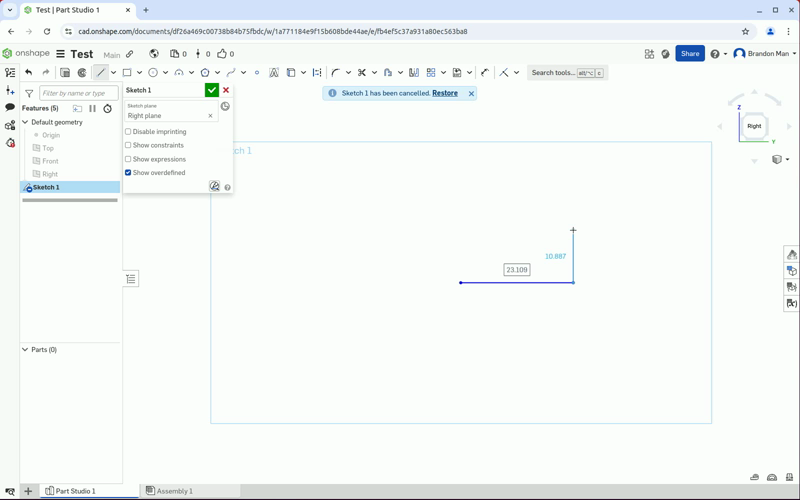
key_up(shift)
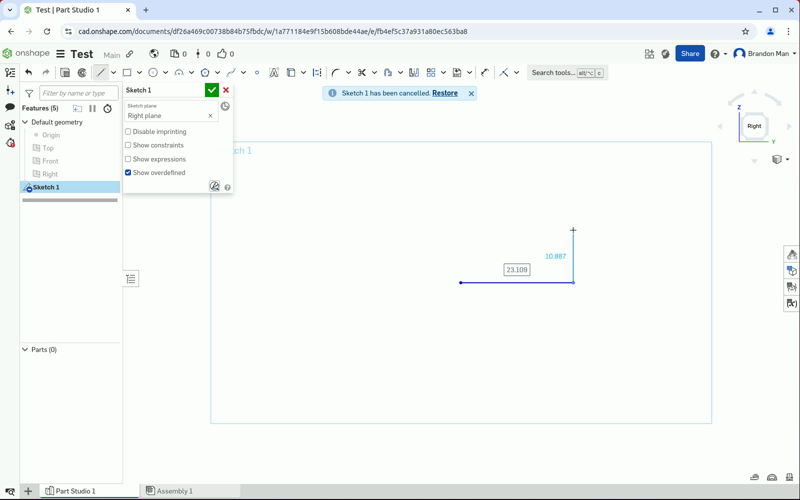
key_down(shift)
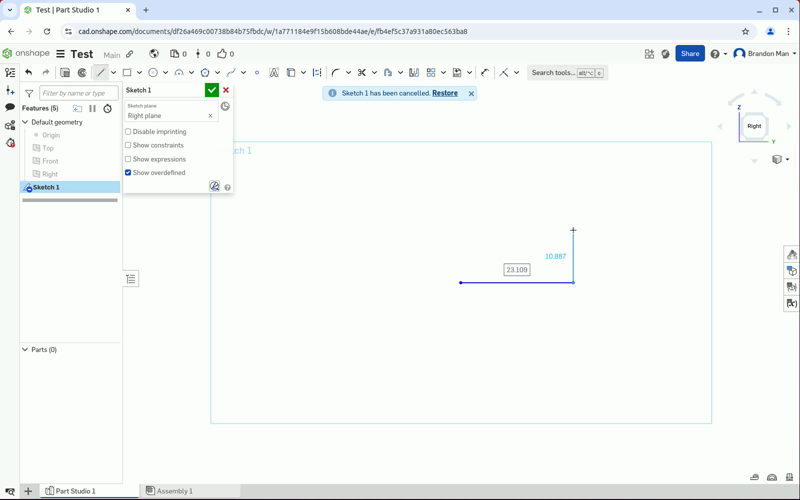
mouse_move(460, 229)
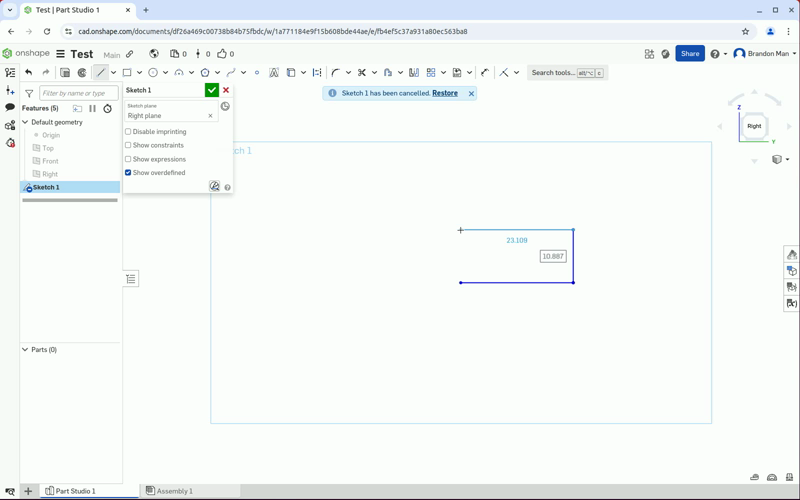
click(460, 229)
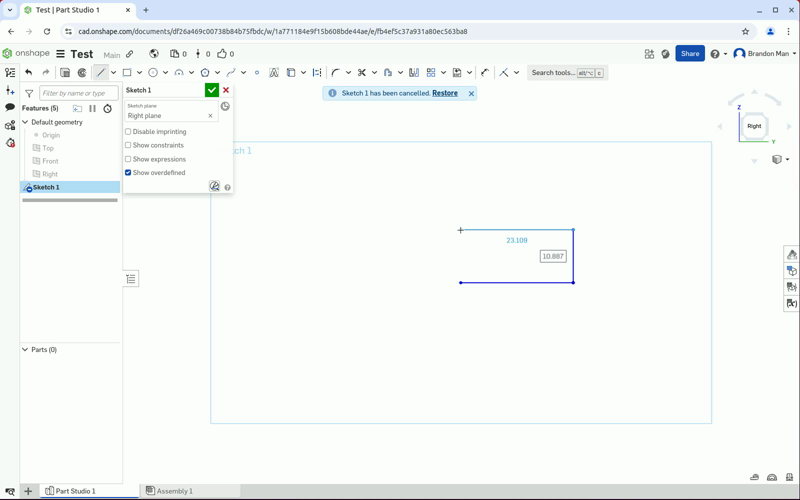
key_up(shift)
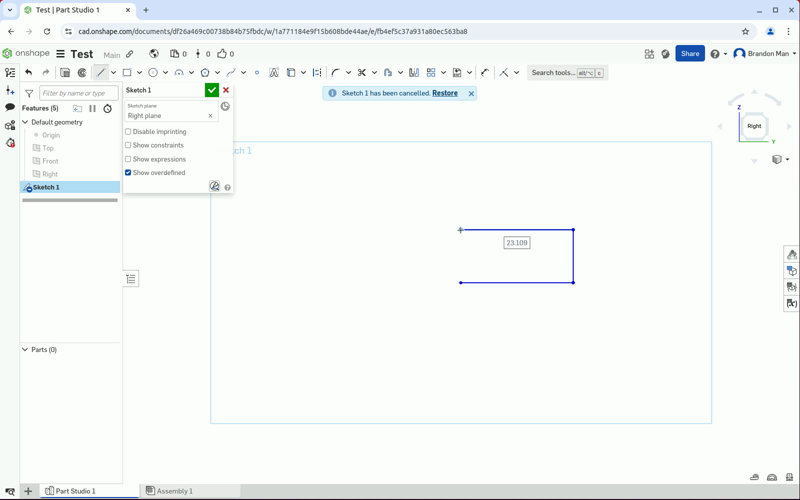
mouse_move(490, 229)
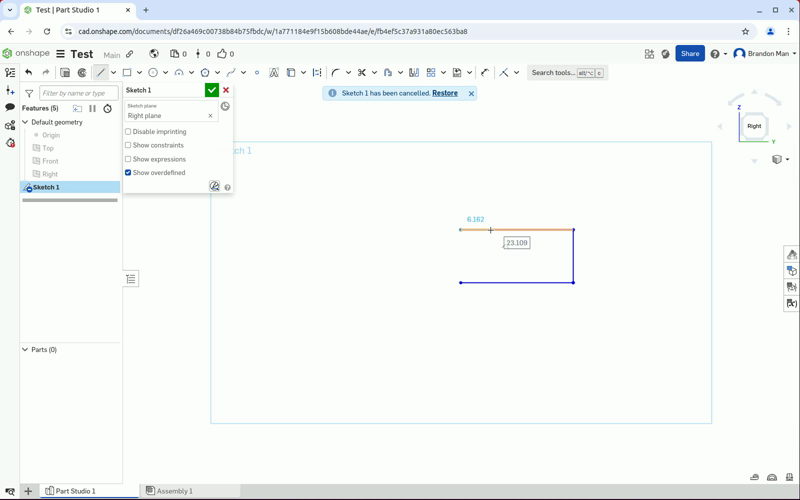
key_down(shift)
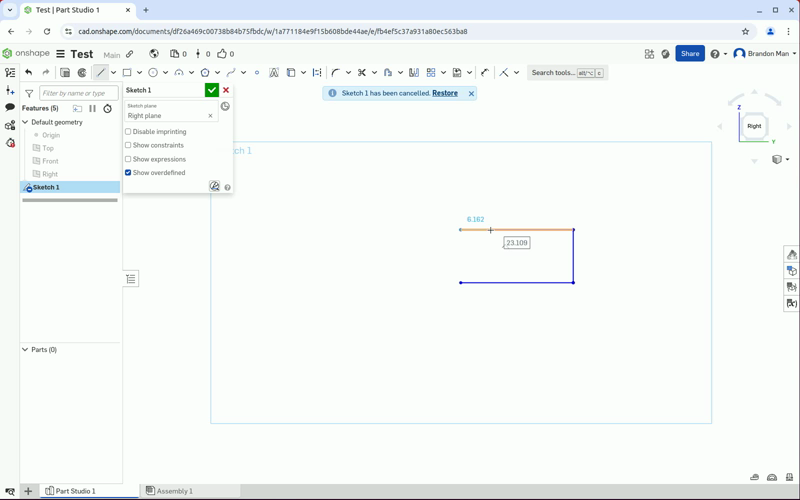
mouse_move(460, 282)
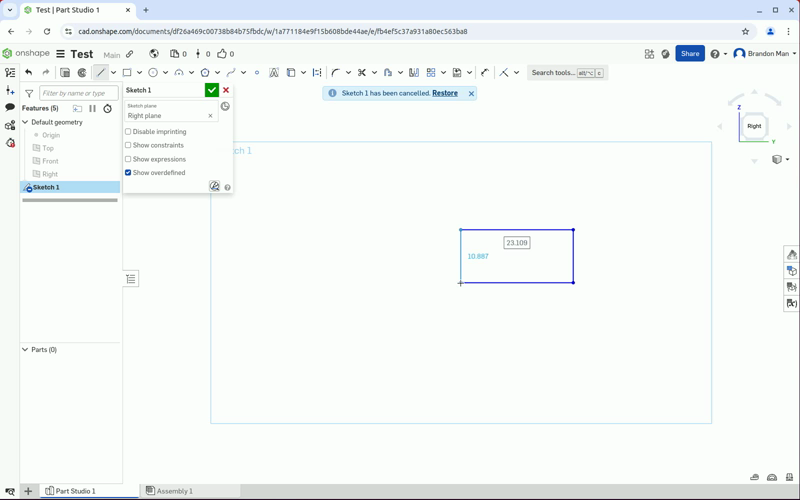
key_up(shift)
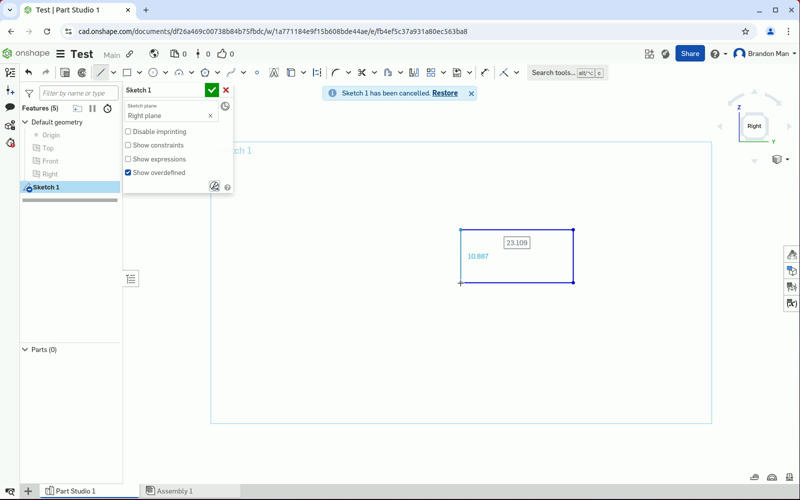
click(460, 282)
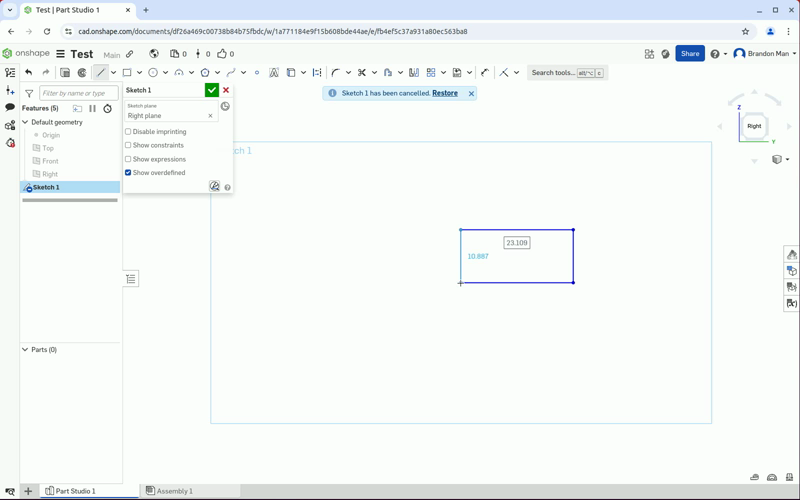
key(esc)
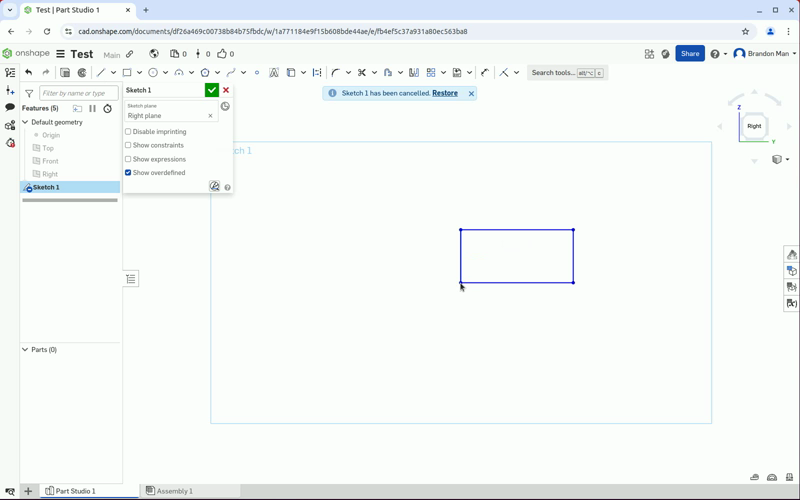
mouse_move(475, 234)
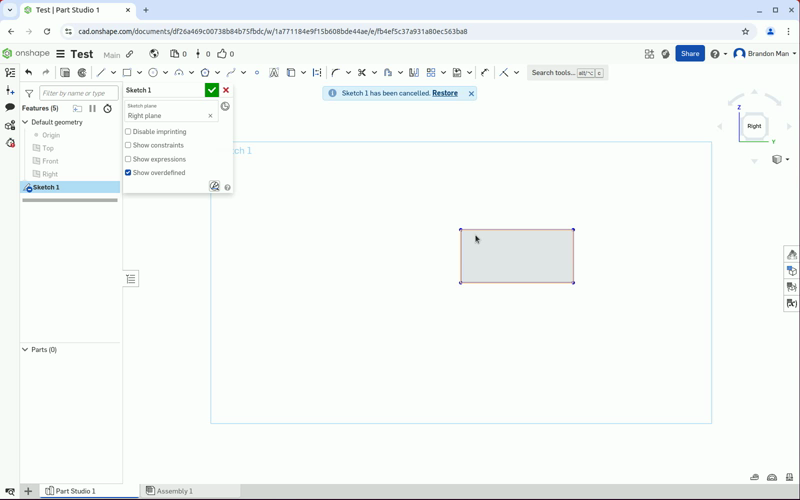
click(475, 234)
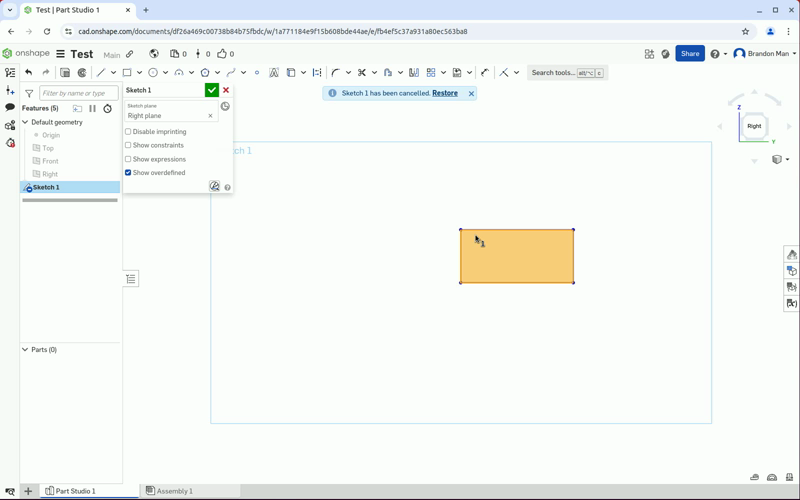
mouse_move(73, 352)
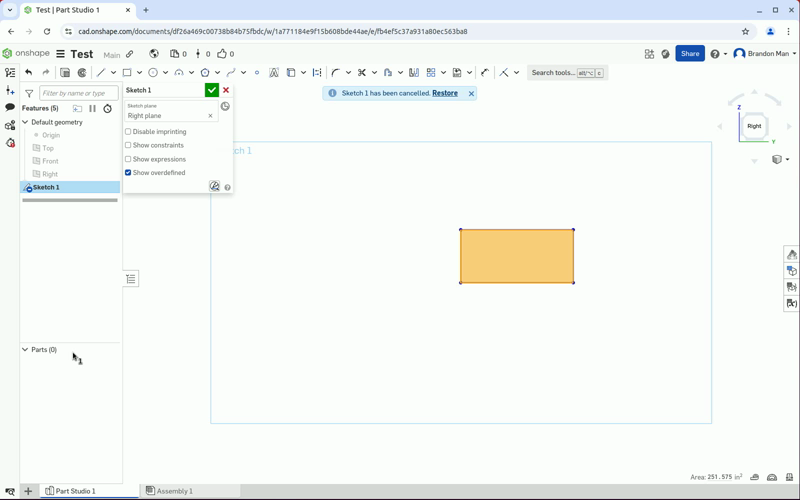
key(shift+y)
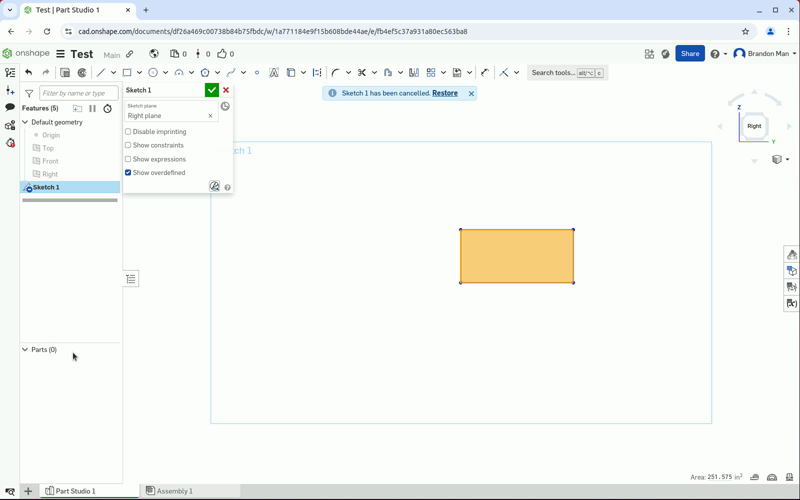
key(shift+e)
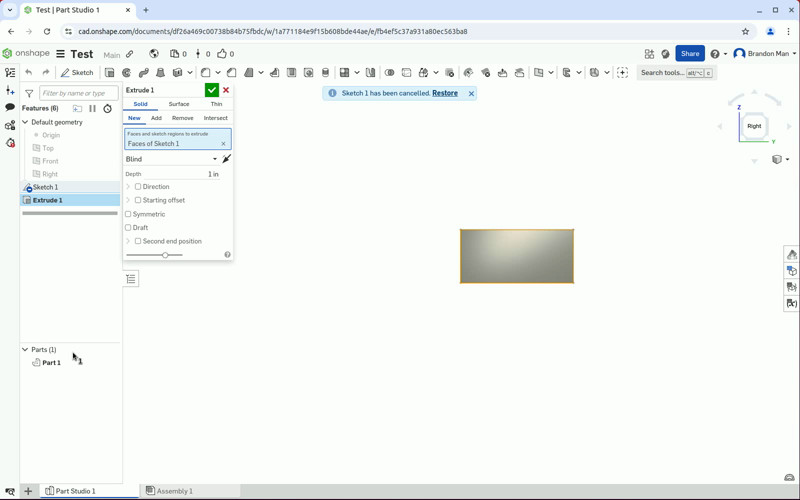
mouse_move(143, 106)
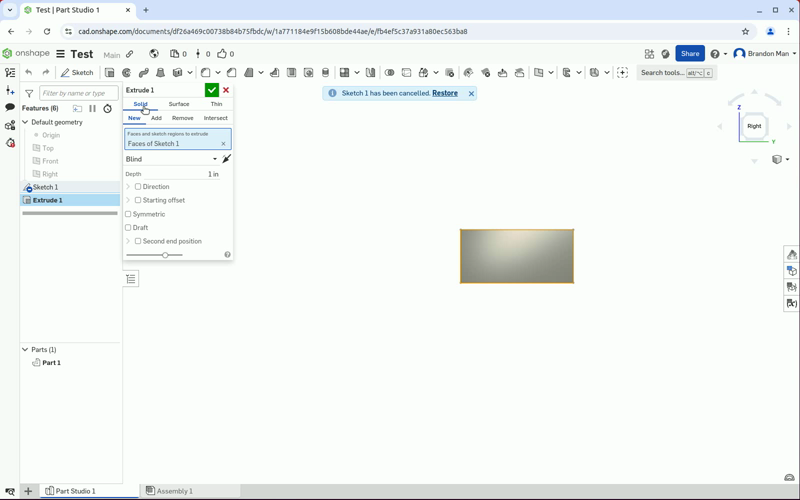
click(143, 106)
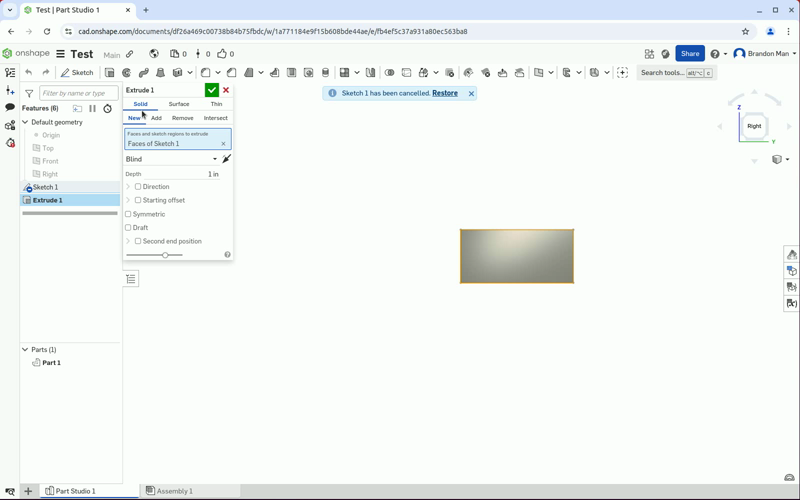
mouse_move(137, 120)
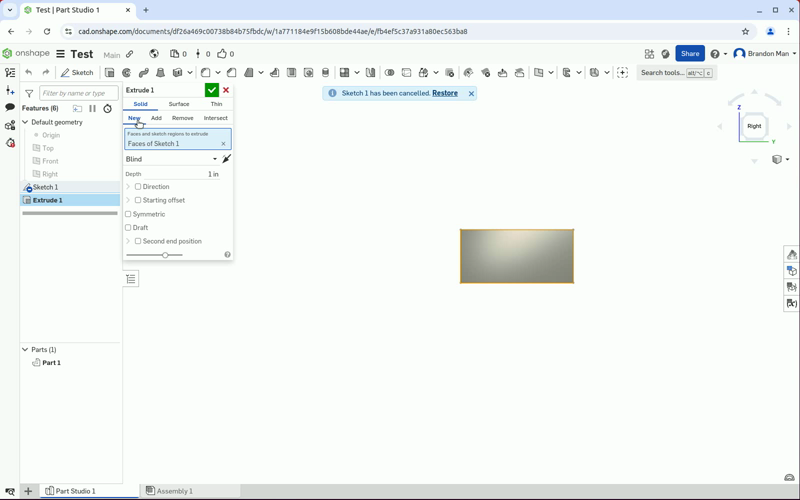
click(137, 120)
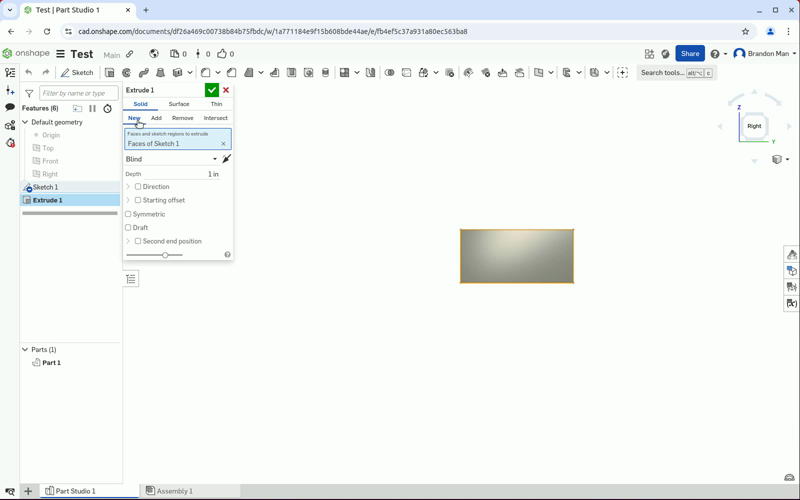
key(tab, 4)
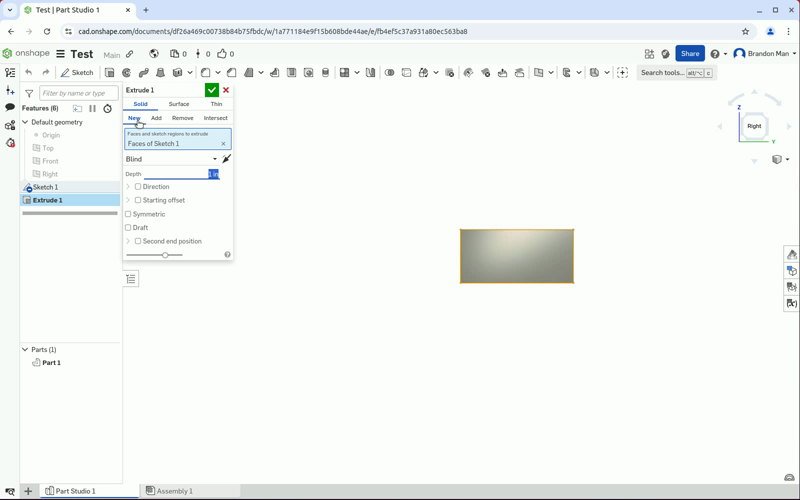
text(14.683)
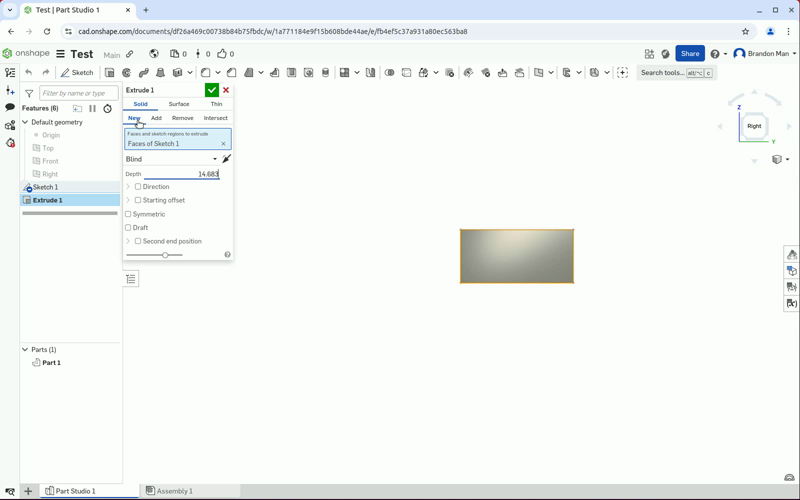
key(enter)
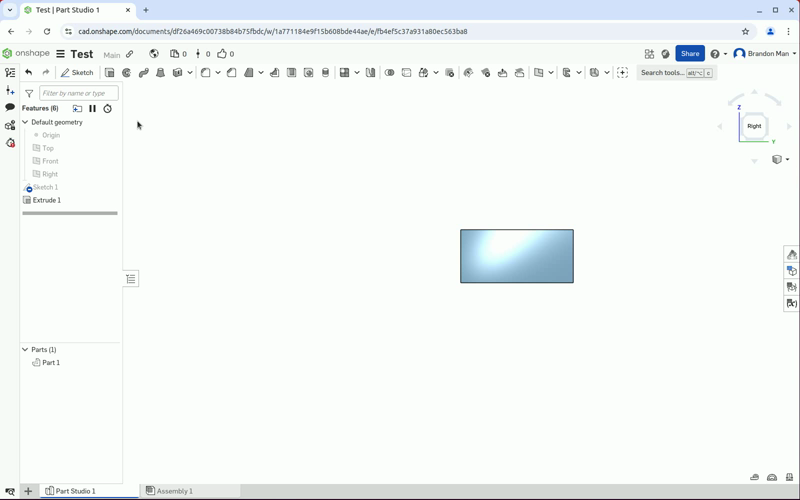
key(shift+h)
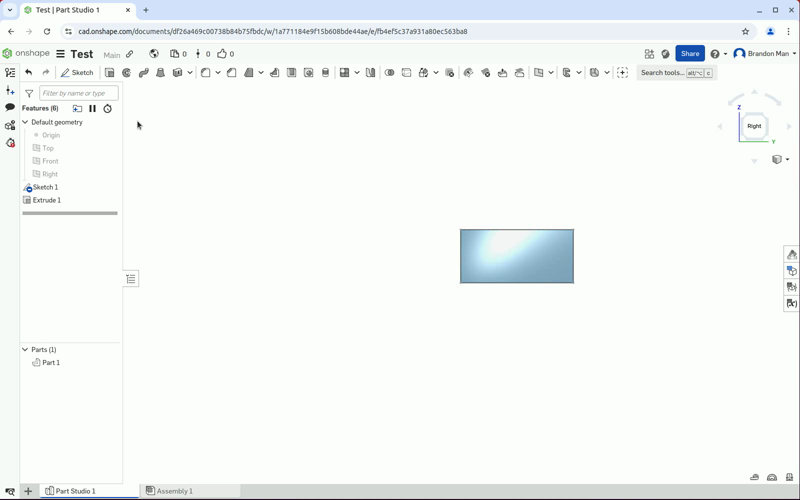
key(shift+h)
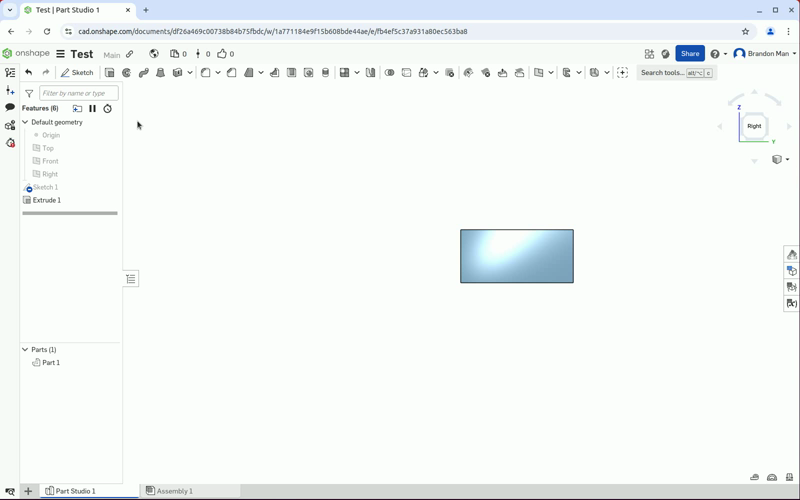
mouse_move(73, 189)
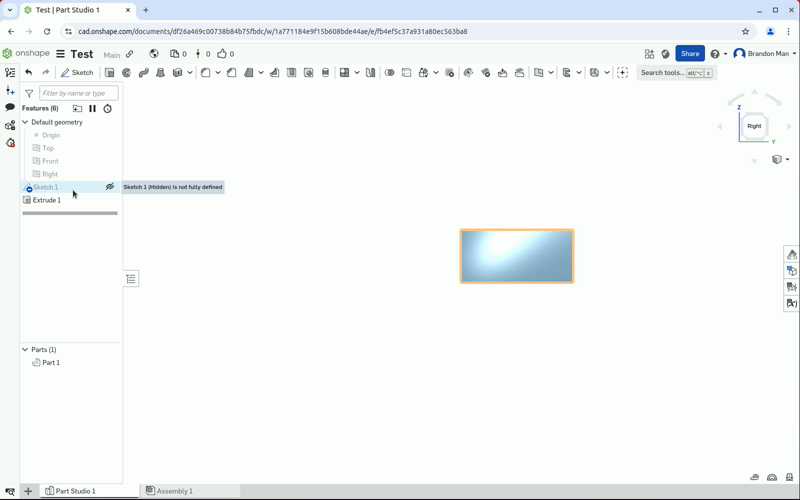
click(73, 189)
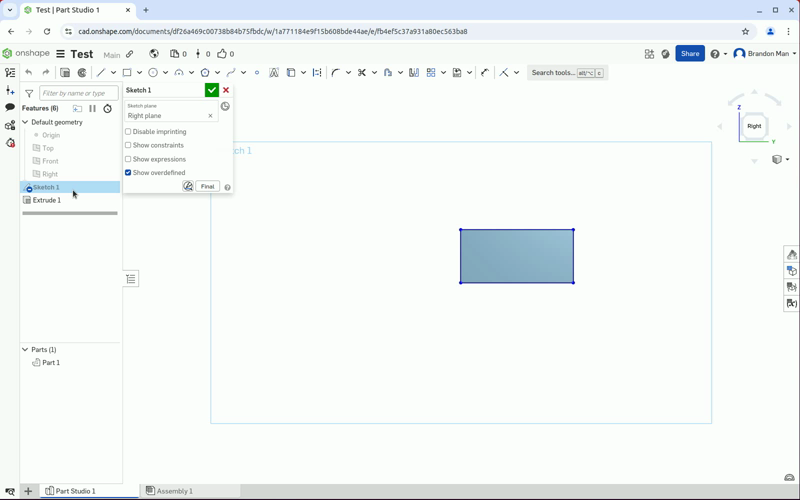
mouse_move(229, 92)
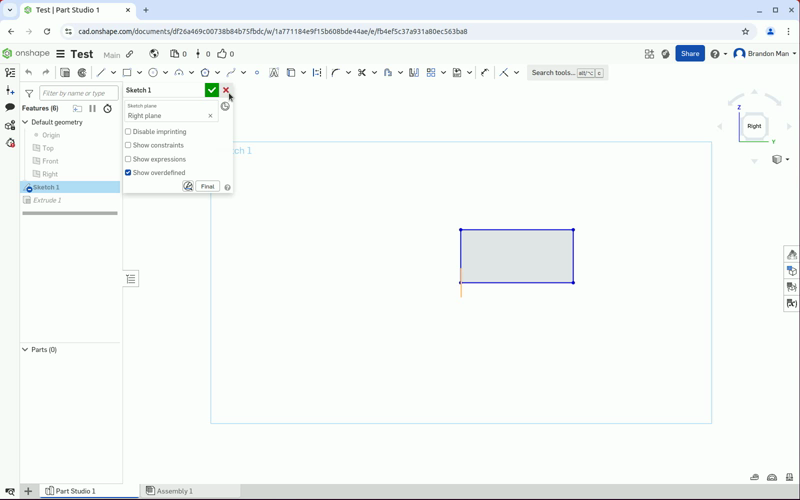
click(229, 92)
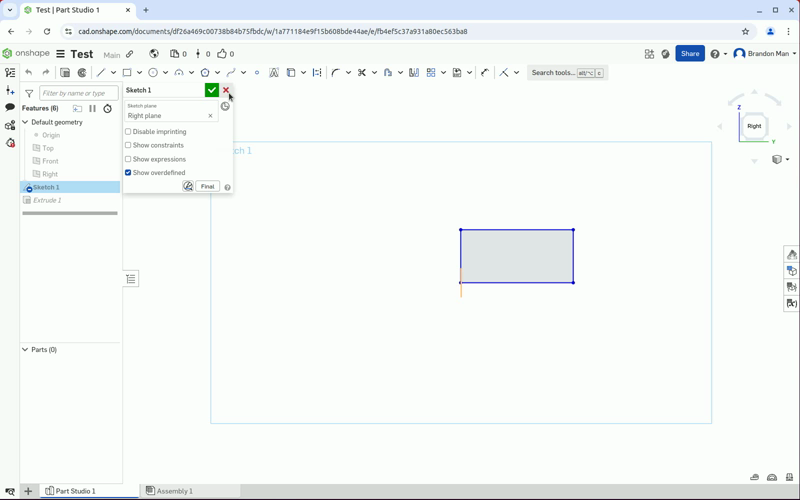
key(shift+s)
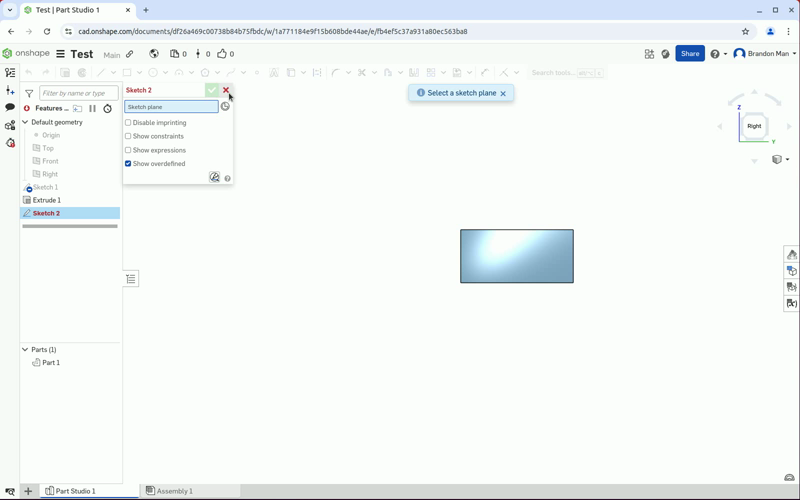
mouse_move(73, 176)
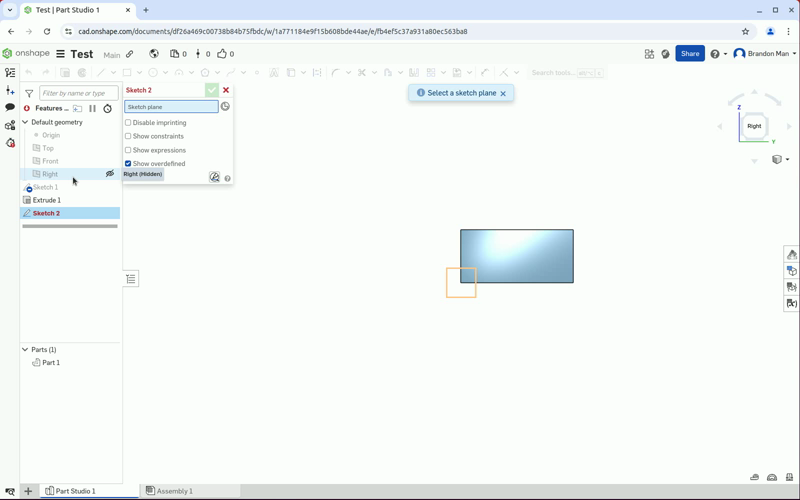
click(73, 176)
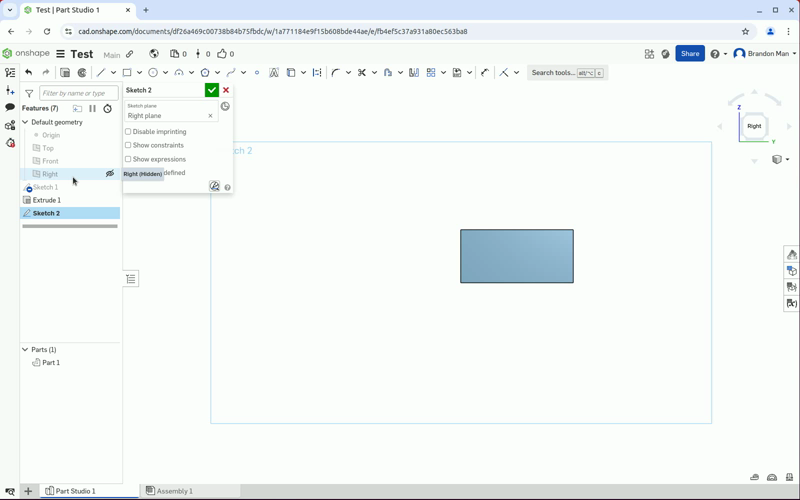
mouse_move(73, 352)
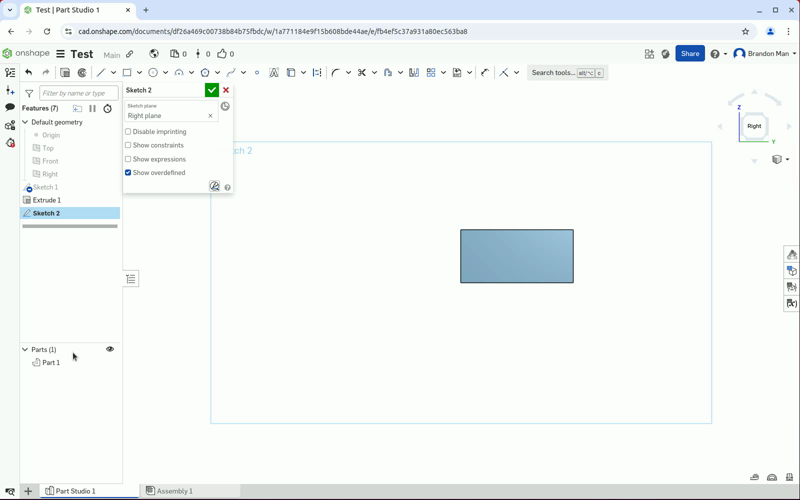
key(y)
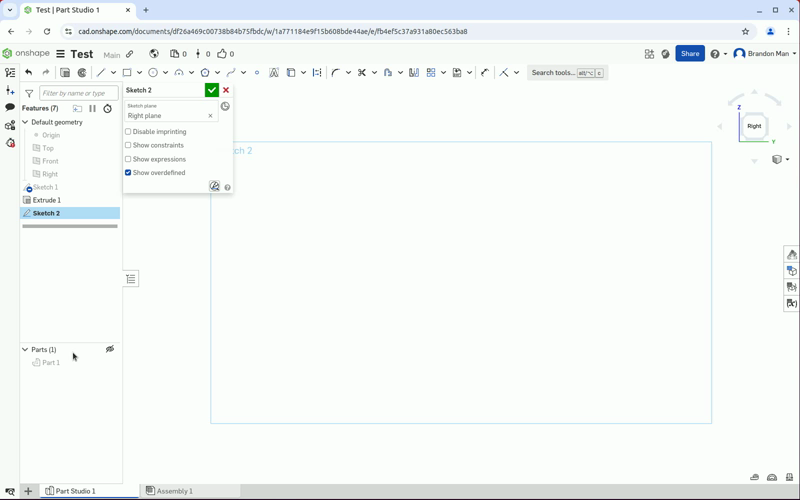
key(l)
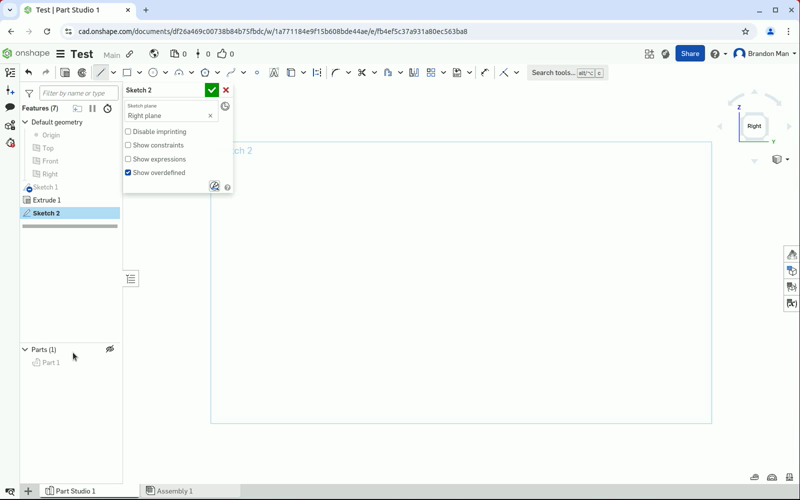
key_down(shift)
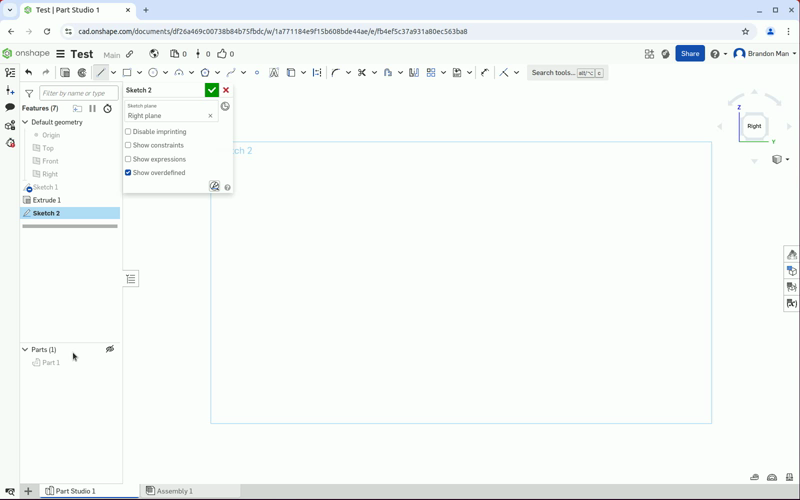
mouse_move(386, 316)
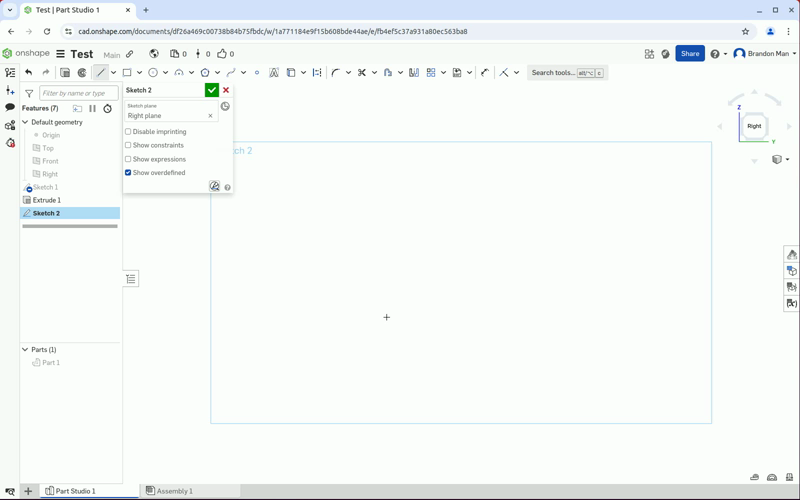
click(386, 316)
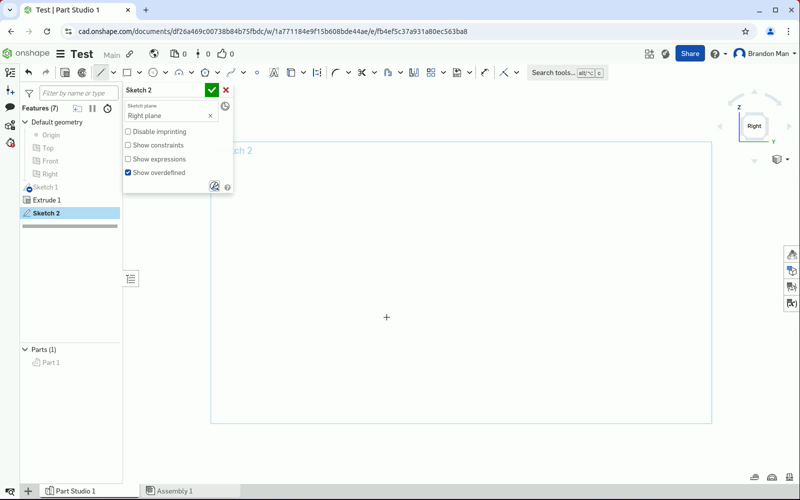
key_up(shift)
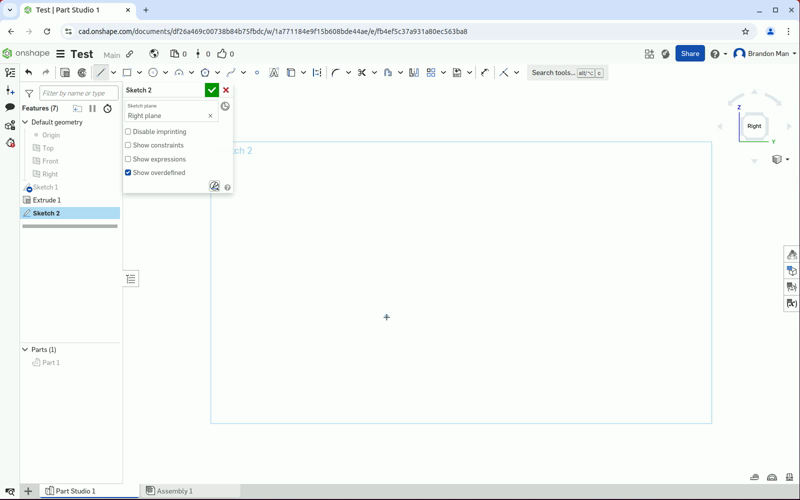
key_down(shift)
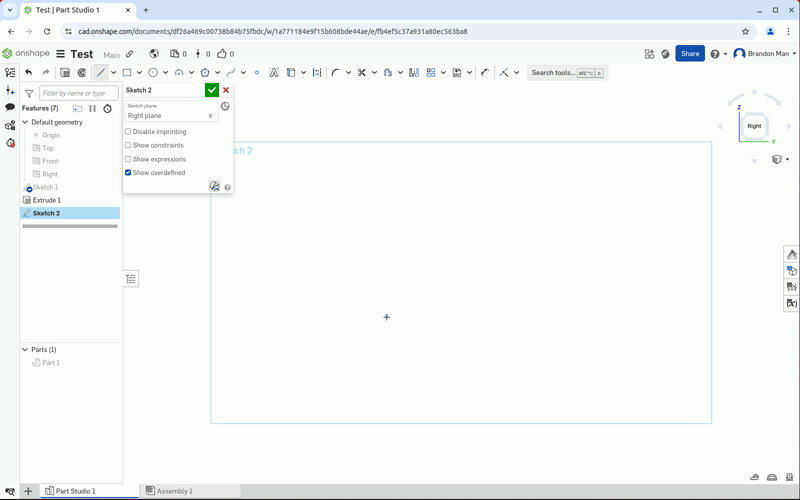
mouse_move(461, 316)
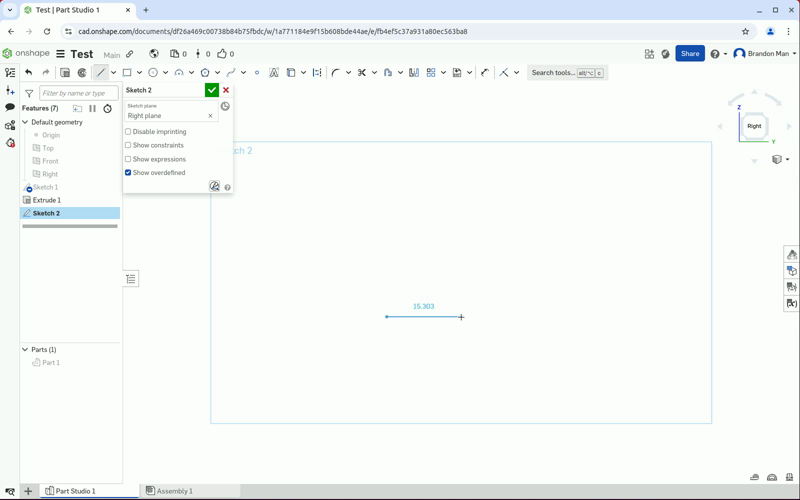
click(461, 316)
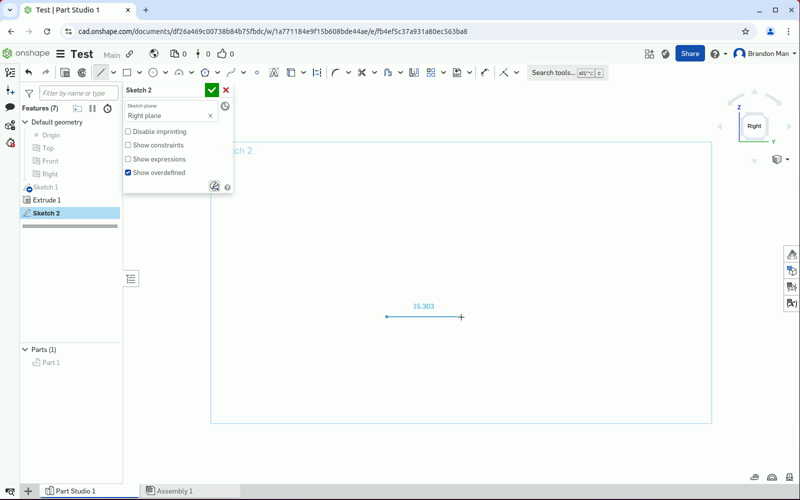
key_up(shift)
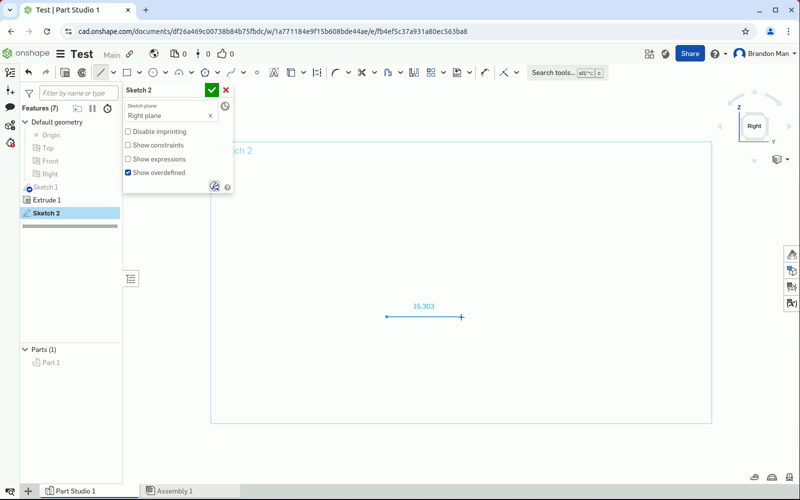
key_down(shift)
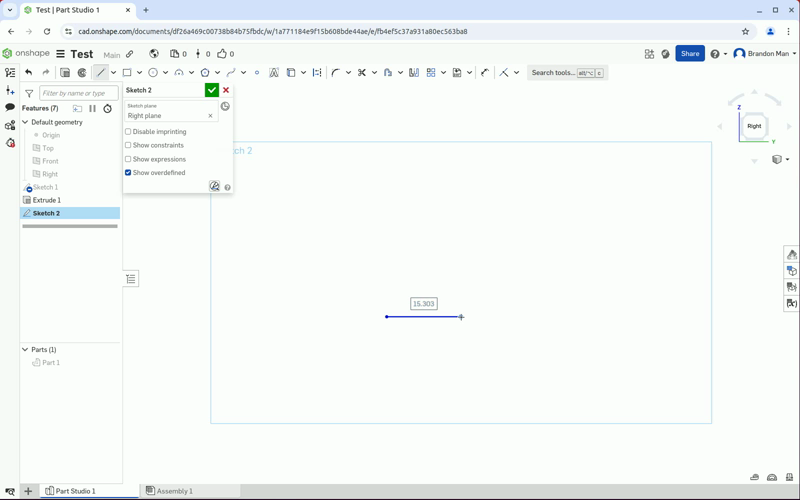
mouse_move(491, 316)
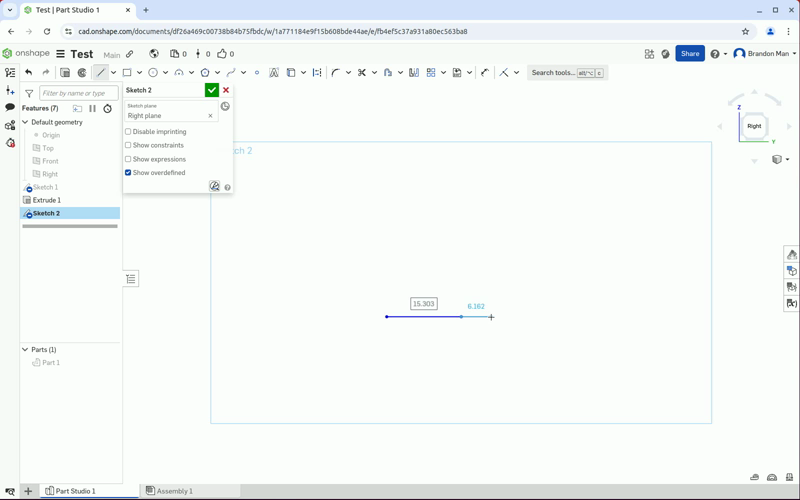
mouse_move(461, 282)
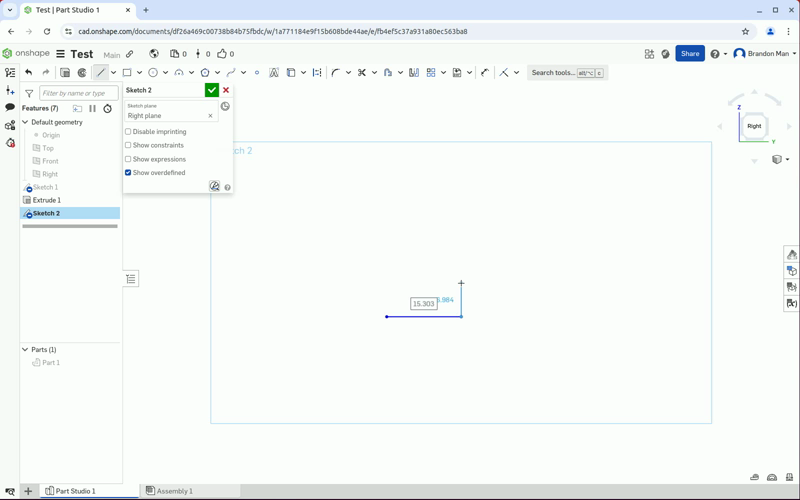
click(461, 282)
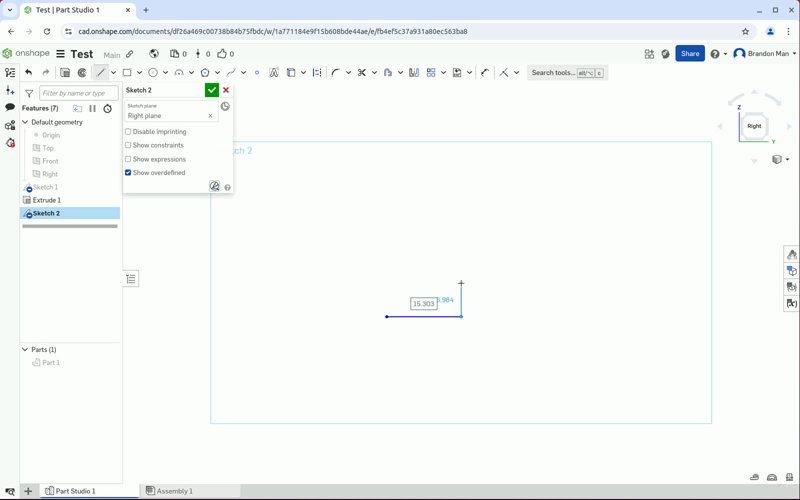
key_up(shift)
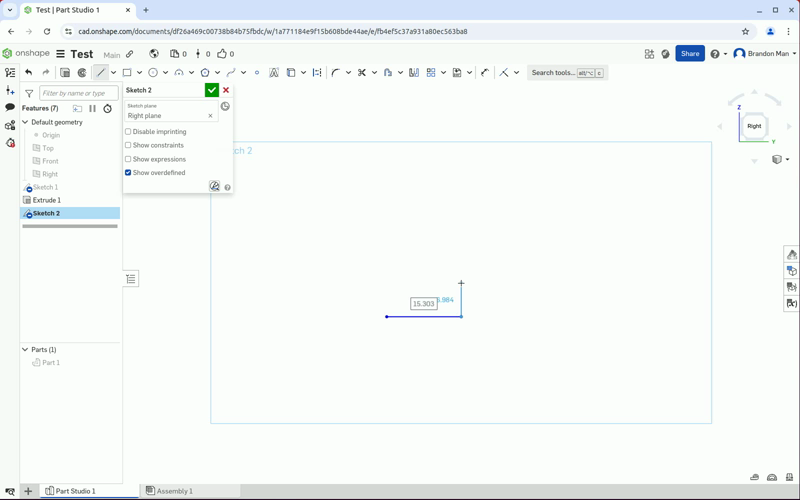
key_down(shift)
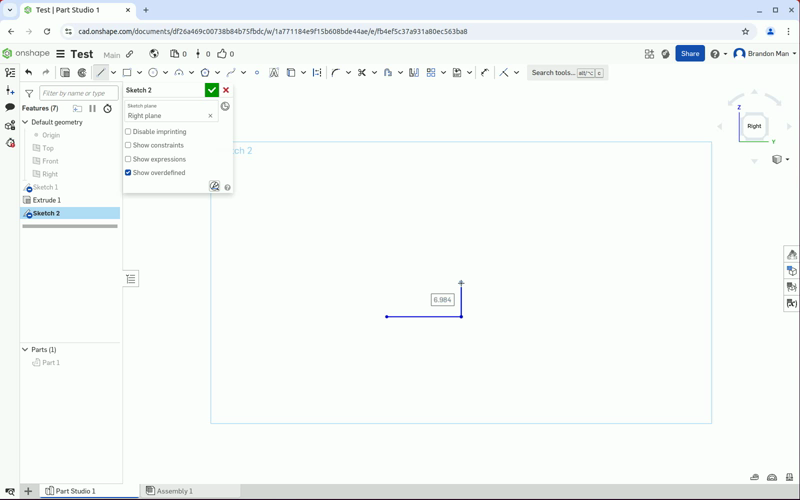
mouse_move(386, 282)
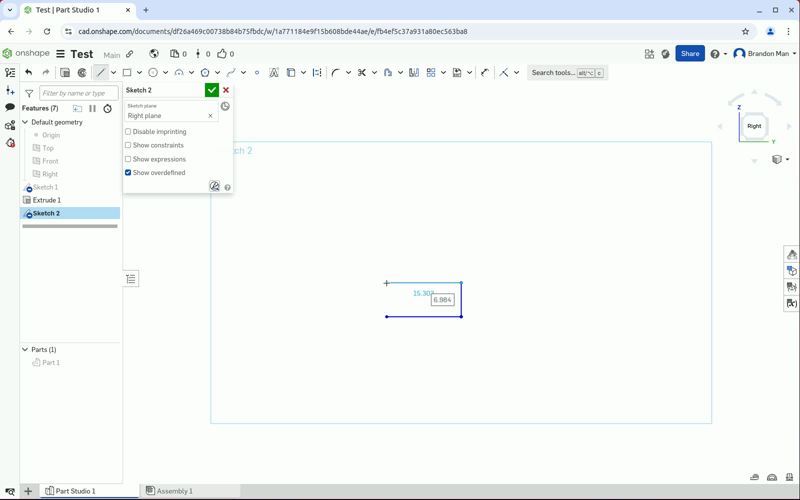
click(386, 282)
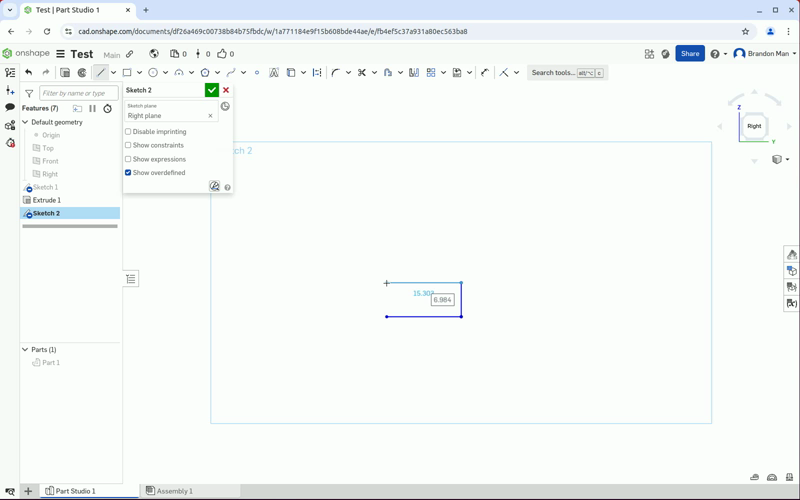
key_up(shift)
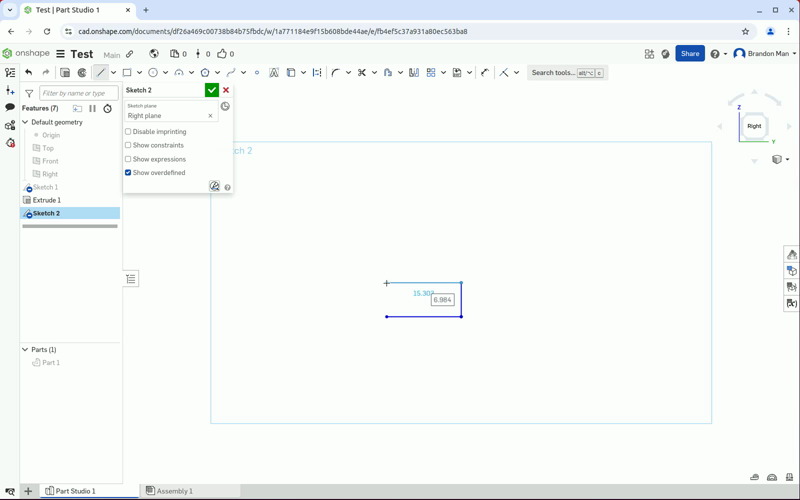
mouse_move(417, 282)
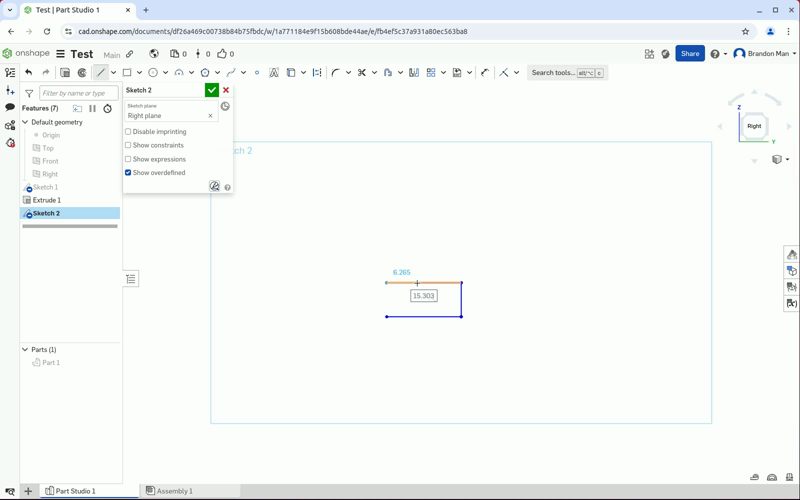
key_down(shift)
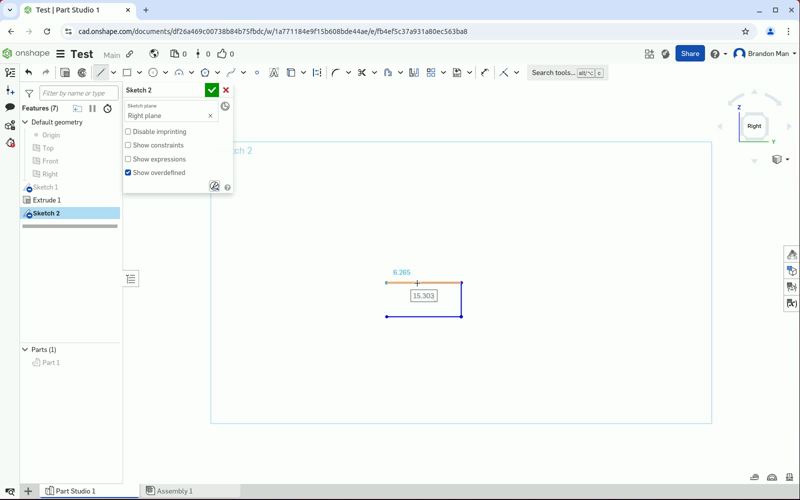
mouse_move(386, 316)
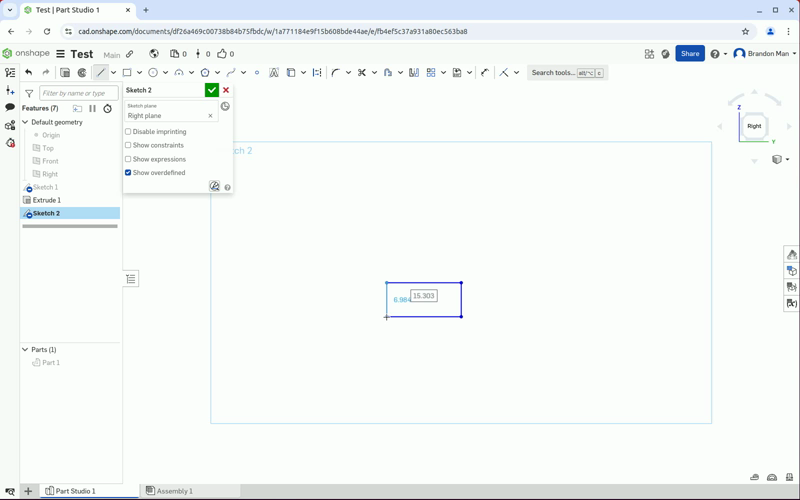
key_up(shift)
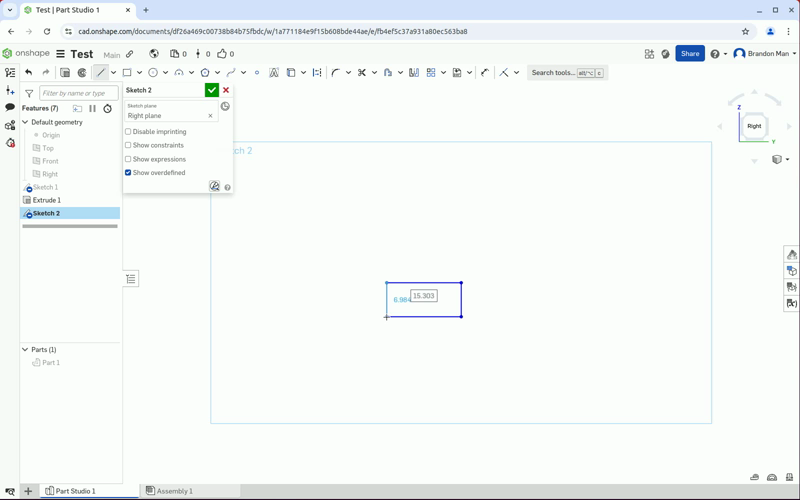
click(386, 316)
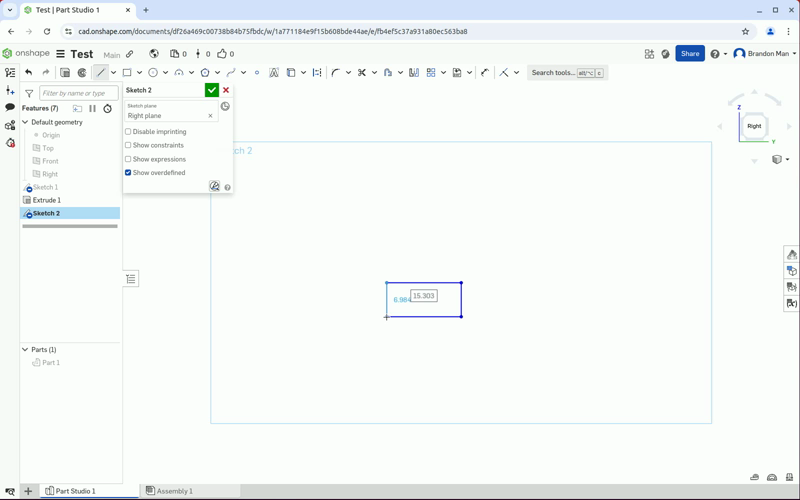
key(esc)
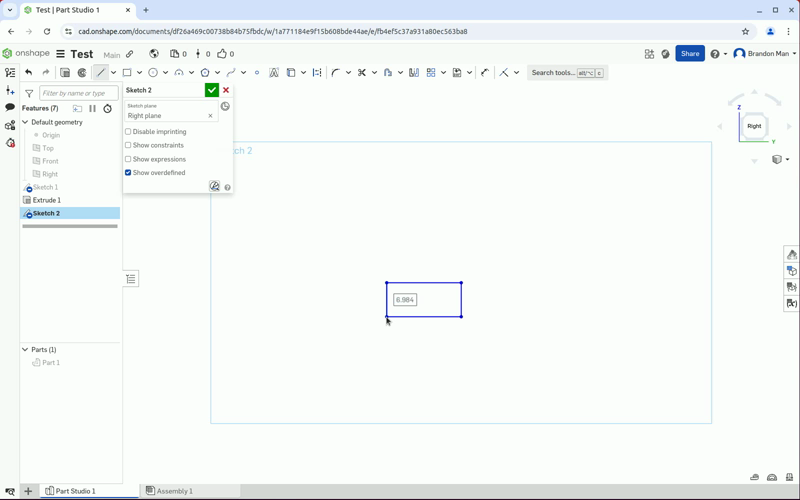
mouse_move(447, 285)
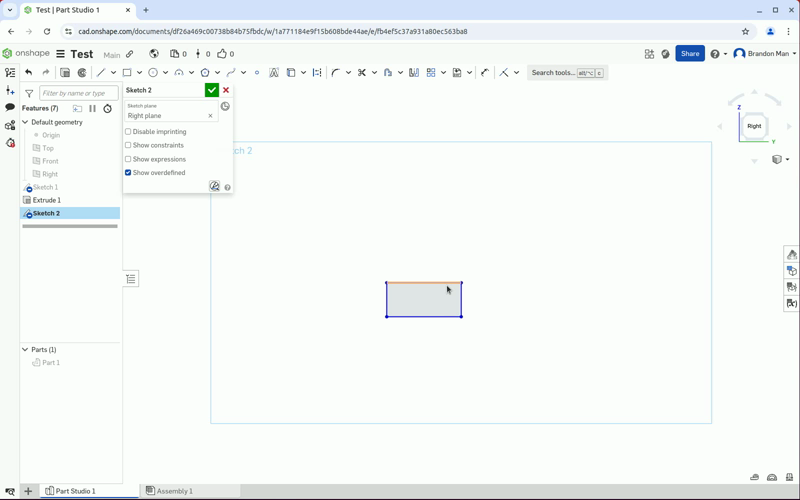
click(447, 285)
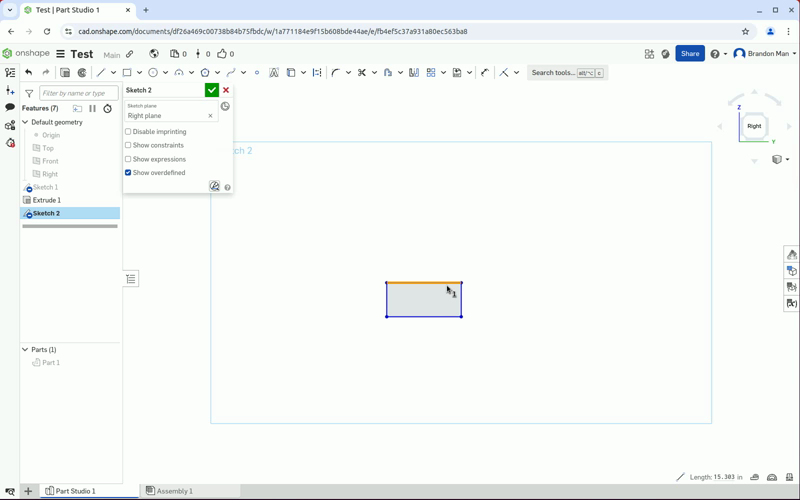
mouse_move(73, 352)
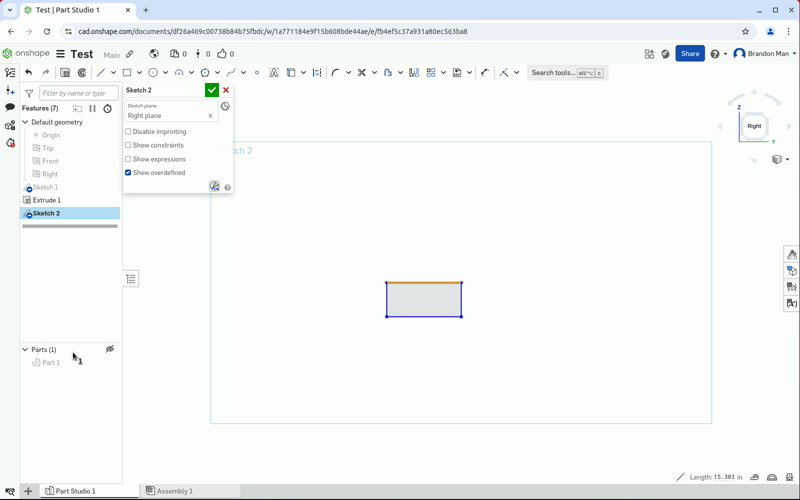
key(shift+y)
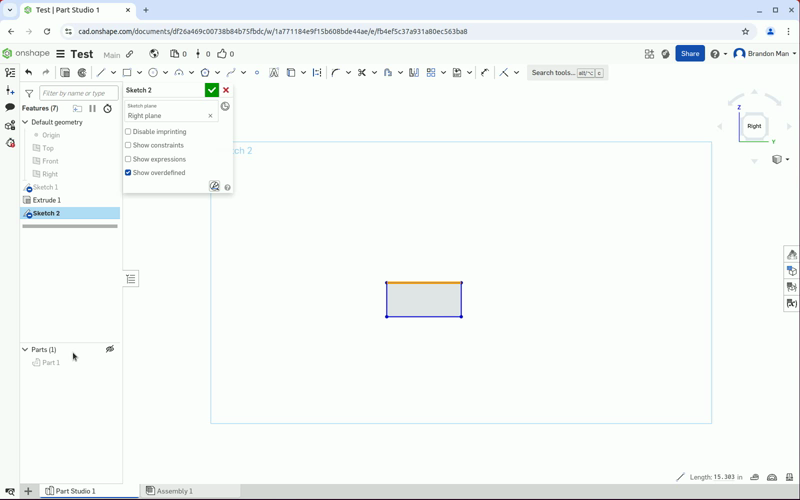
key(shift+e)
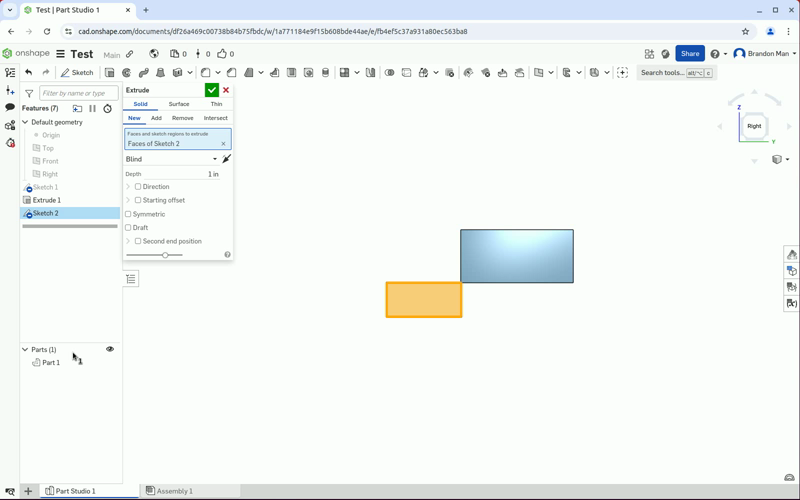
mouse_move(143, 106)
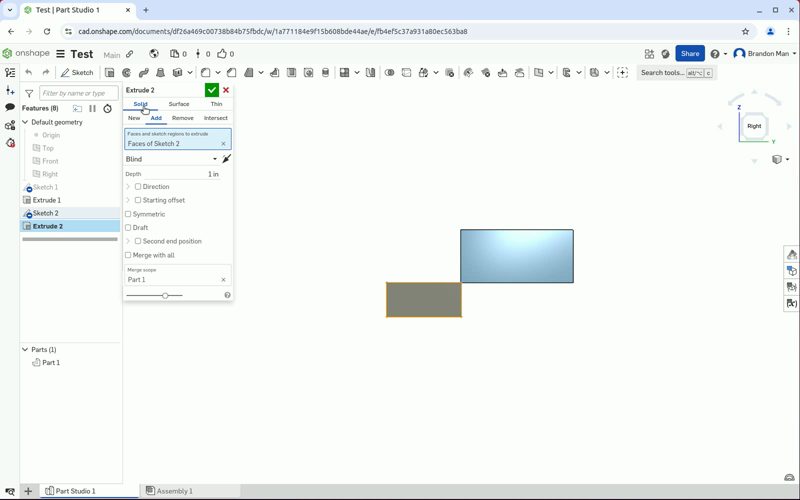
click(143, 106)
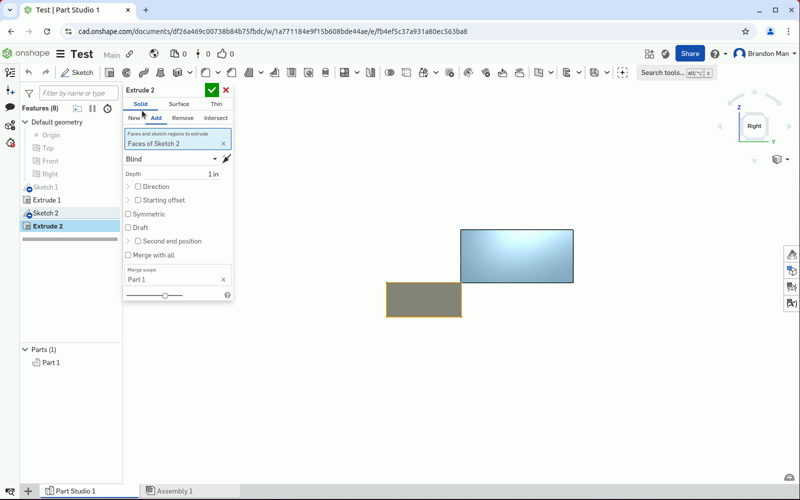
mouse_move(137, 120)
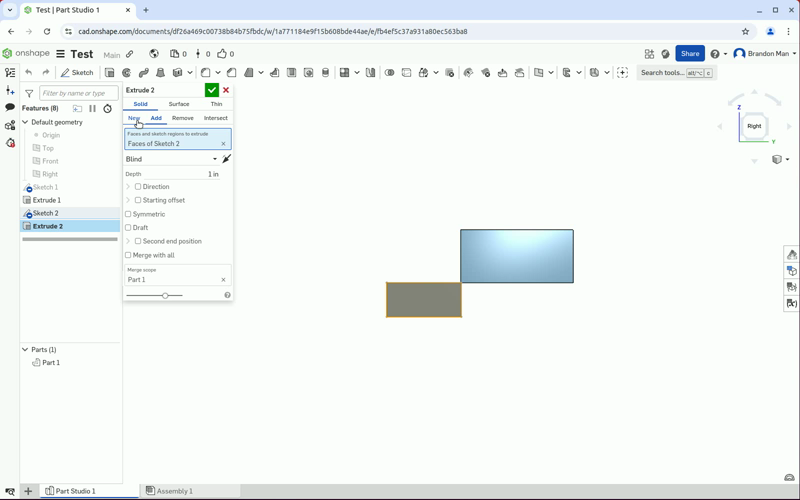
click(137, 120)
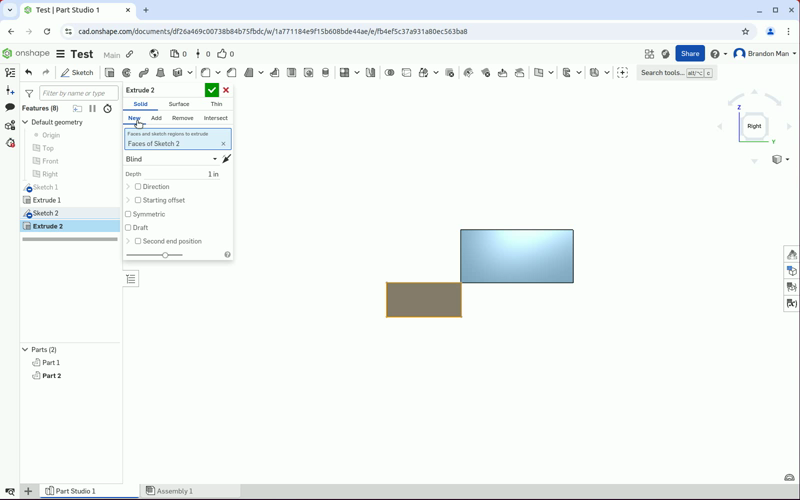
key(tab, 4)
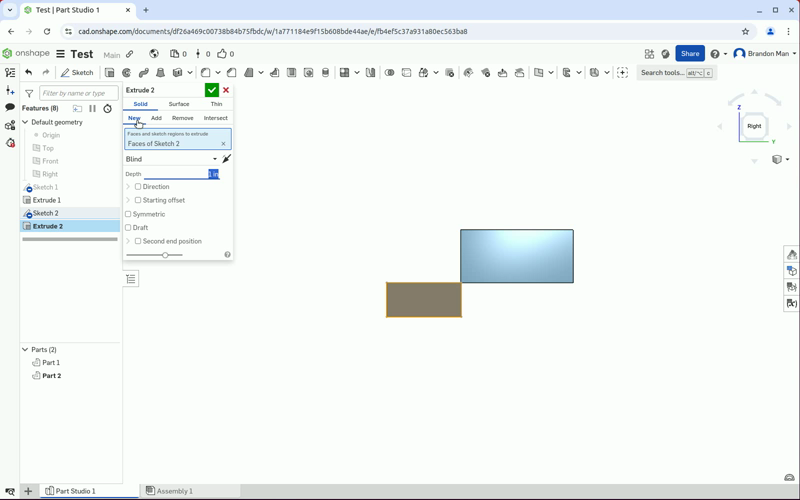
text(14.683)
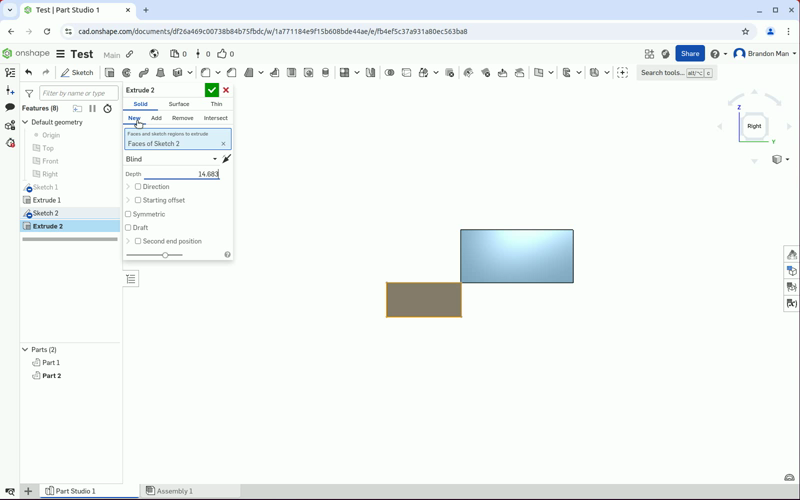
key(enter)
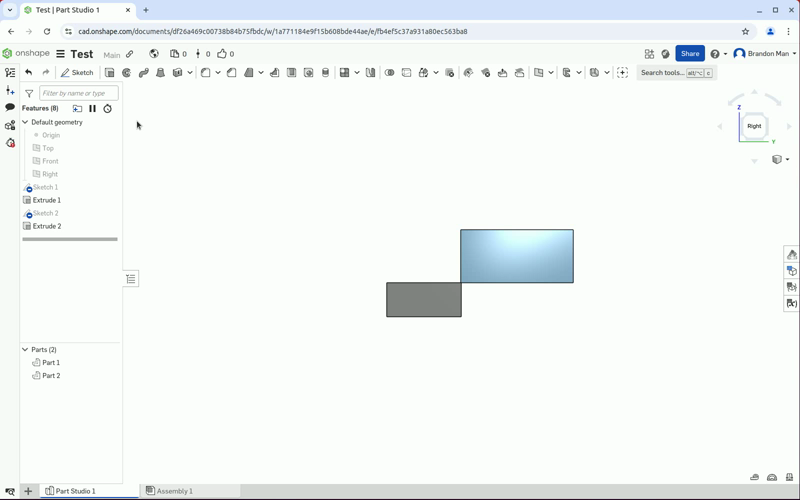
key(shift+h)
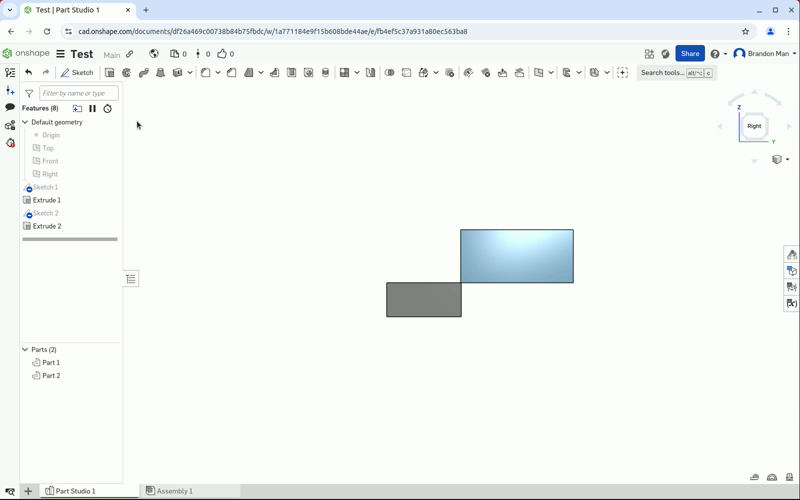
key(shift+h)
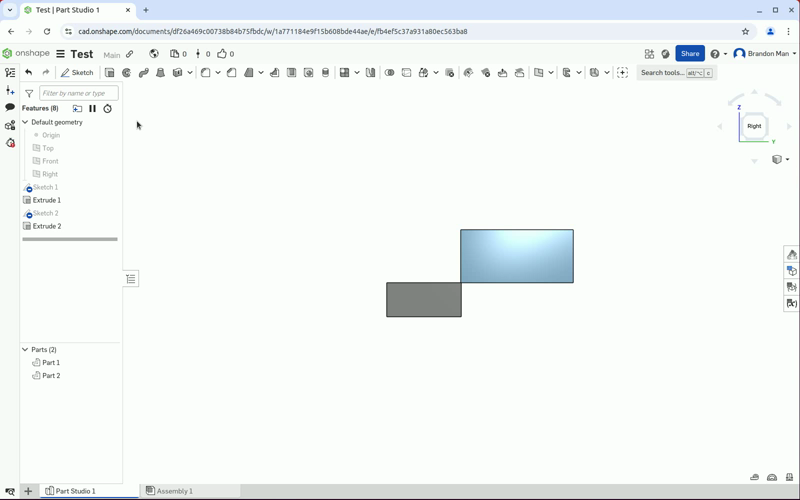
mouse_move(73, 189)
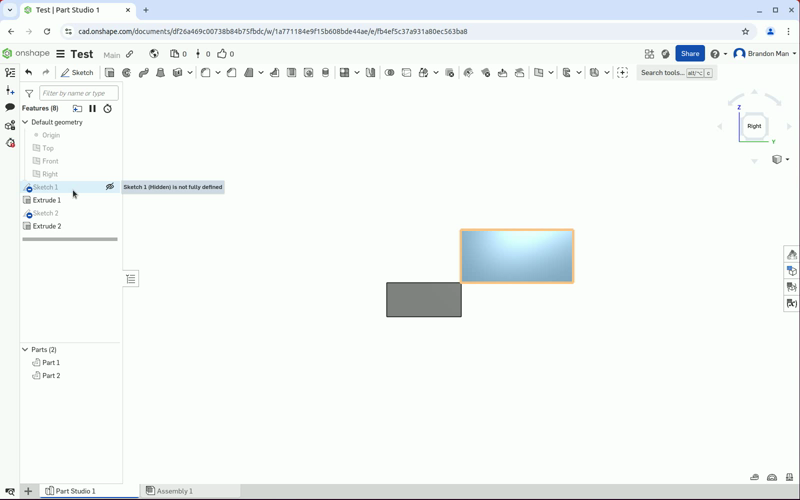
click(73, 189)
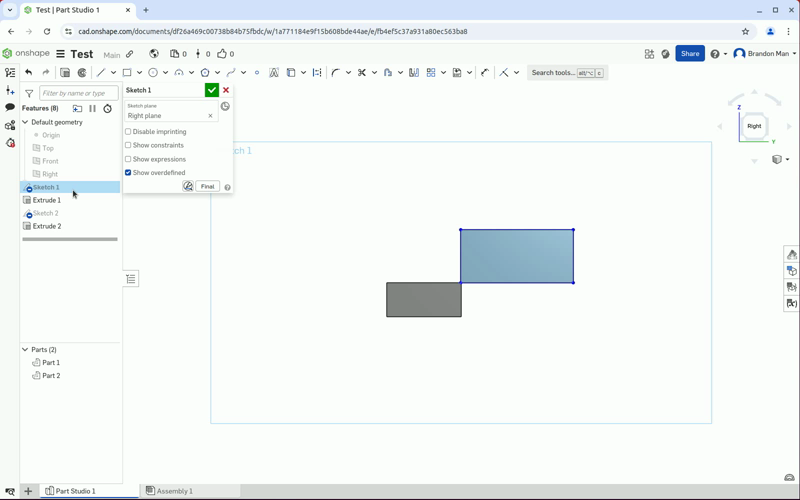
mouse_move(229, 92)
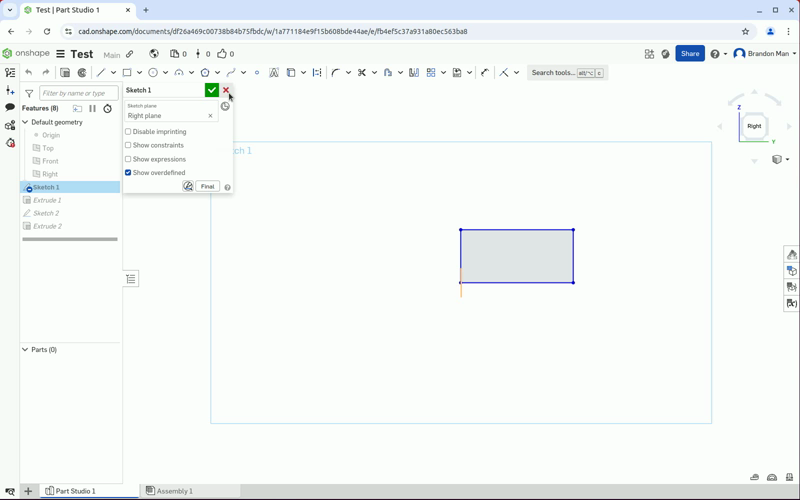
click(229, 92)
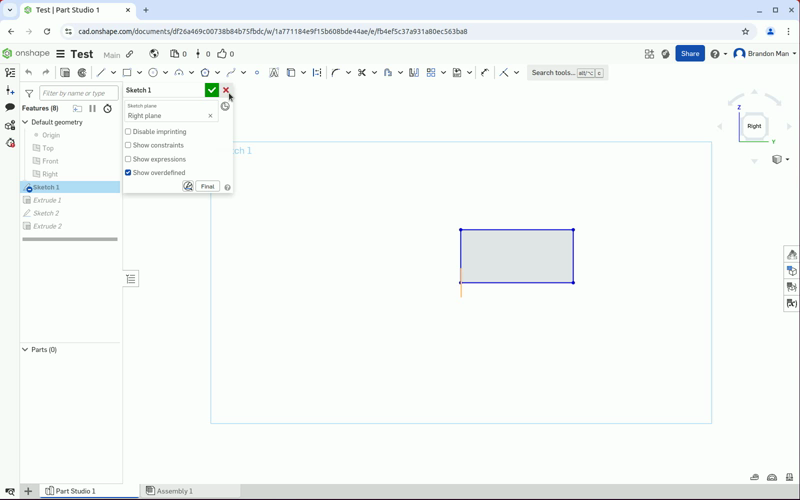
key(shift+s)
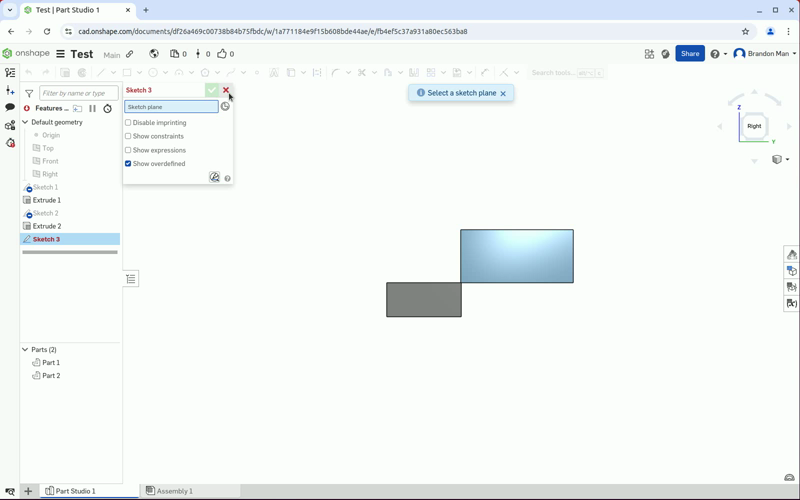
mouse_move(73, 176)
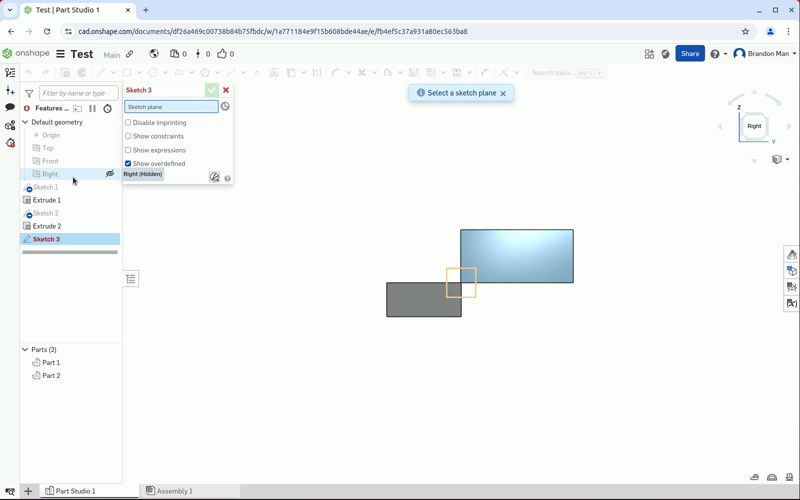
click(73, 176)
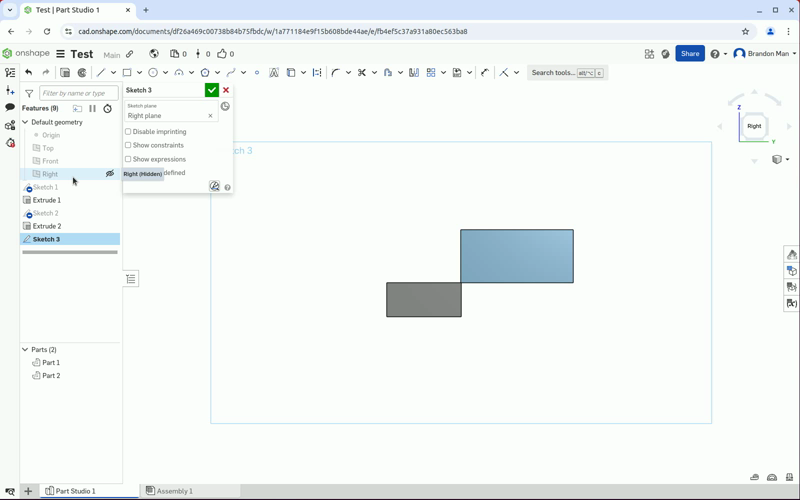
mouse_move(73, 352)
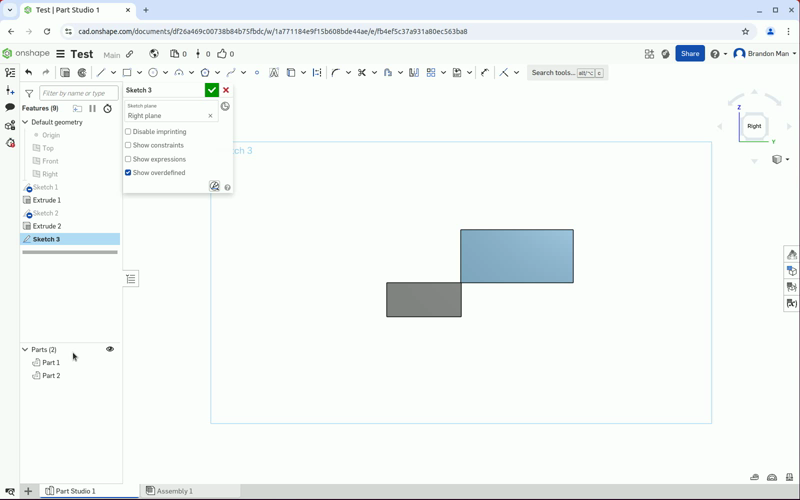
key(y)
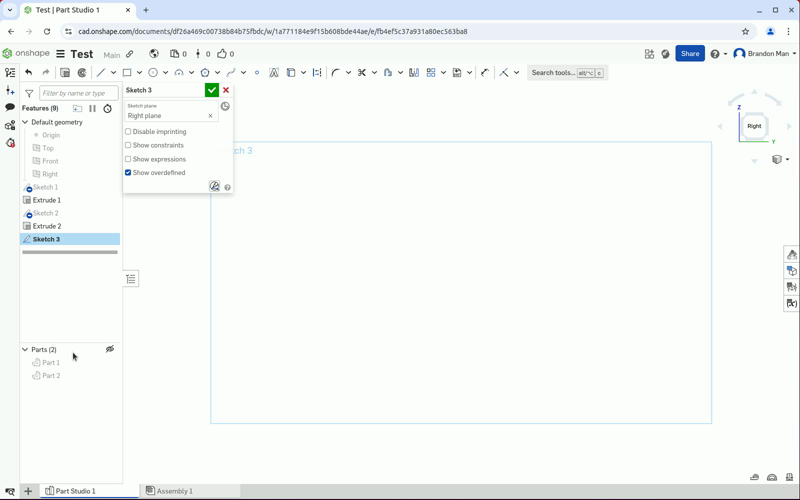
key(l)
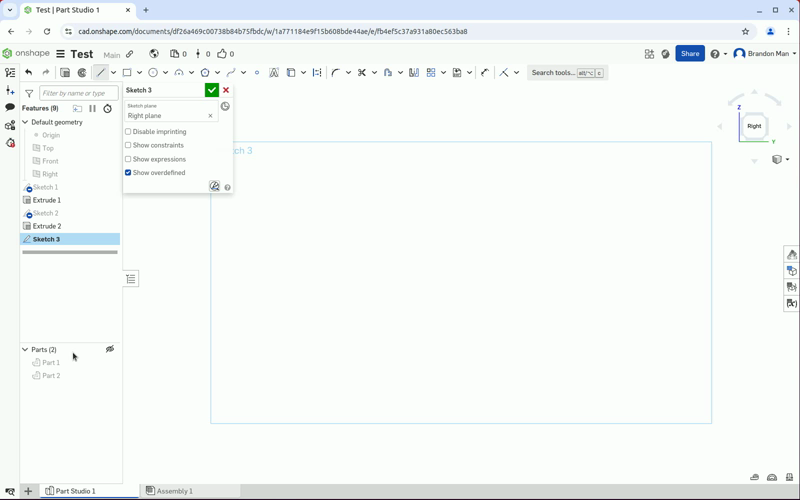
key_down(shift)
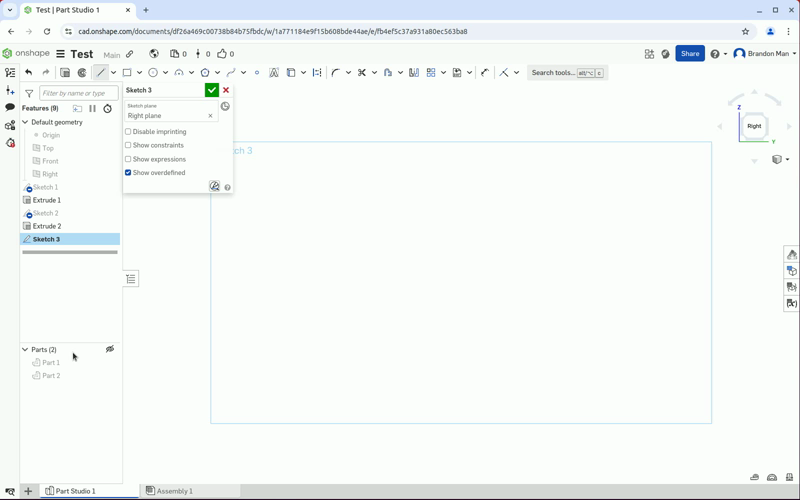
mouse_move(460, 316)
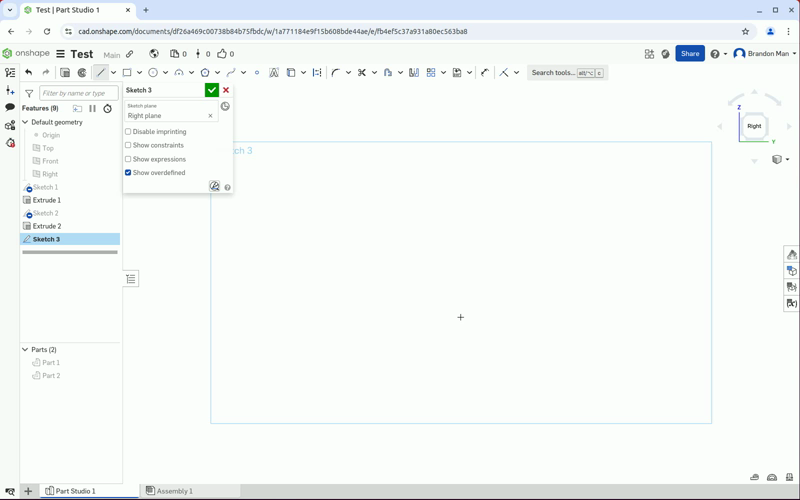
click(460, 316)
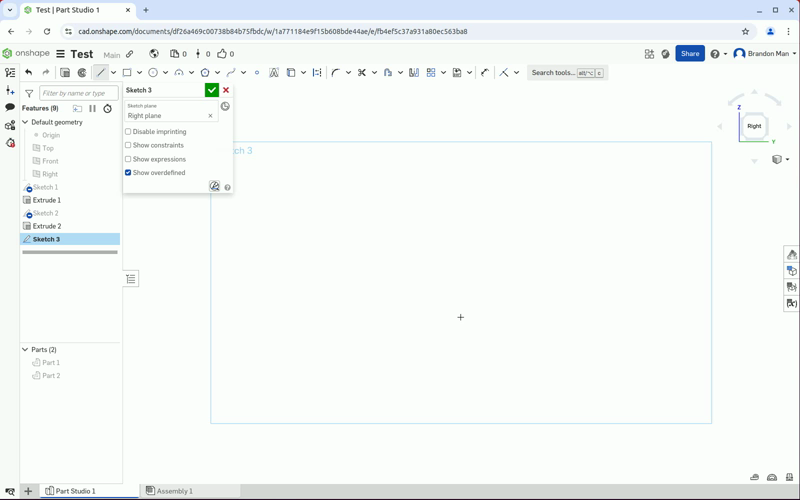
key_up(shift)
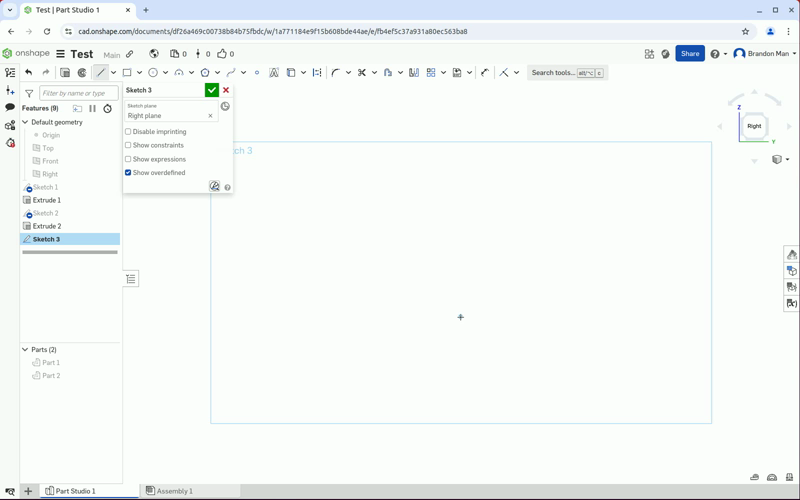
key_down(shift)
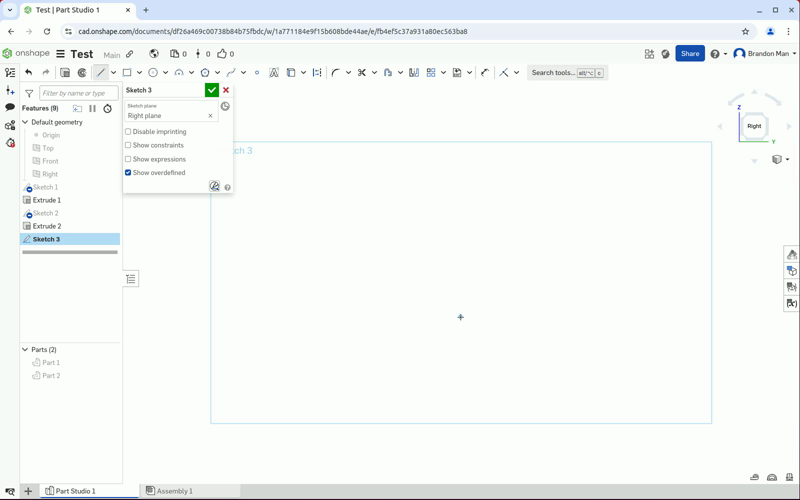
mouse_move(490, 316)
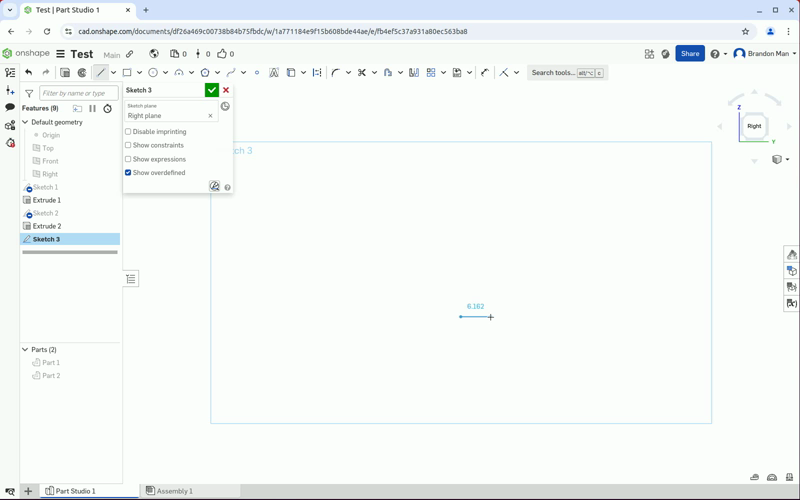
mouse_move(510, 316)
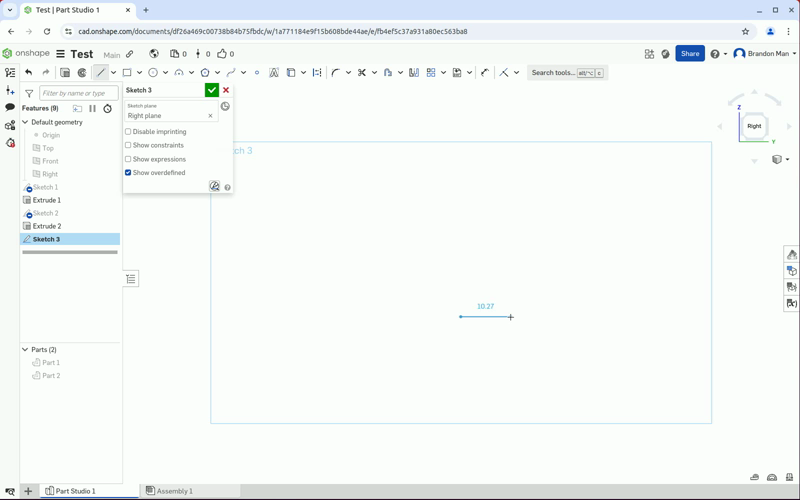
click(510, 316)
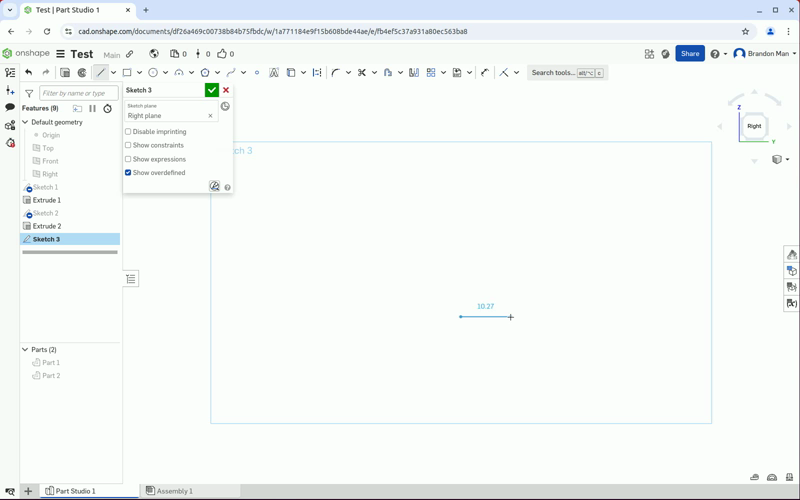
key_up(shift)
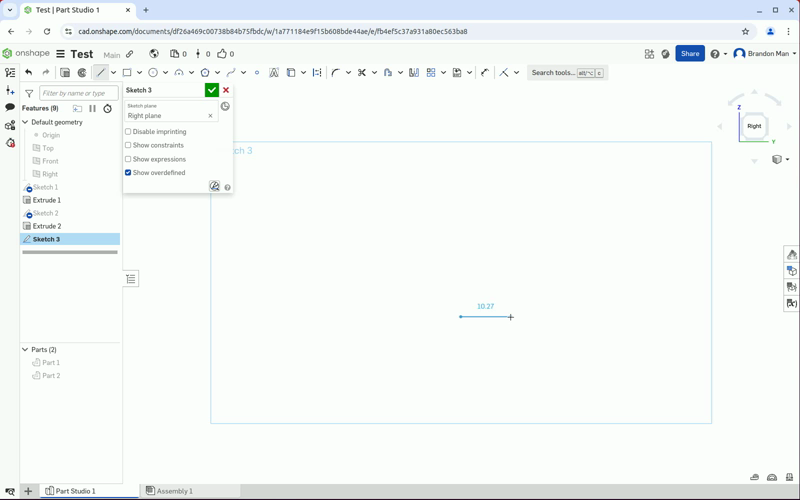
key_down(shift)
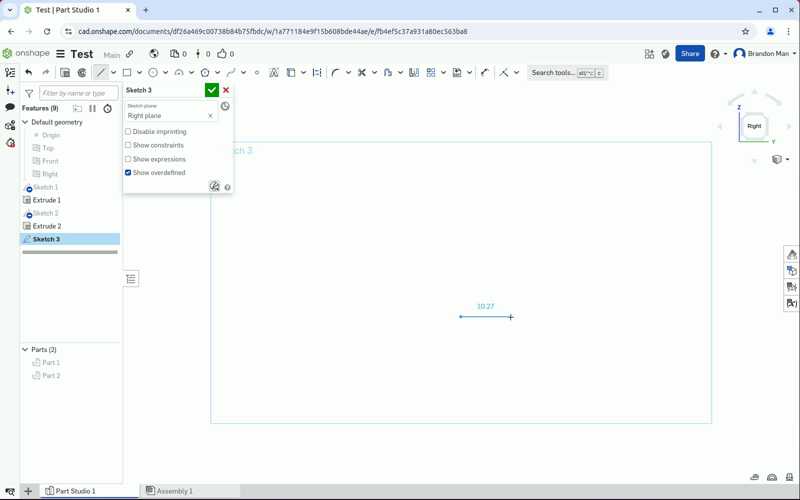
mouse_move(540, 316)
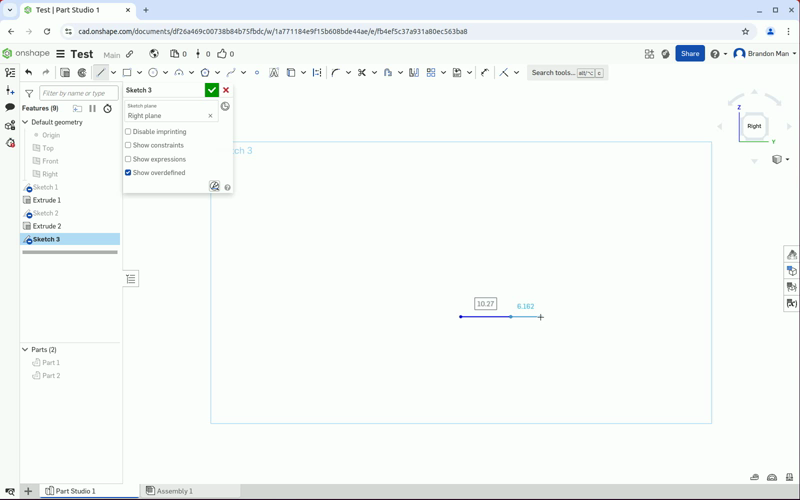
mouse_move(510, 282)
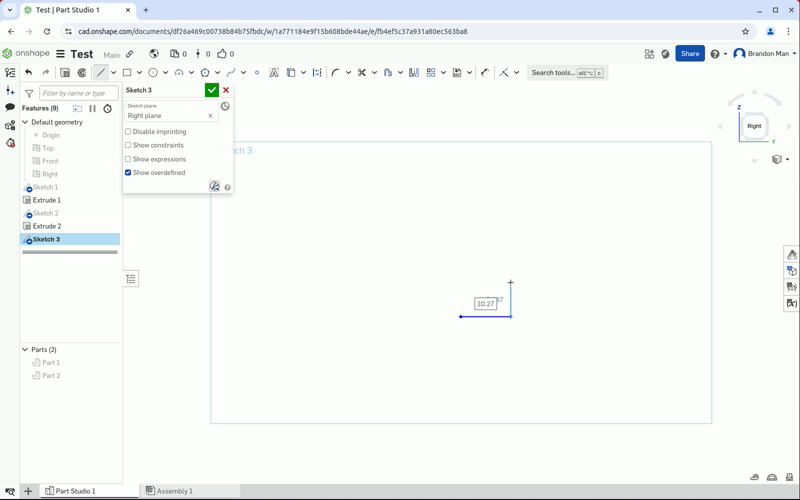
click(510, 282)
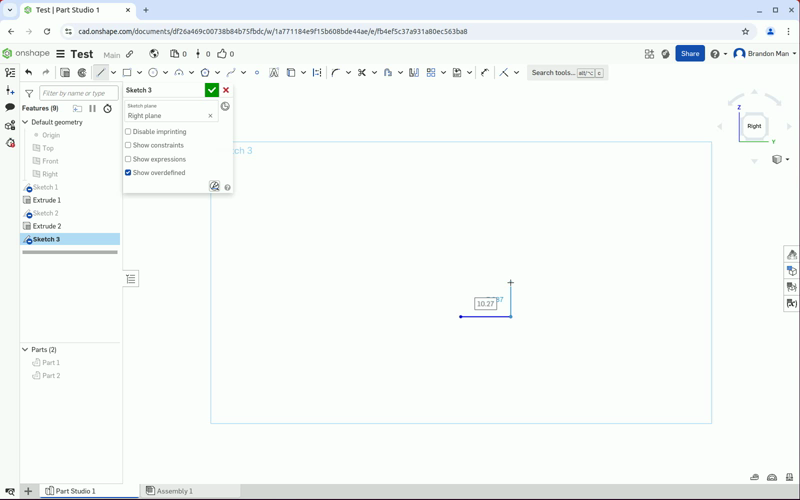
key_up(shift)
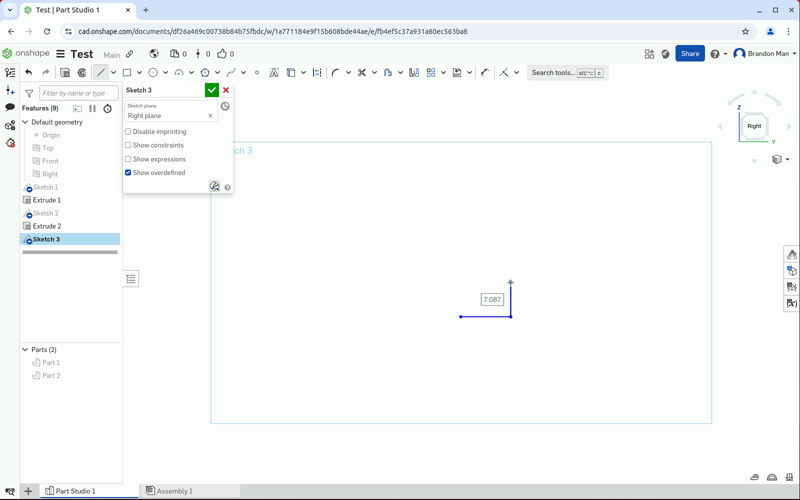
key_down(shift)
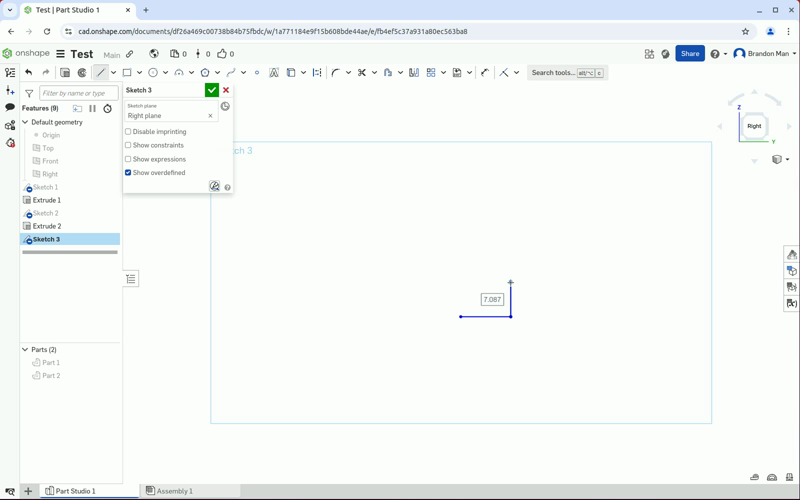
mouse_move(540, 282)
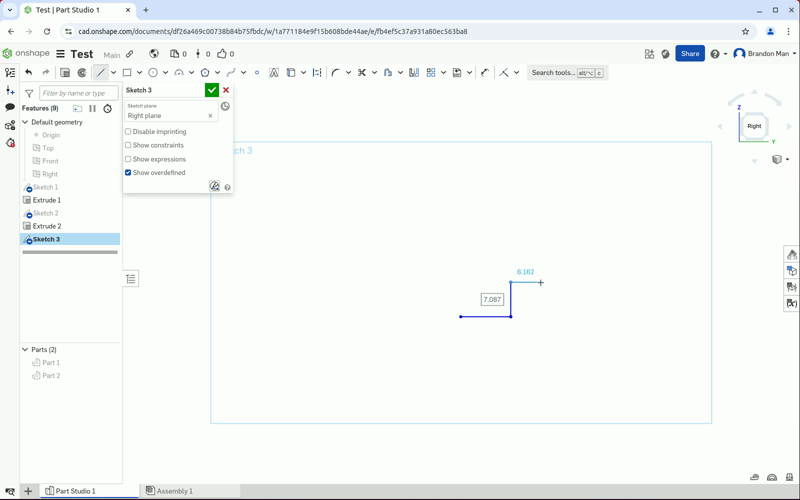
mouse_move(460, 282)
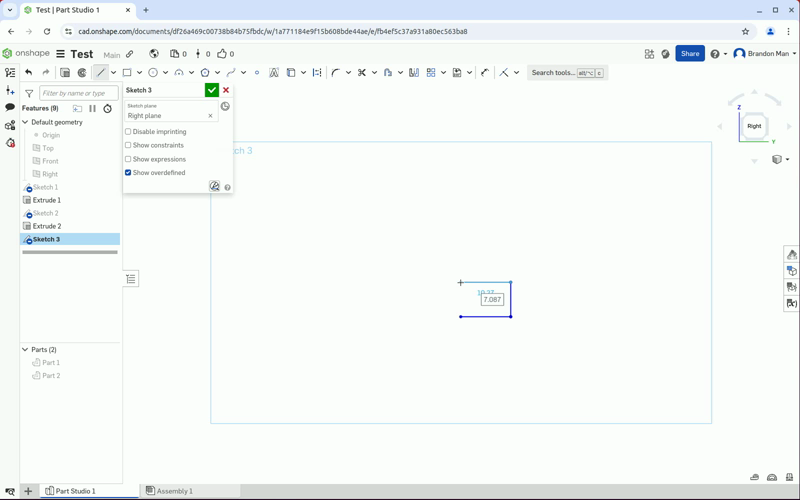
click(460, 282)
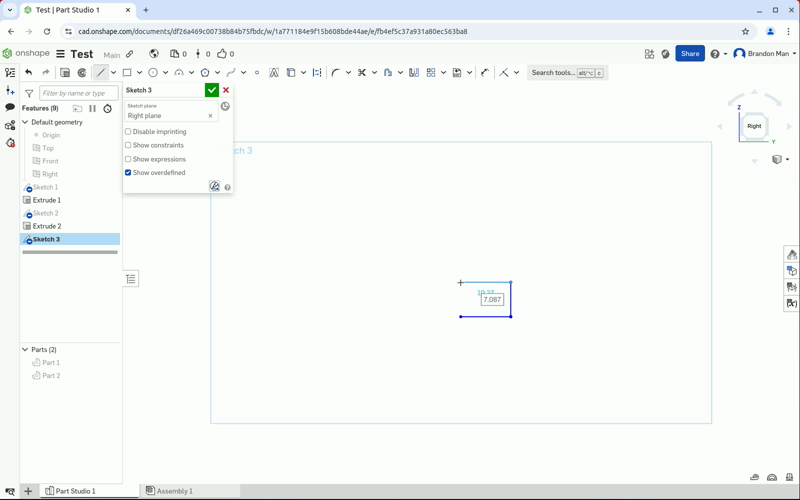
key_up(shift)
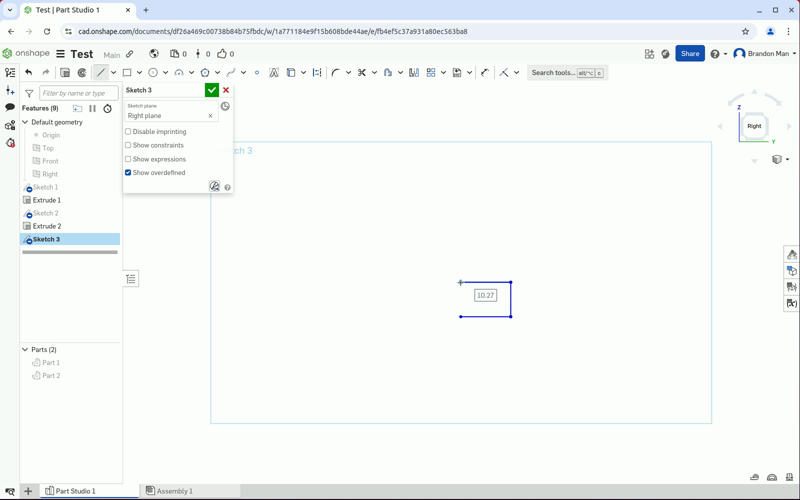
mouse_move(490, 282)
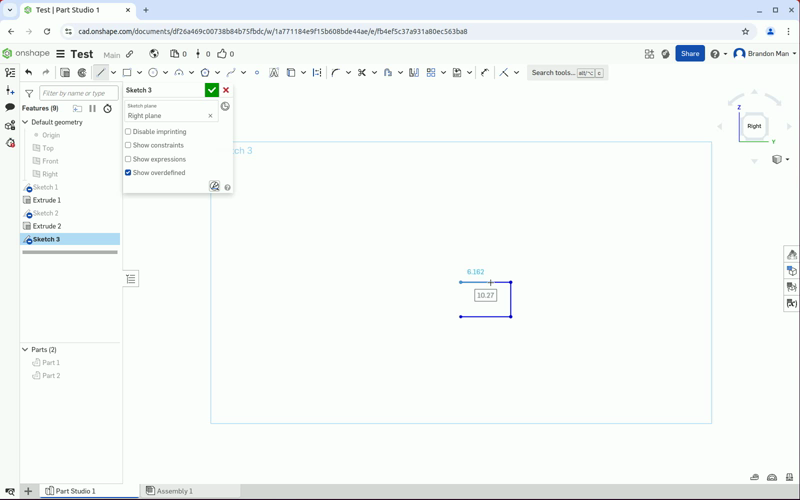
key_down(shift)
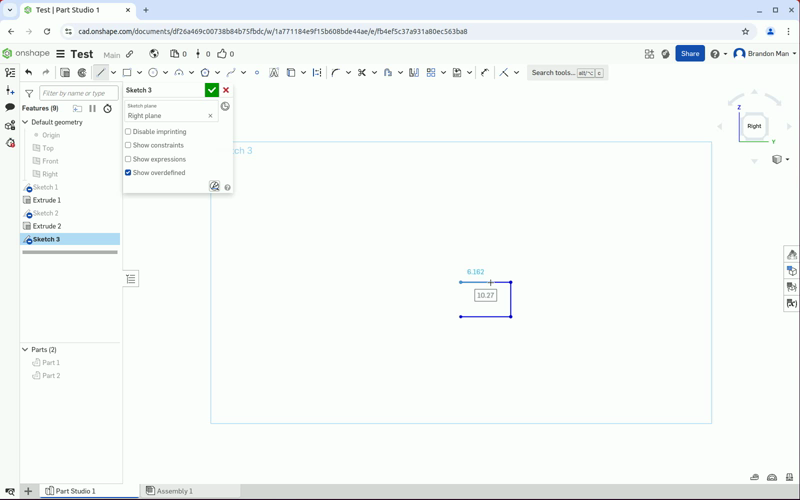
mouse_move(460, 316)
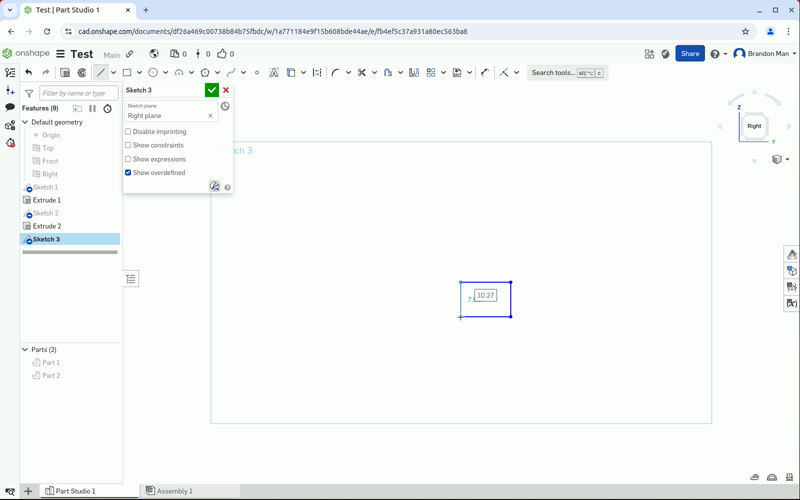
key_up(shift)
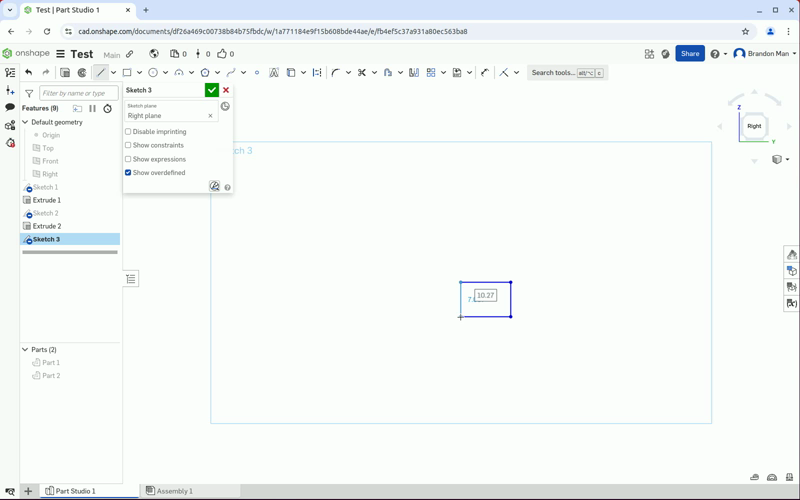
click(460, 316)
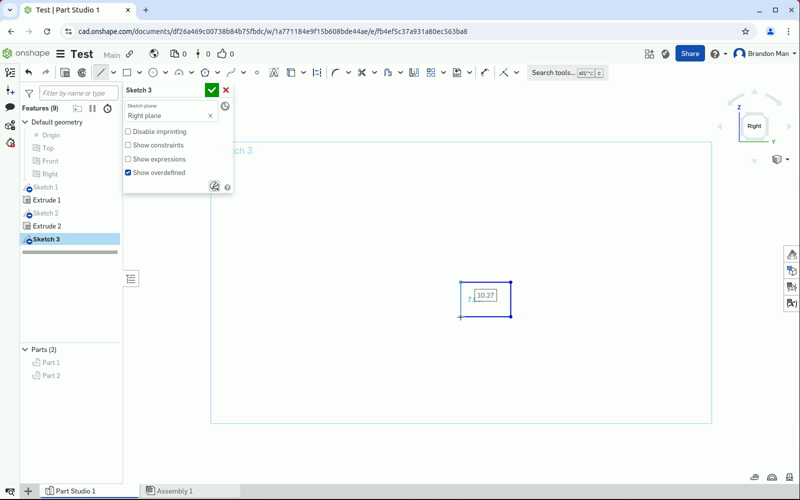
key(esc)
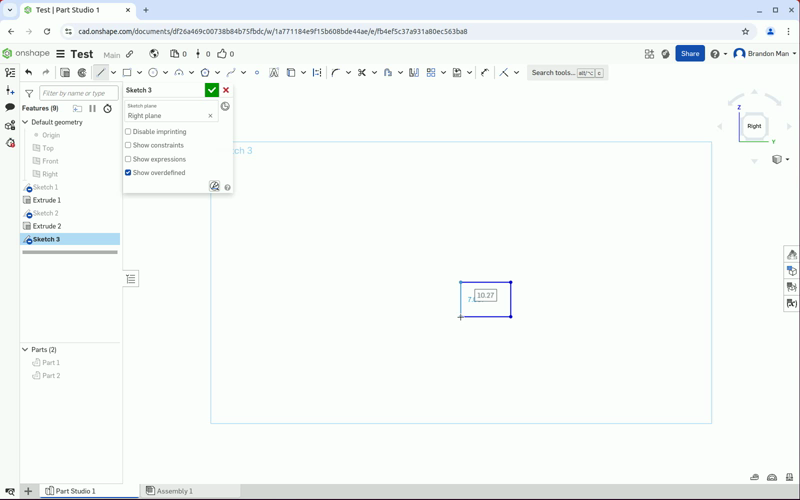
mouse_move(497, 292)
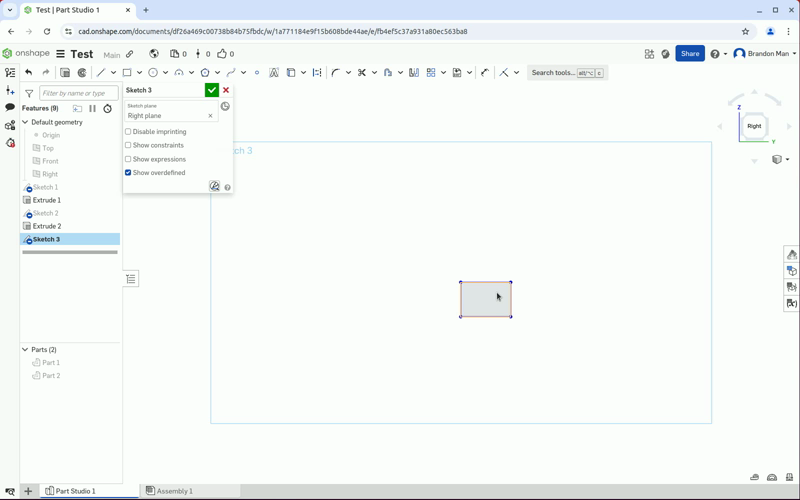
scroll(6)
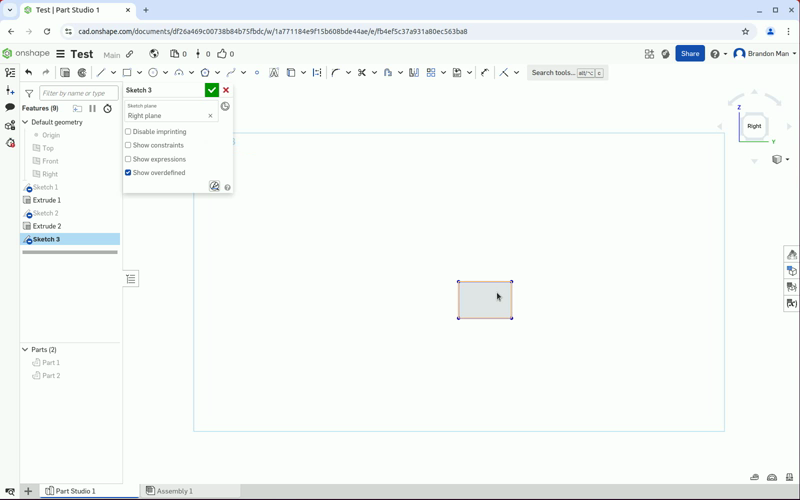
scroll(6)
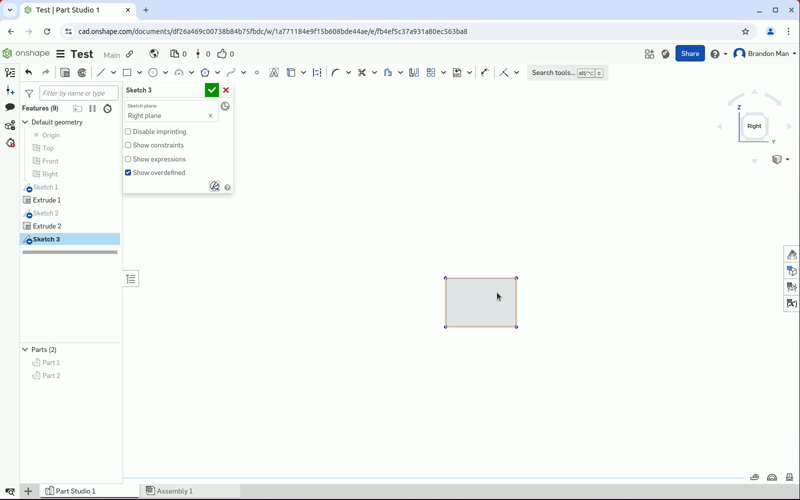
scroll(6)
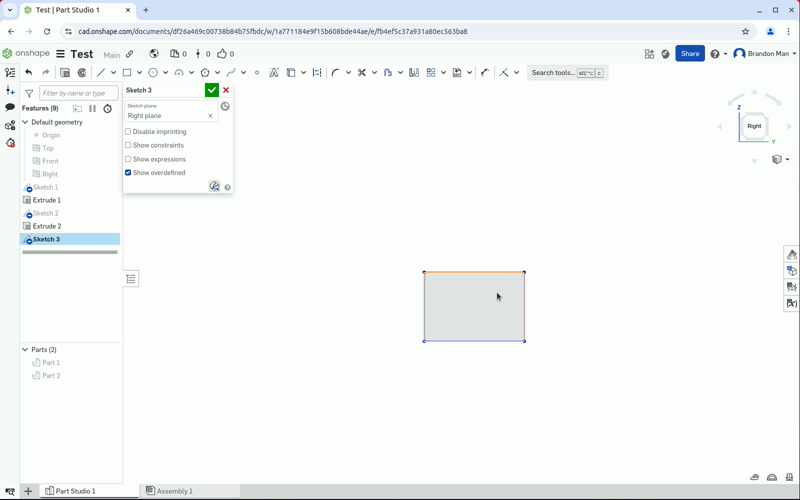
scroll(6)
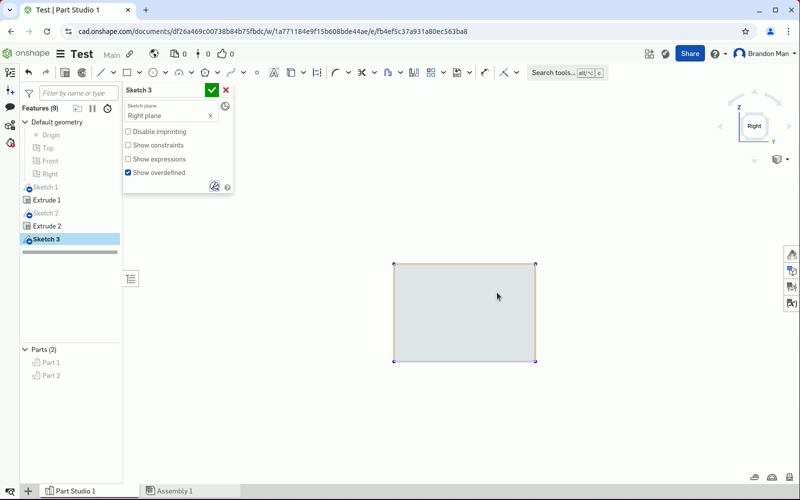
scroll(6)
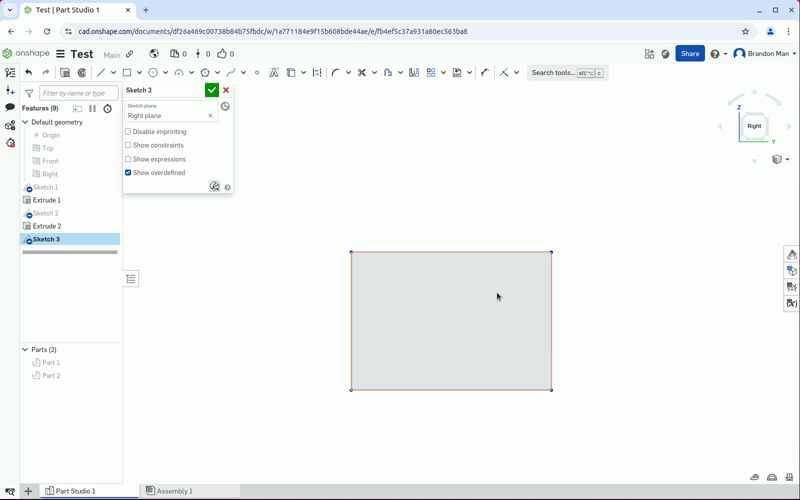
scroll(6)
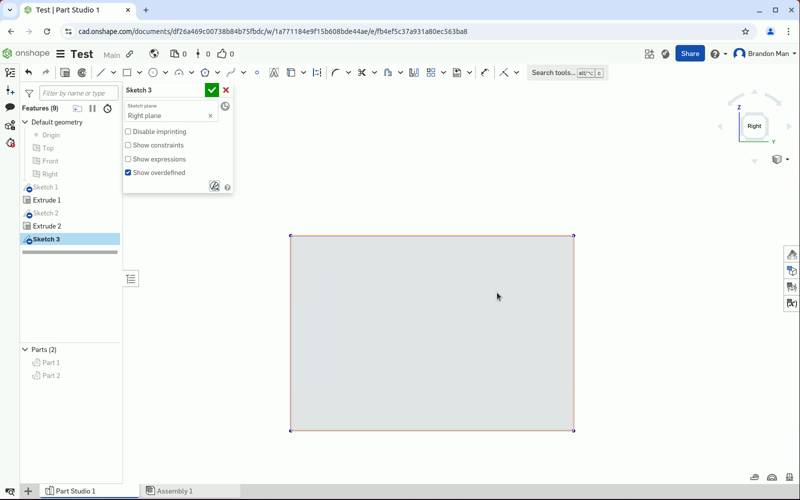
scroll(6)
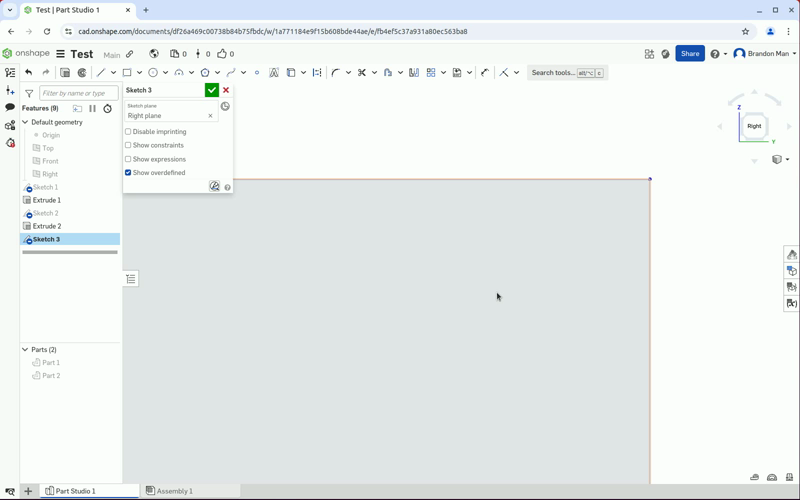
click(497, 292)
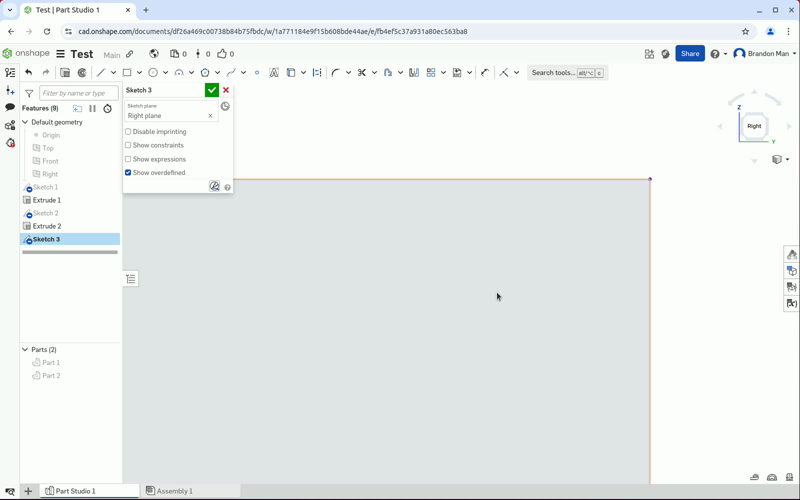
scroll(-6)
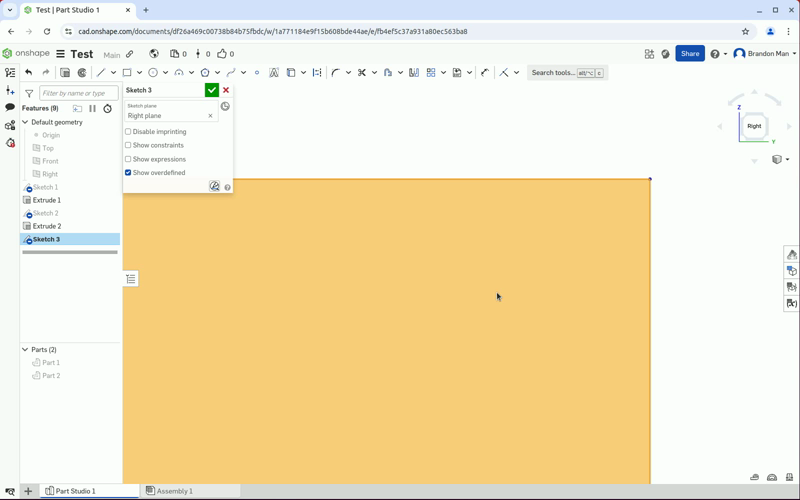
scroll(-6)
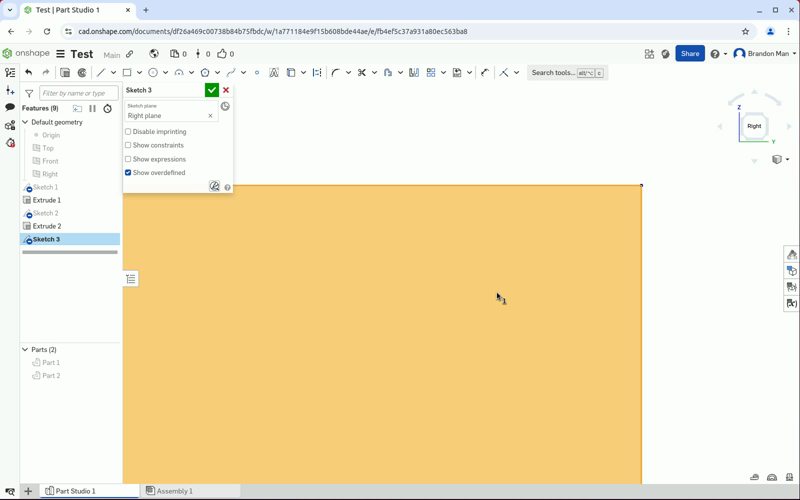
scroll(-6)
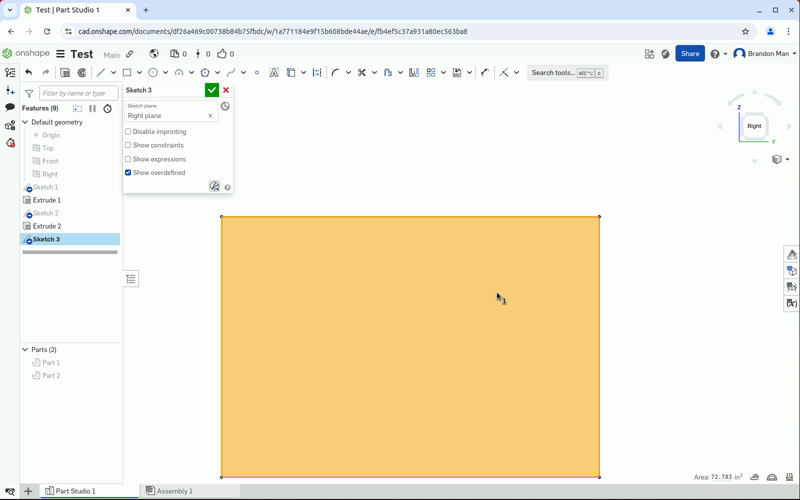
scroll(-6)
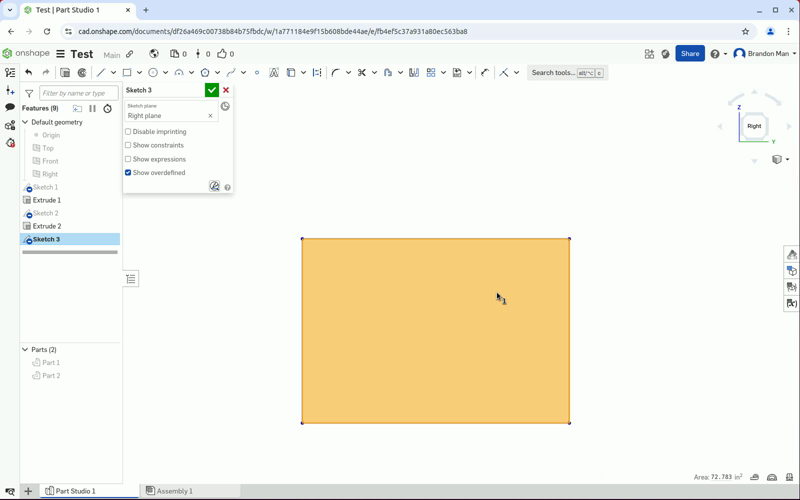
scroll(-6)
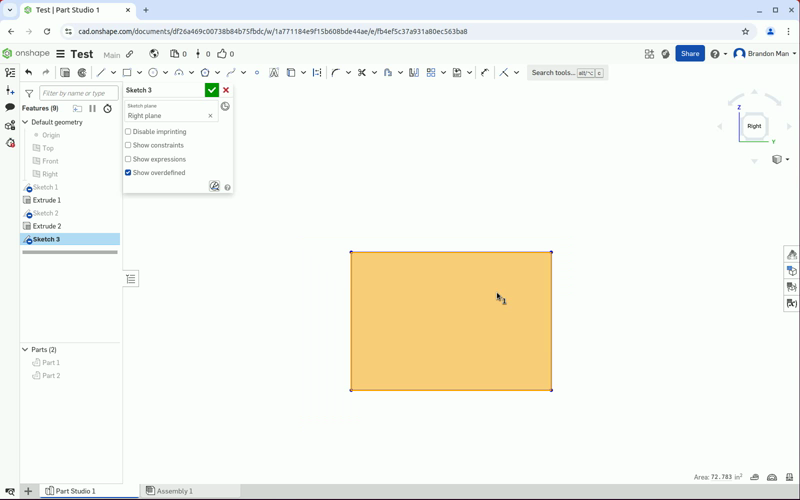
scroll(-6)
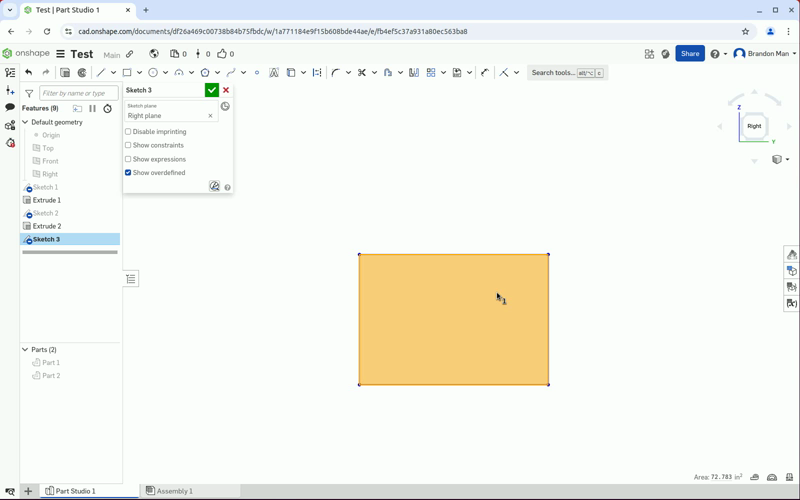
scroll(-6)
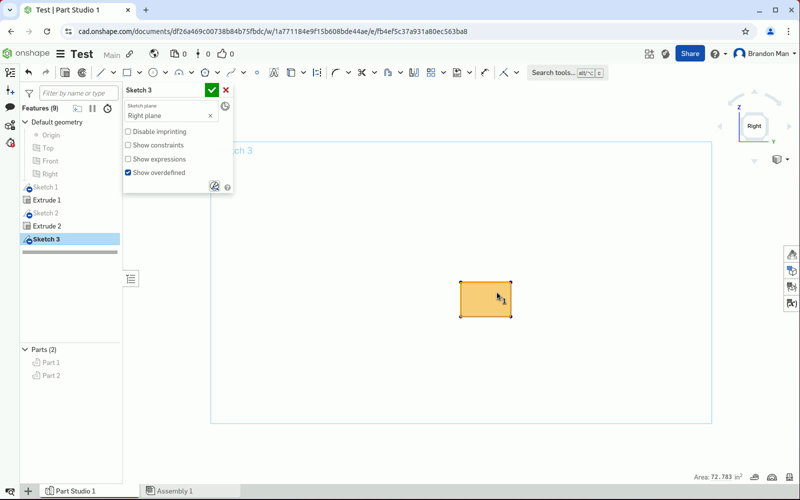
mouse_move(73, 352)
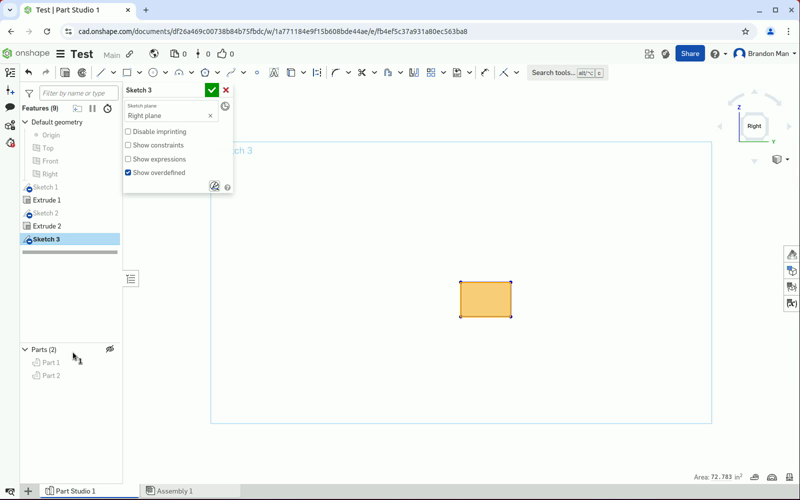
key(shift+y)
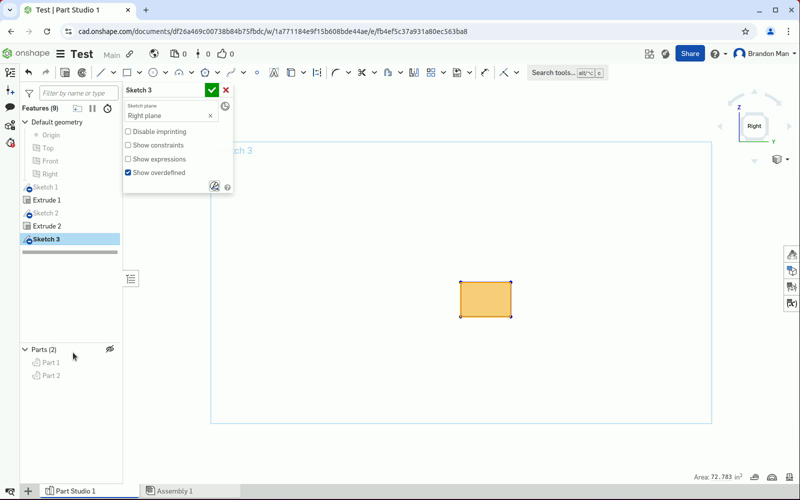
key(shift+e)
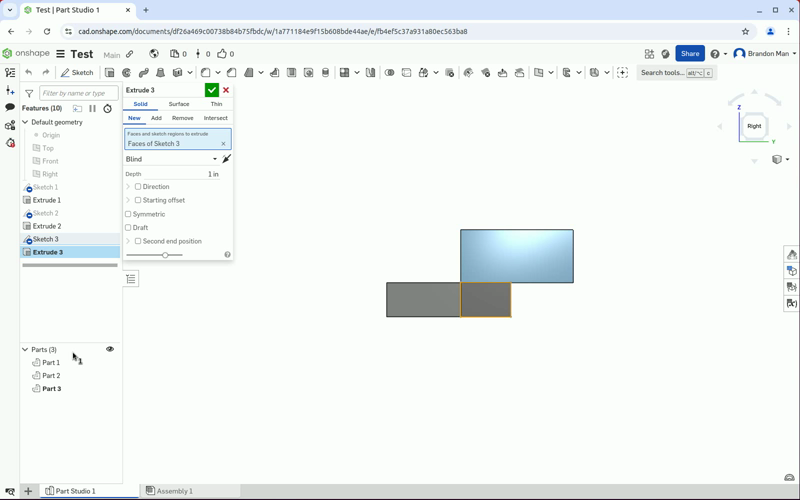
mouse_move(143, 106)
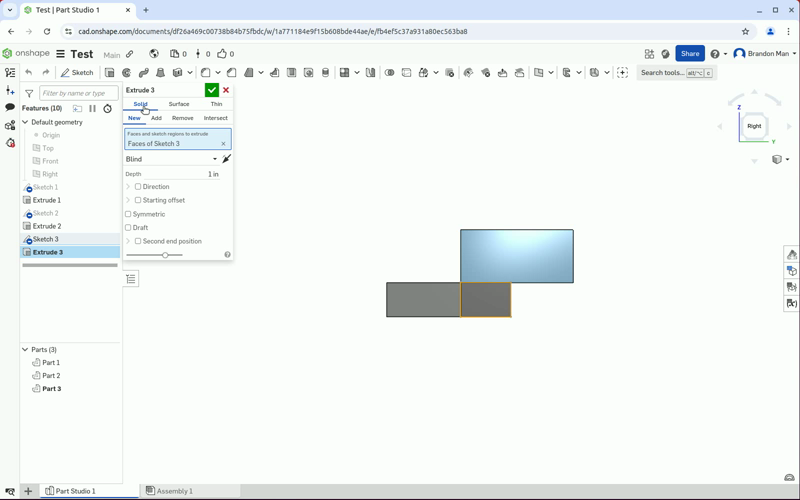
click(143, 106)
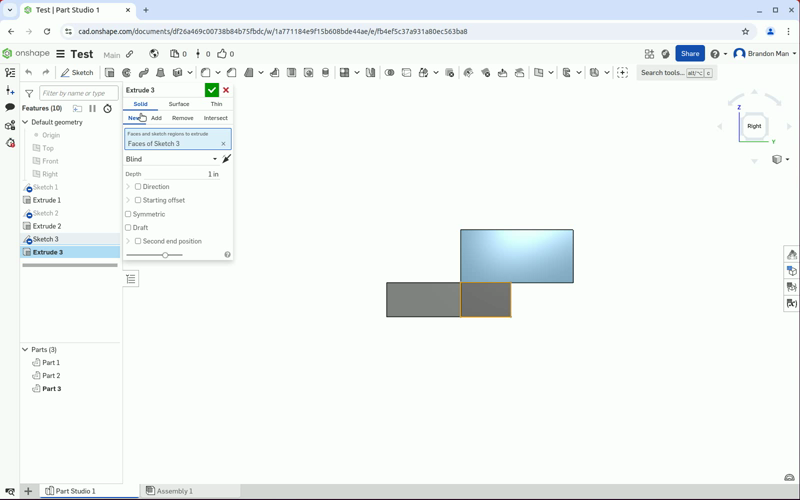
mouse_move(137, 120)
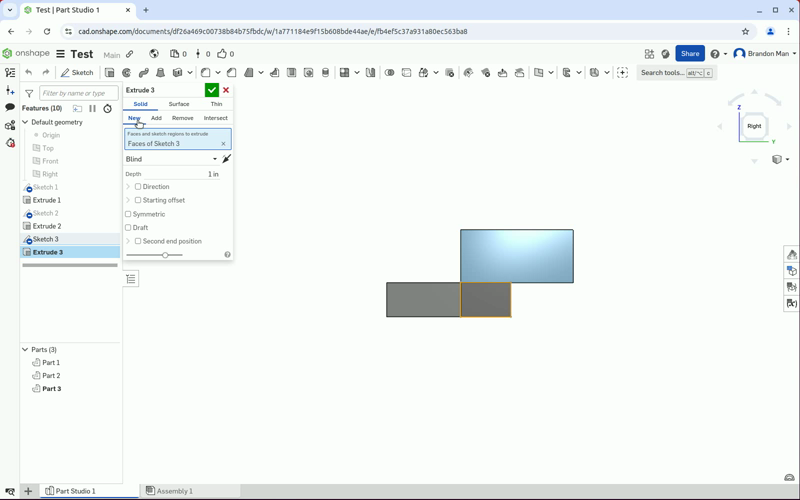
click(137, 120)
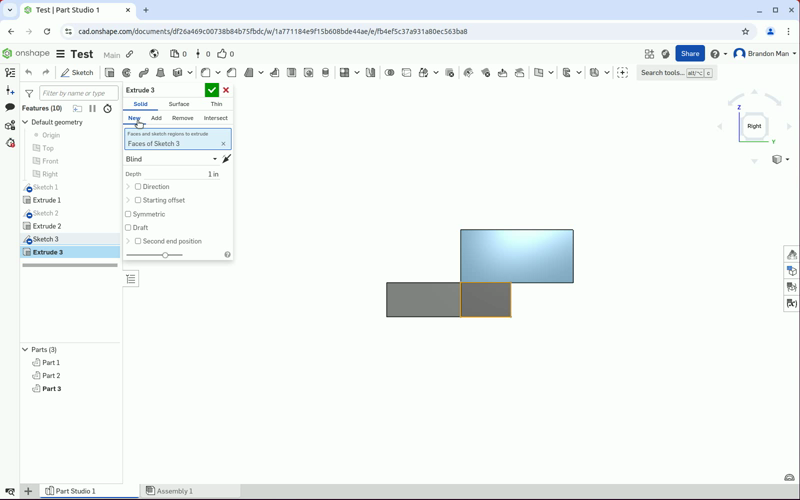
key(tab, 4)
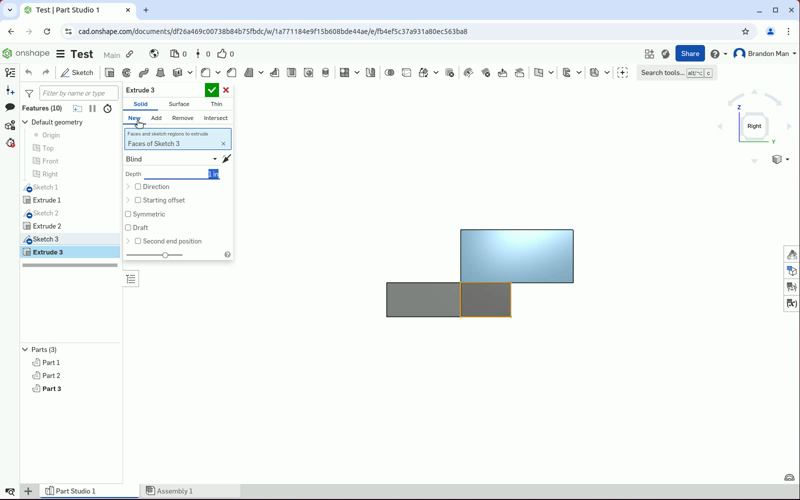
text(14.683)
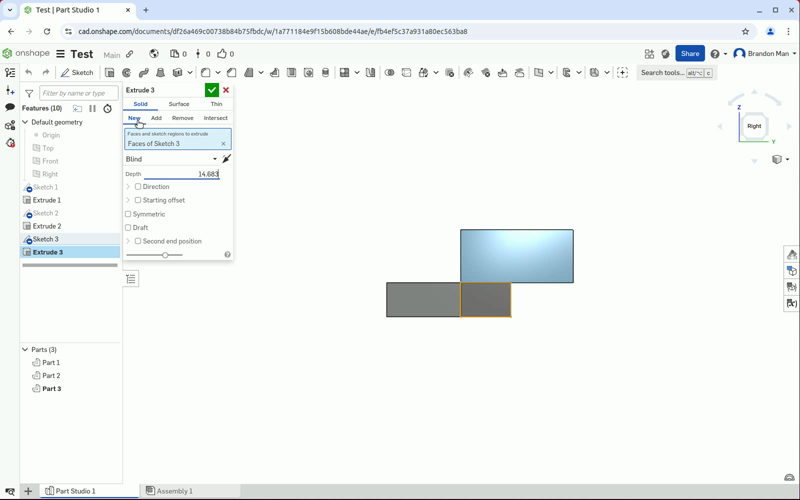
key(enter)
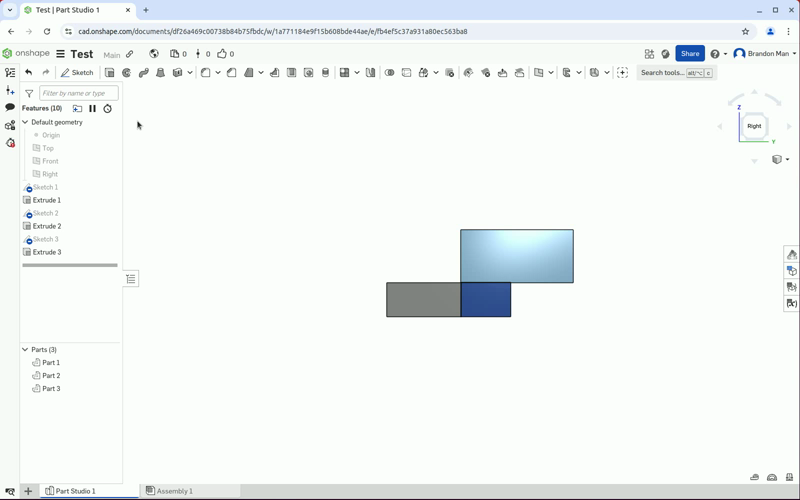
key(shift+h)
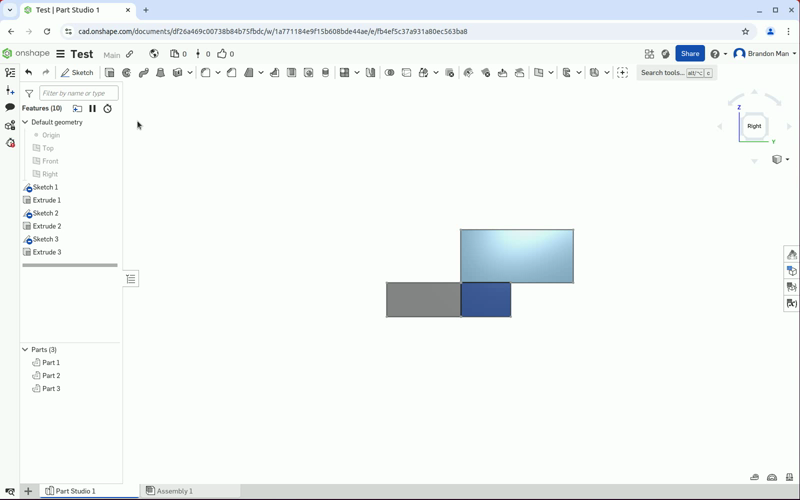
key(shift+h)
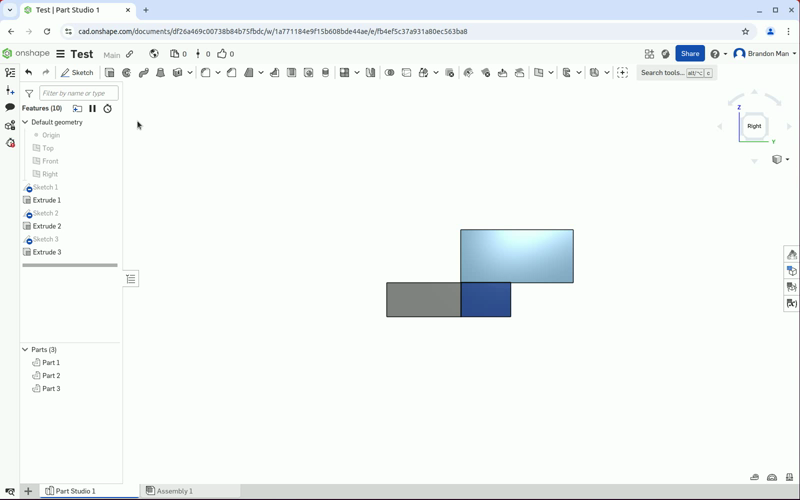
mouse_move(73, 189)
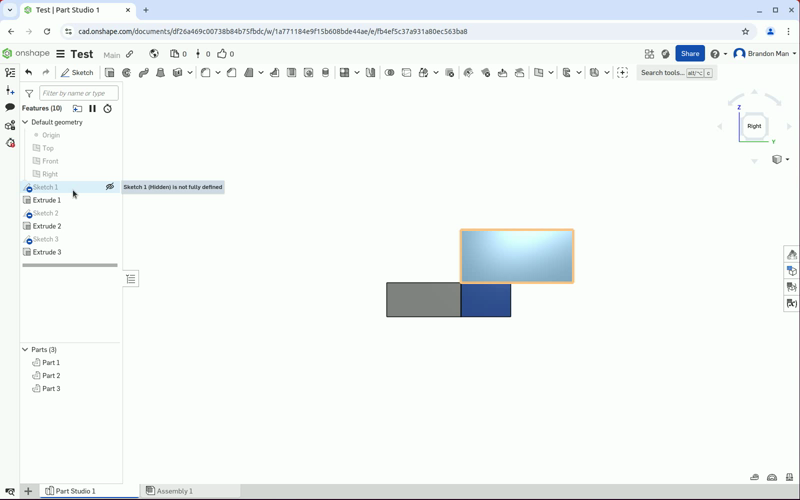
click(73, 189)
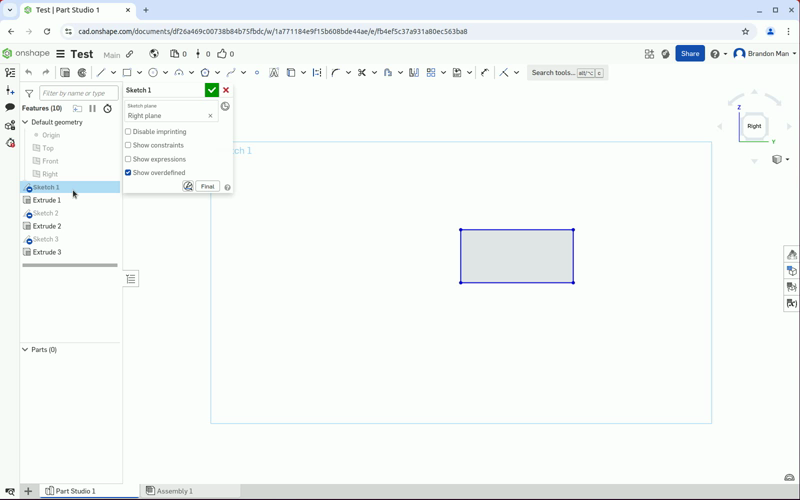
mouse_move(229, 92)
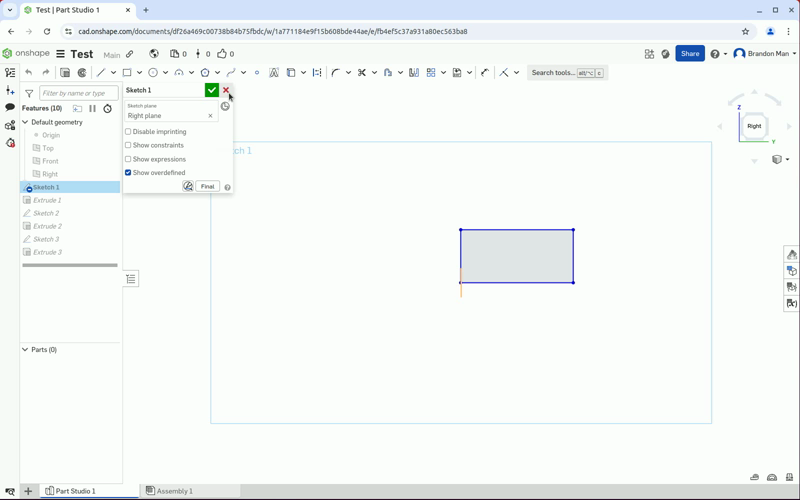
click(229, 92)
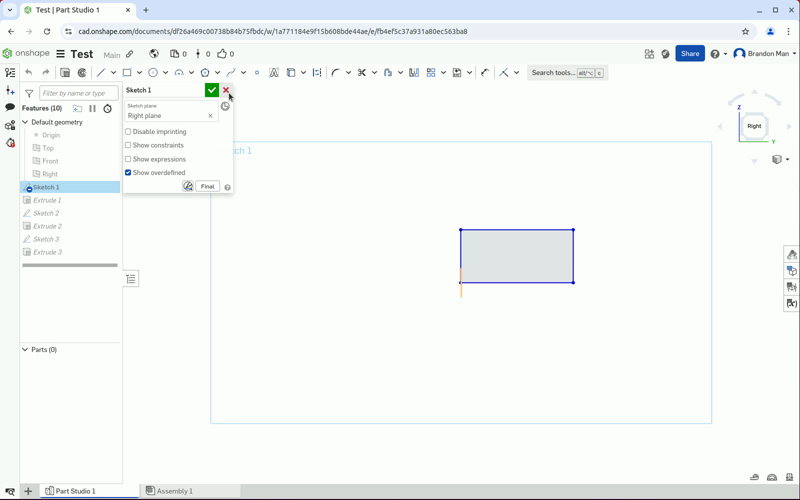
key(shift+s)
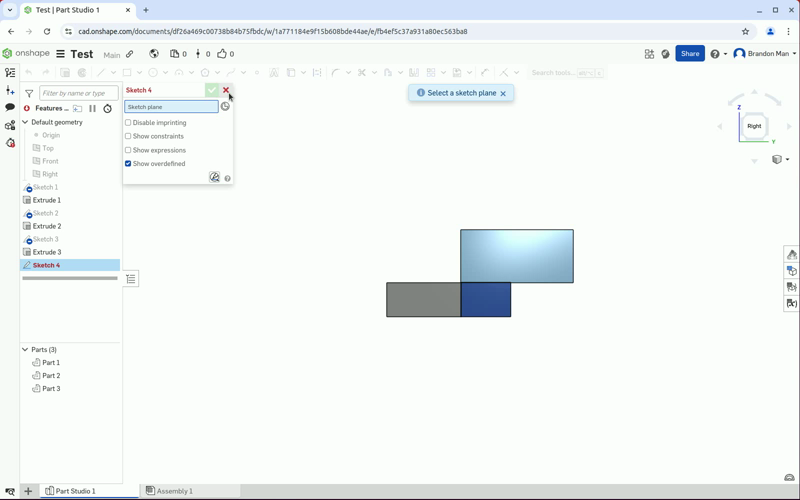
mouse_move(73, 176)
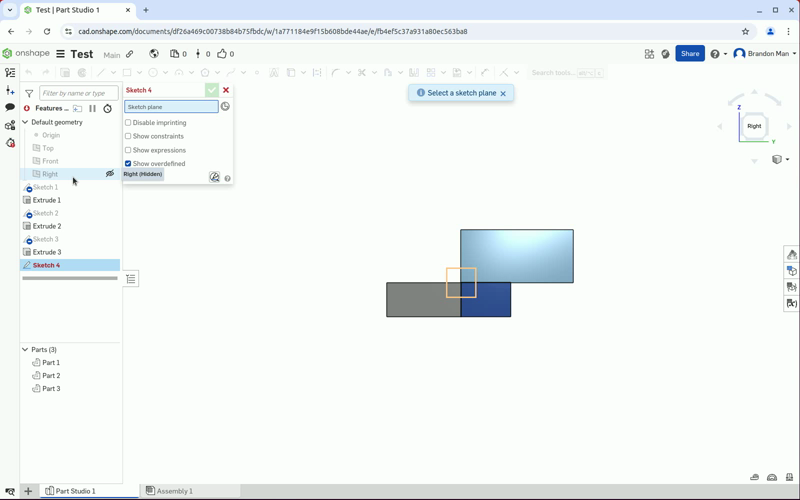
click(73, 176)
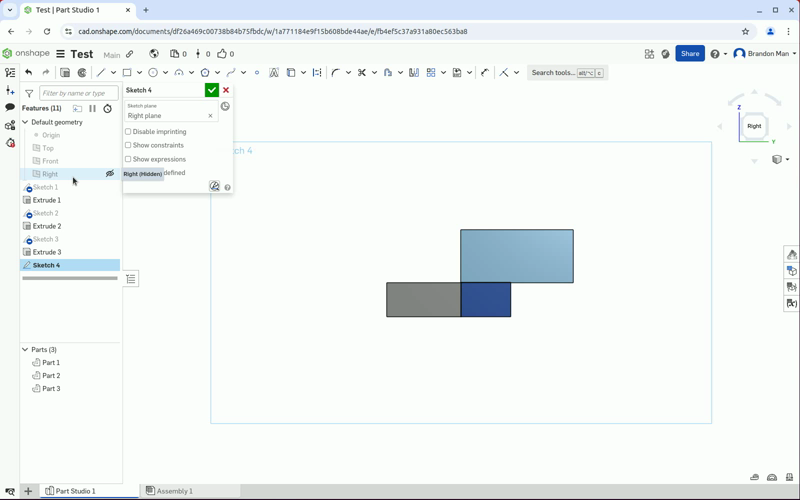
mouse_move(73, 352)
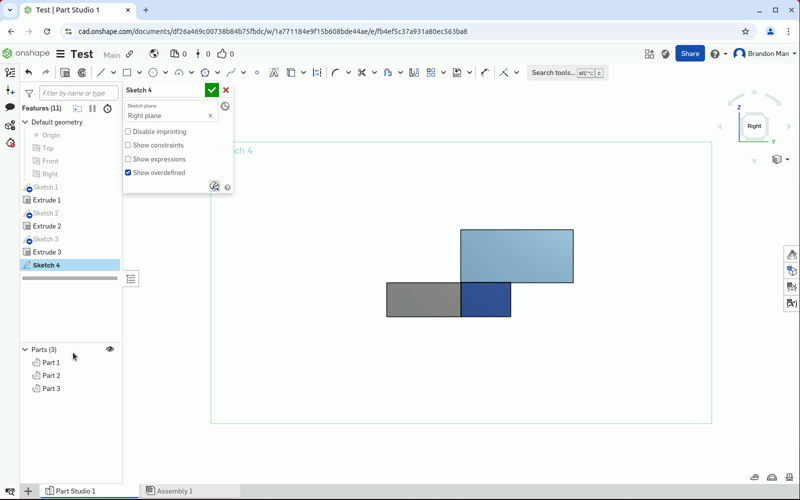
key(y)
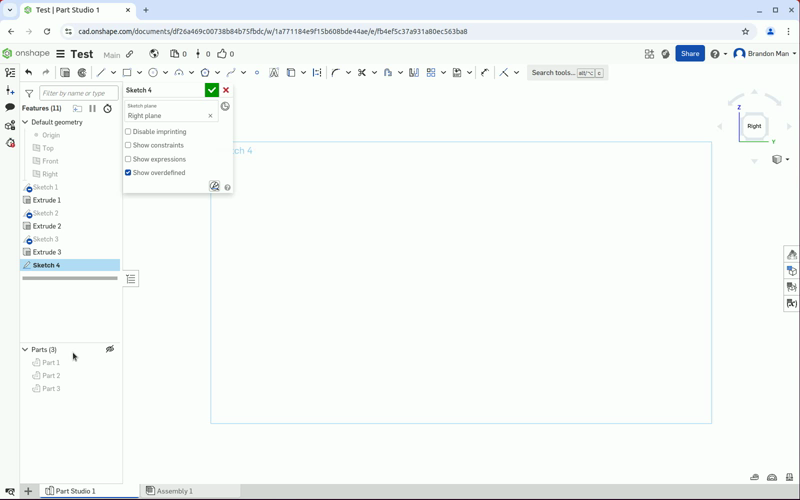
key(l)
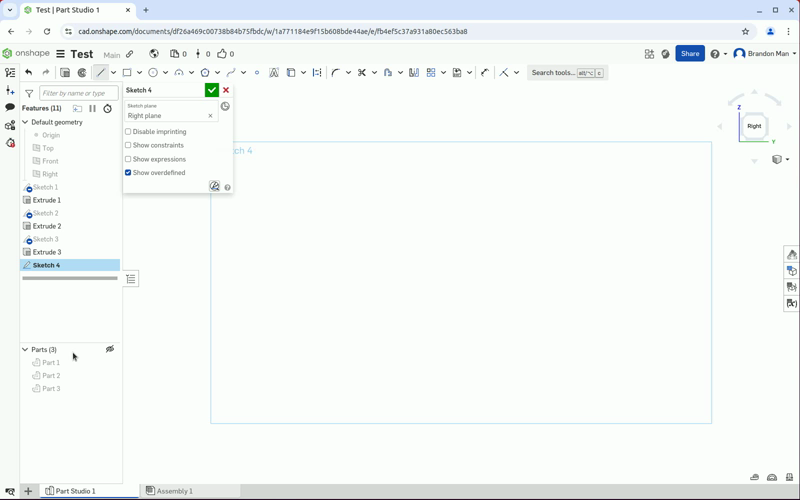
key_down(shift)
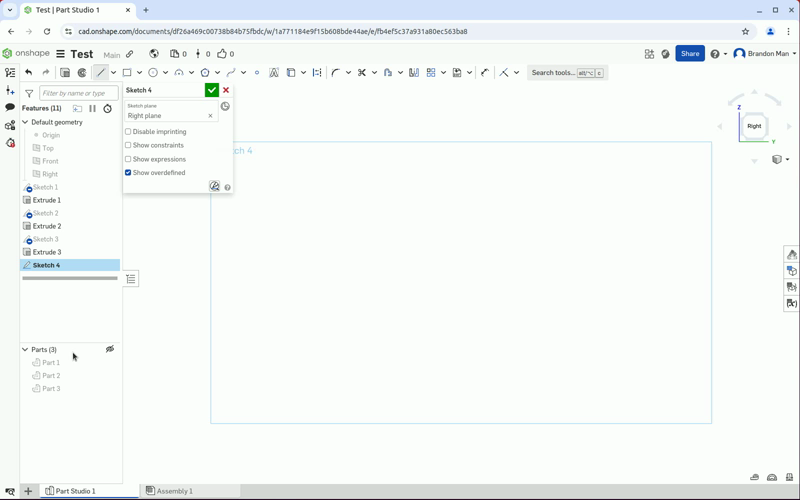
mouse_move(386, 230)
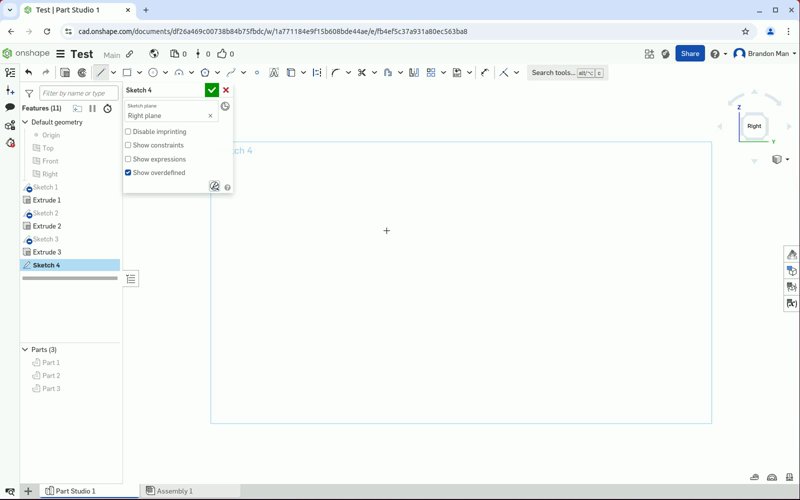
click(386, 230)
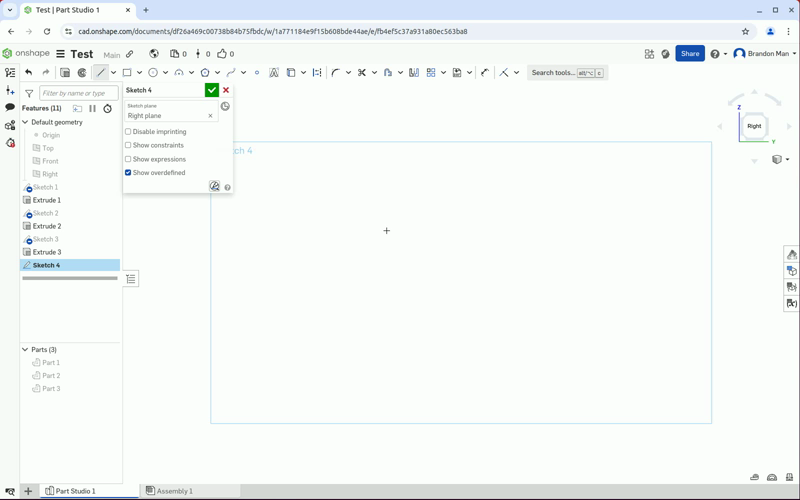
key_up(shift)
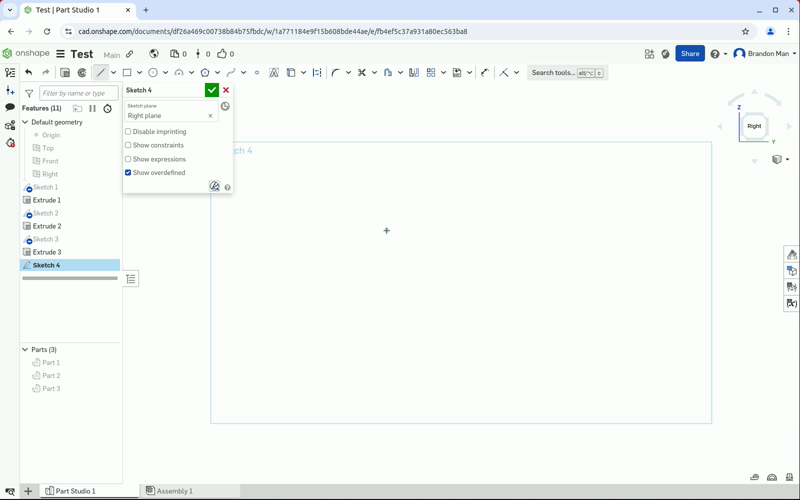
key_down(shift)
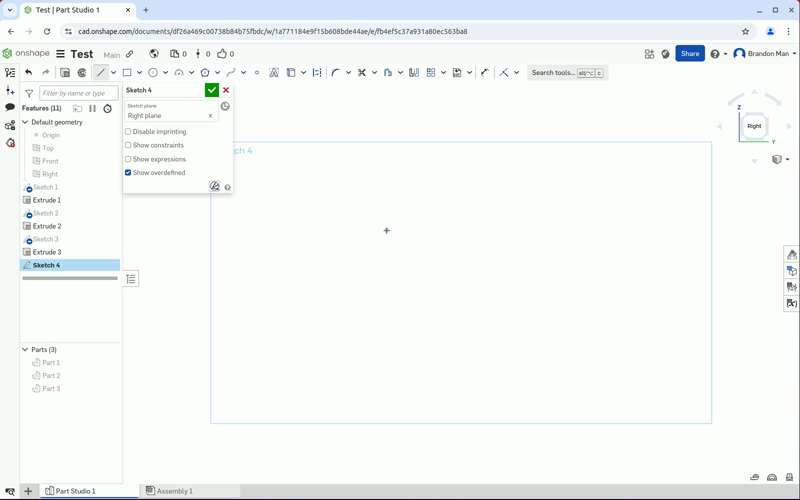
mouse_move(461, 230)
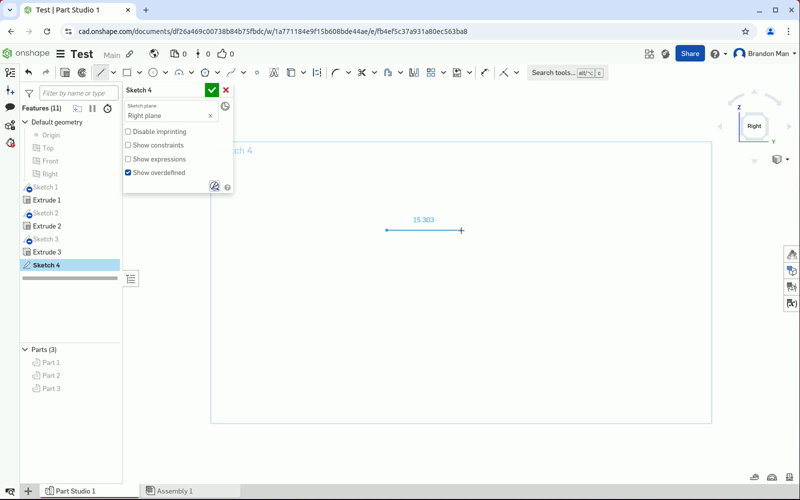
click(461, 230)
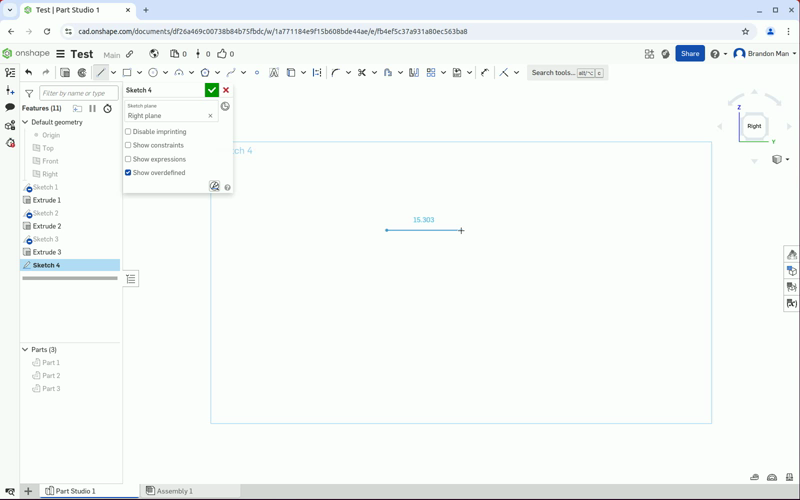
key_up(shift)
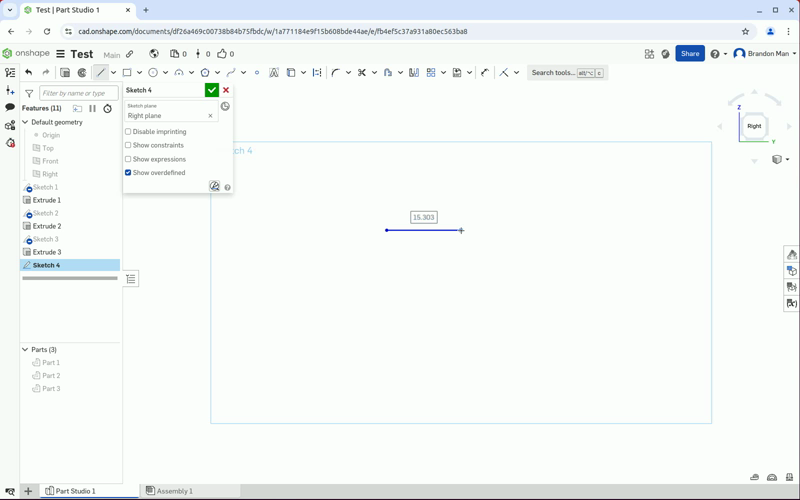
key_down(shift)
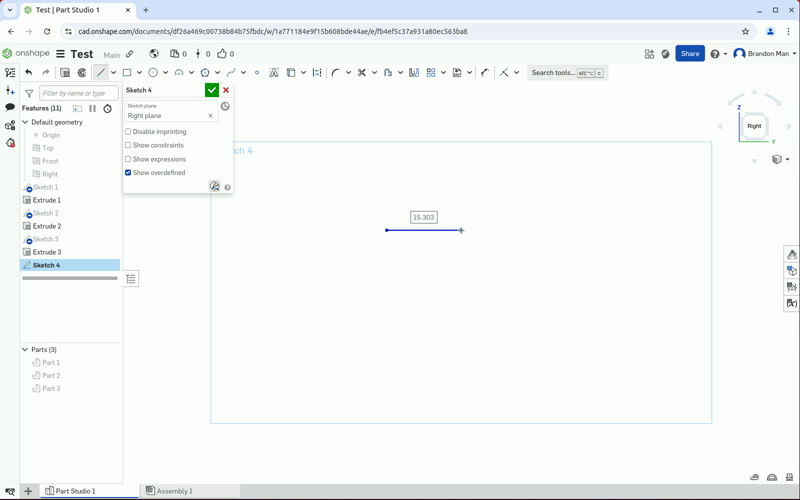
mouse_move(491, 230)
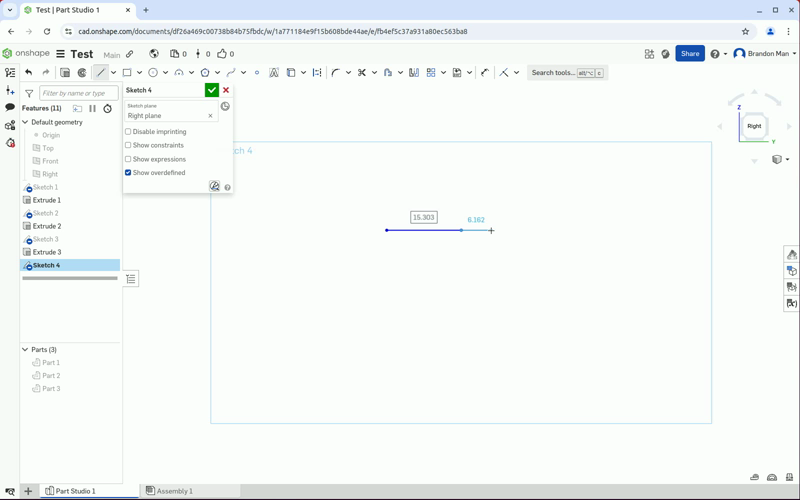
mouse_move(461, 195)
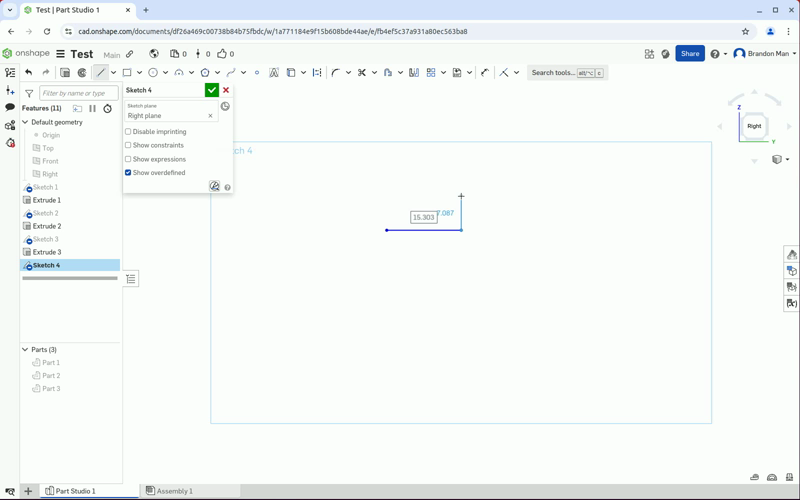
click(461, 195)
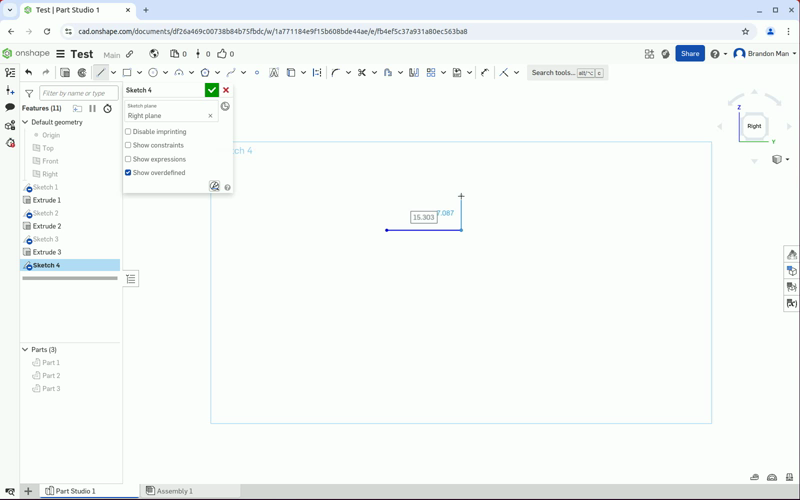
key_up(shift)
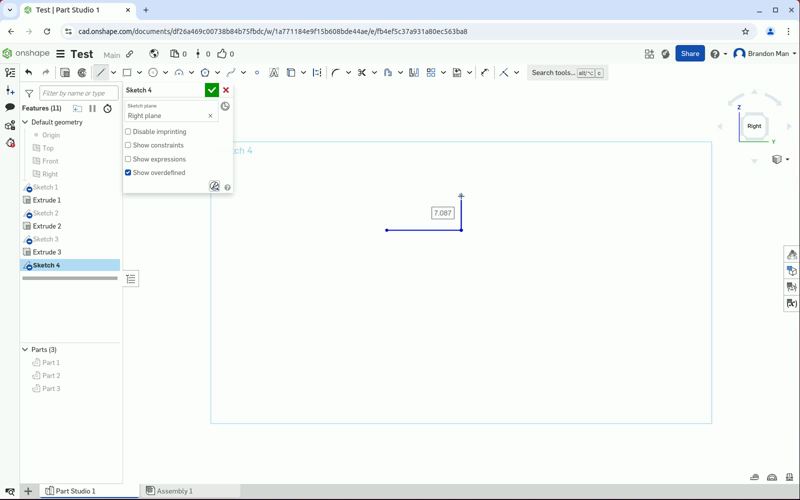
key_down(shift)
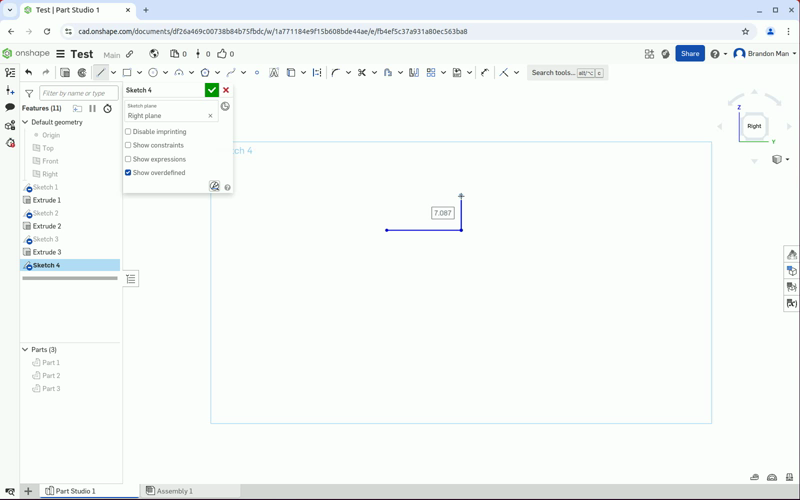
mouse_move(386, 195)
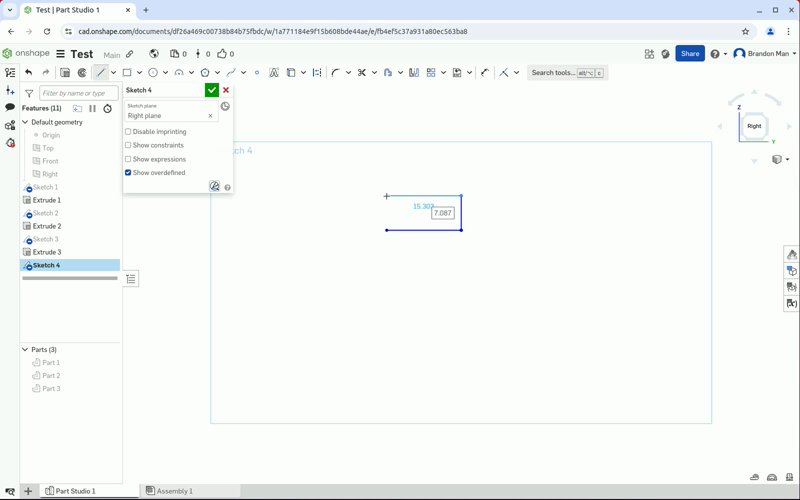
click(386, 195)
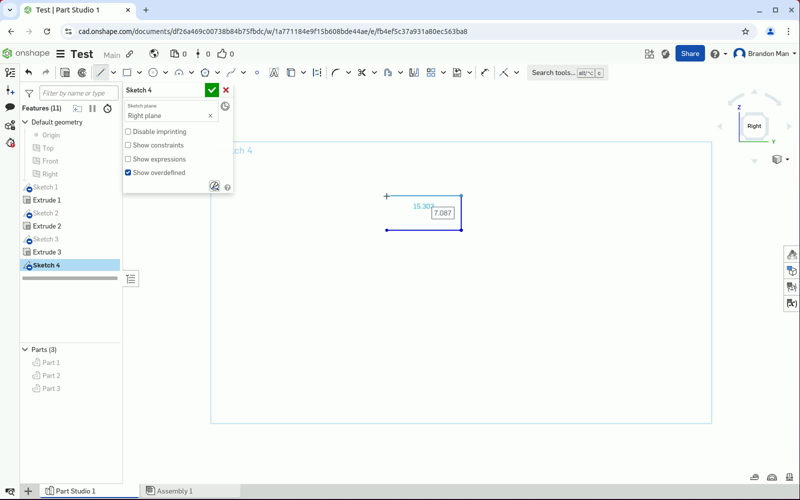
key_up(shift)
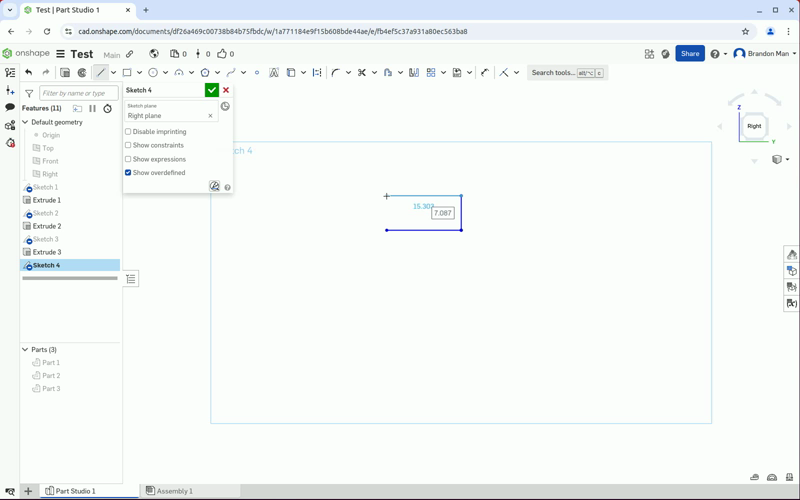
mouse_move(417, 195)
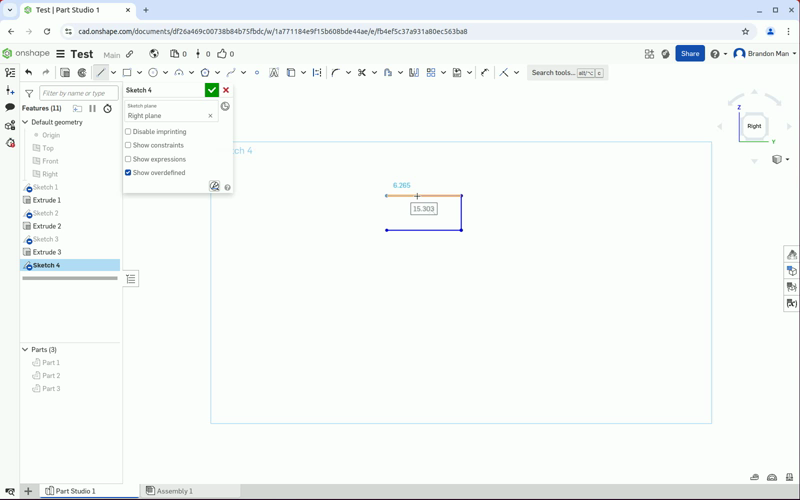
key_down(shift)
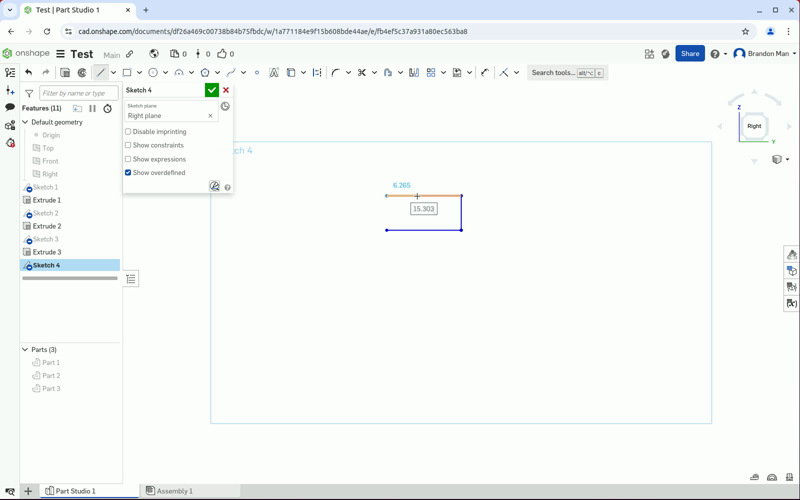
mouse_move(386, 230)
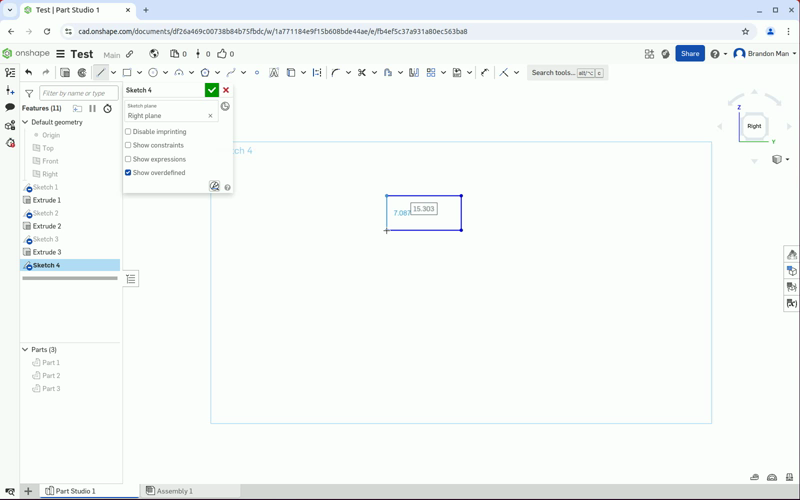
key_up(shift)
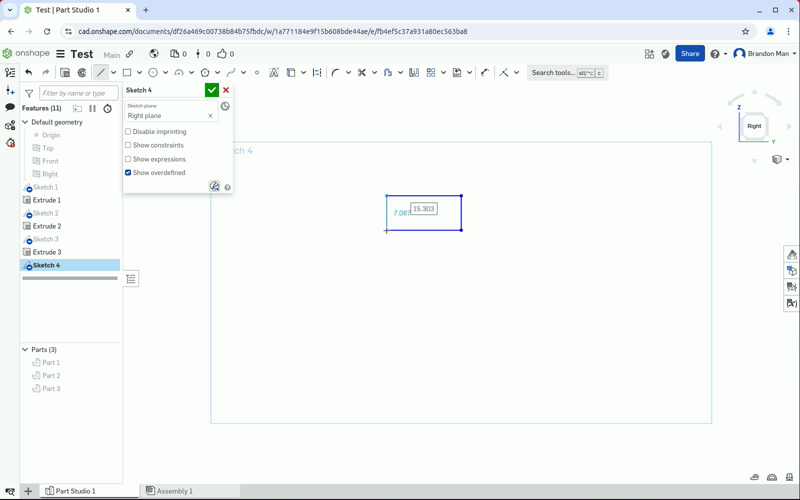
click(386, 230)
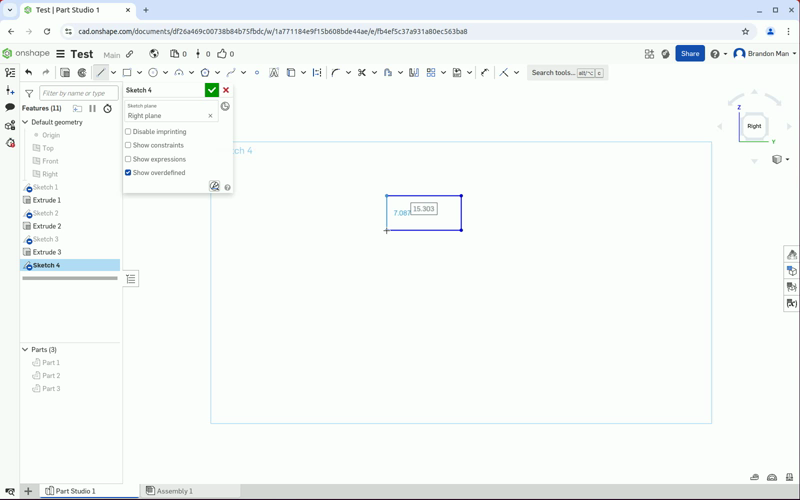
key(esc)
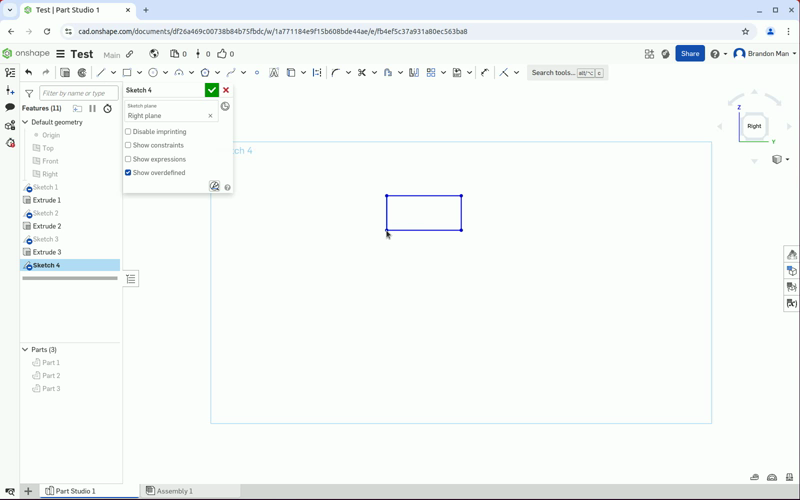
mouse_move(423, 198)
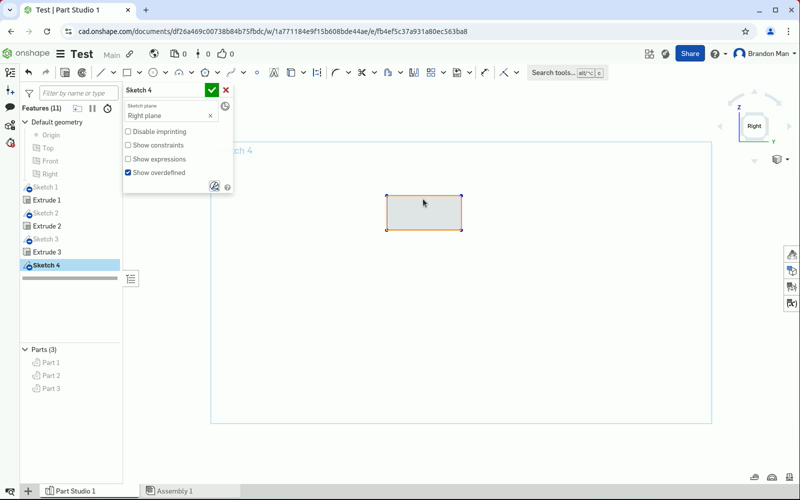
click(423, 198)
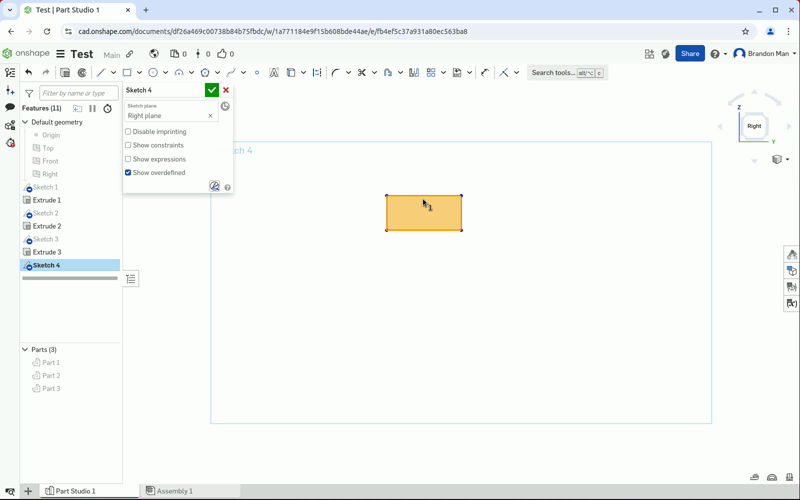
mouse_move(73, 352)
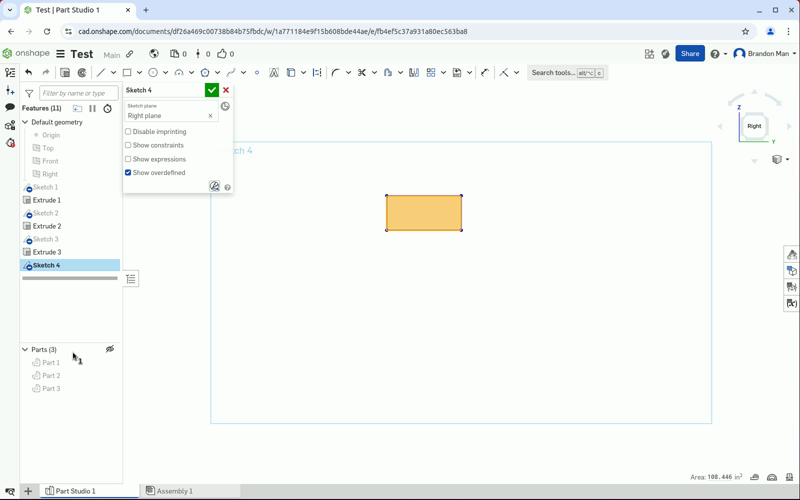
key(shift+y)
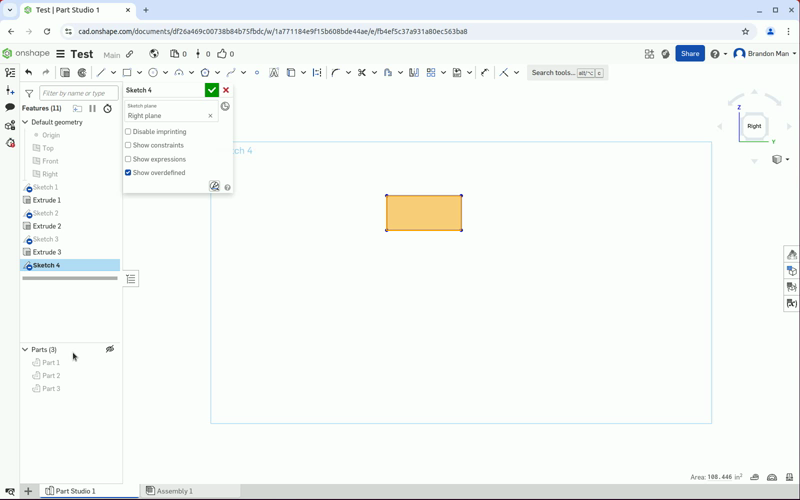
key(shift+e)
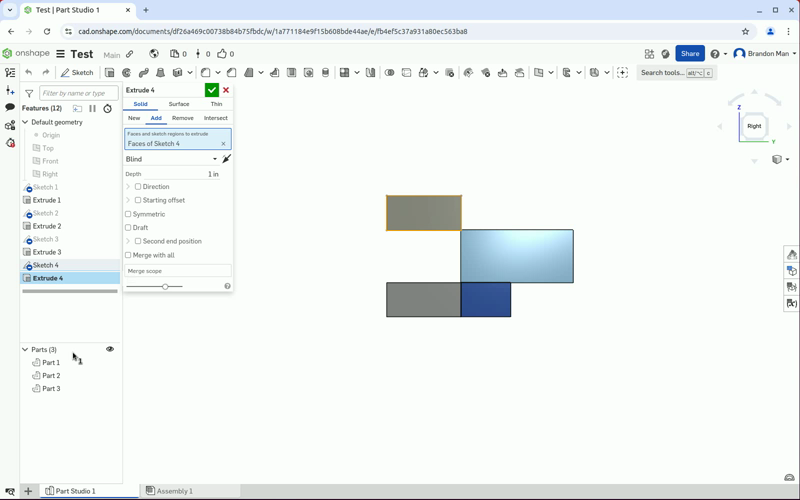
mouse_move(143, 106)
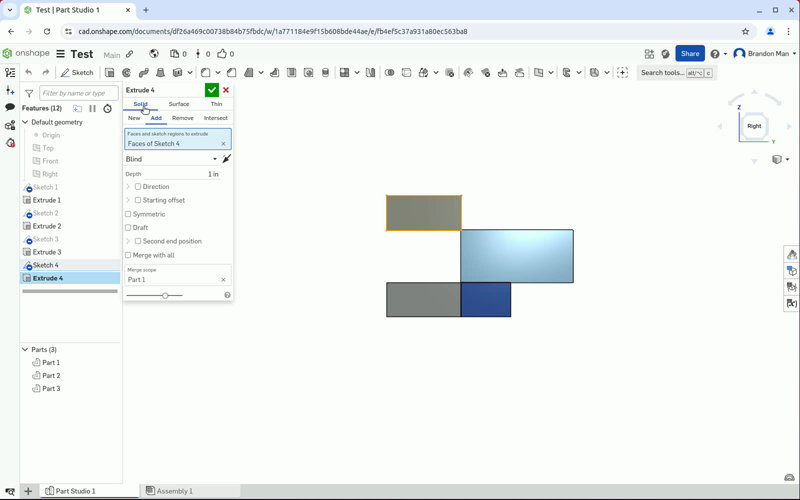
click(143, 106)
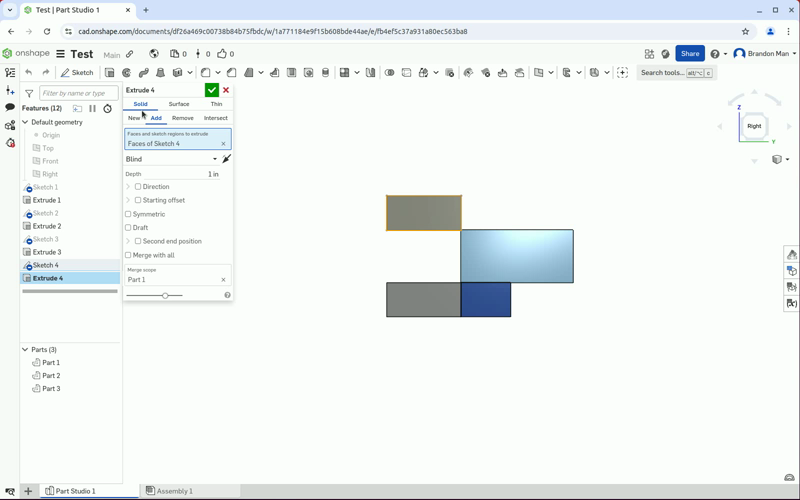
mouse_move(137, 120)
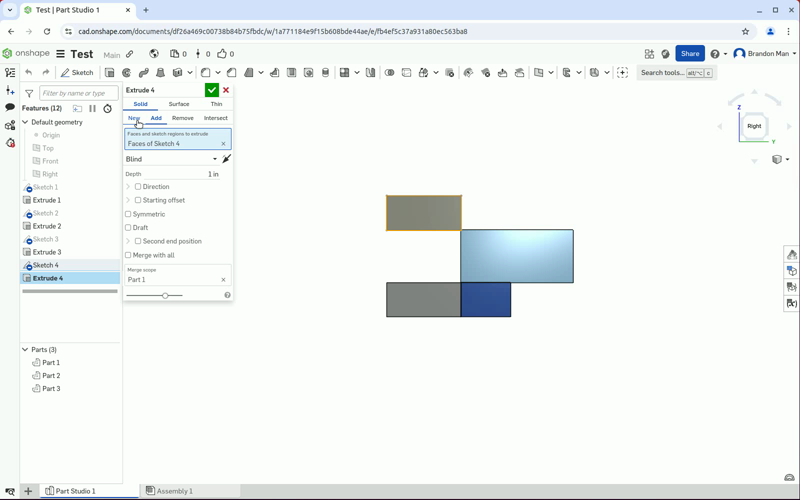
click(137, 120)
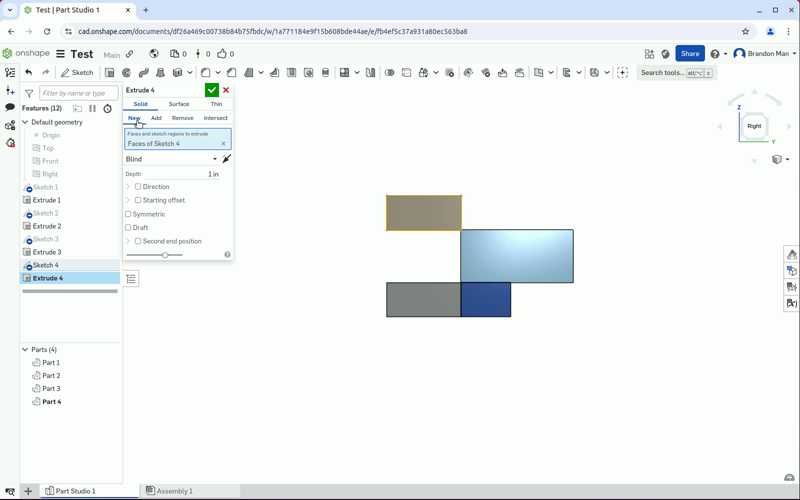
key(tab, 4)
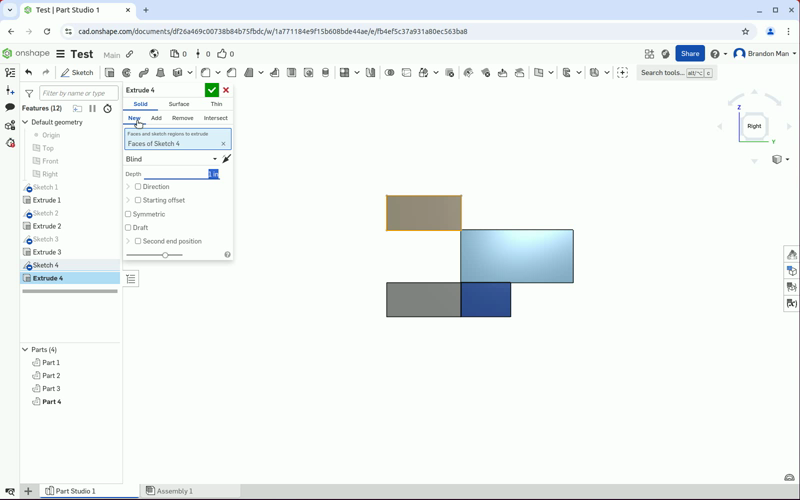
text(14.683)
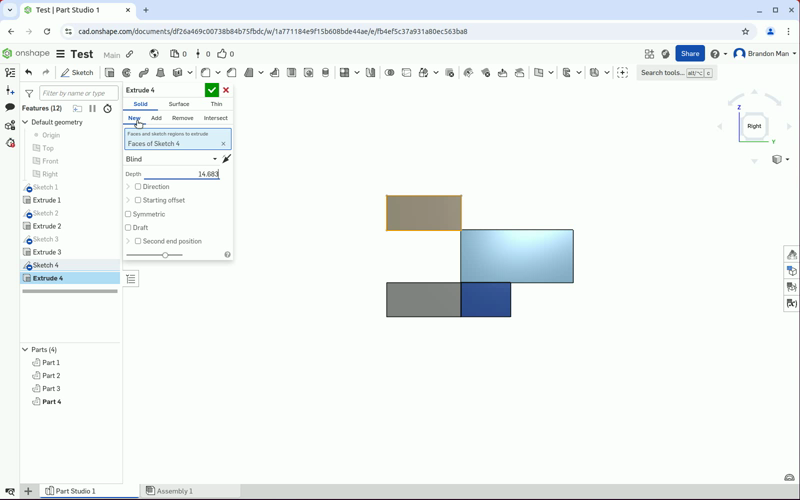
key(enter)
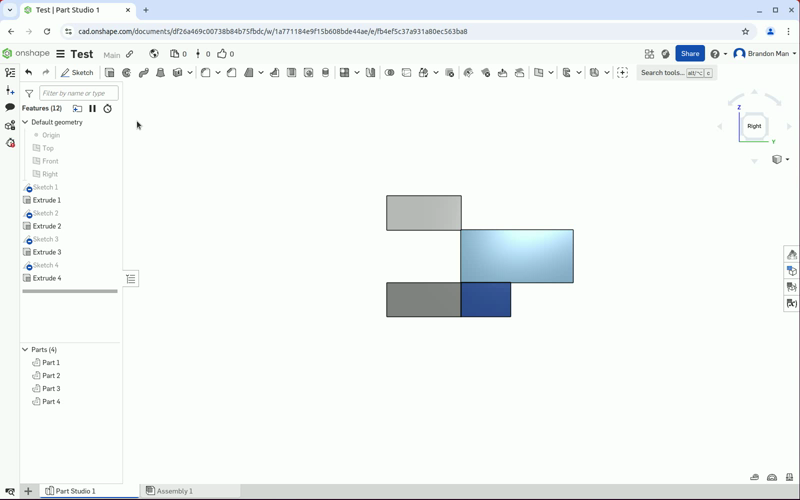
key(shift+h)
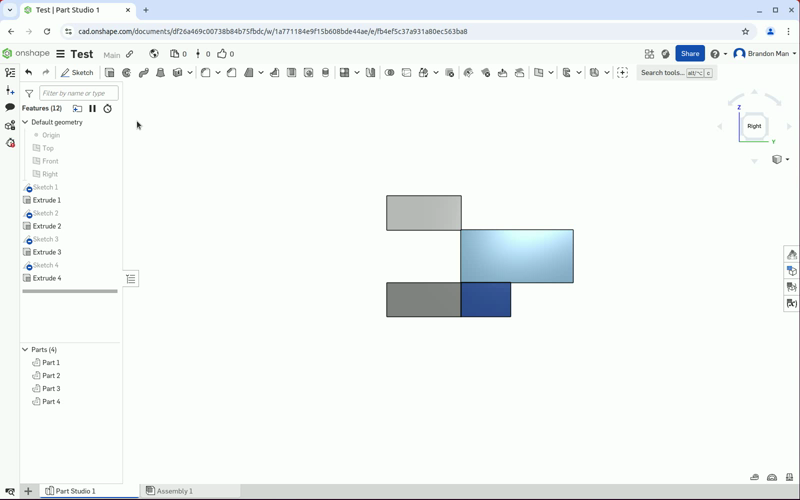
key(shift+h)
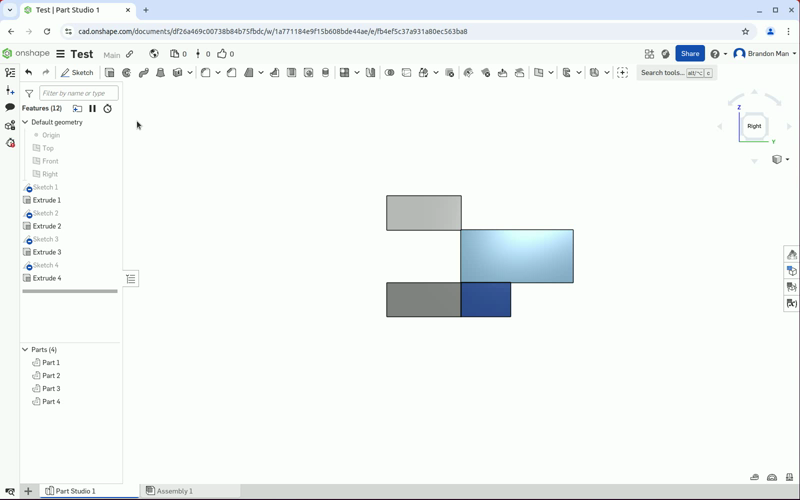
mouse_move(73, 189)
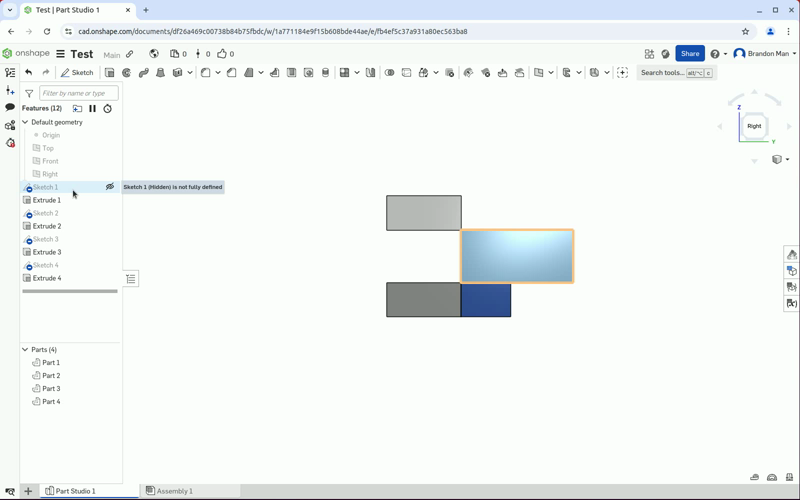
click(73, 189)
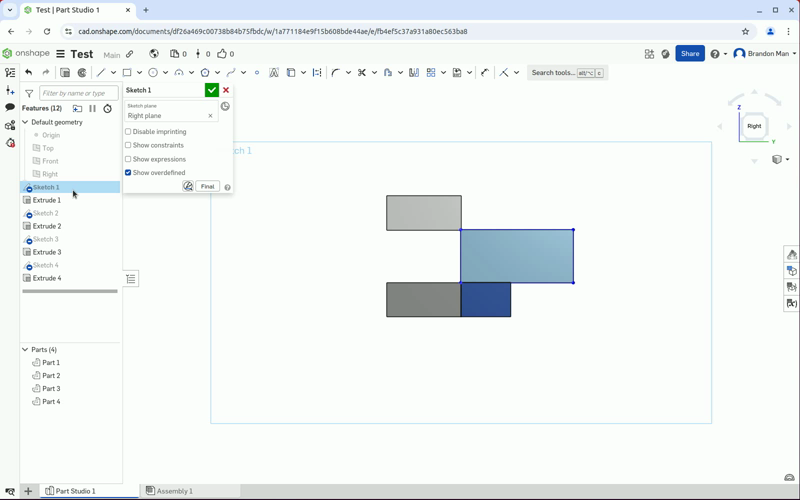
mouse_move(229, 92)
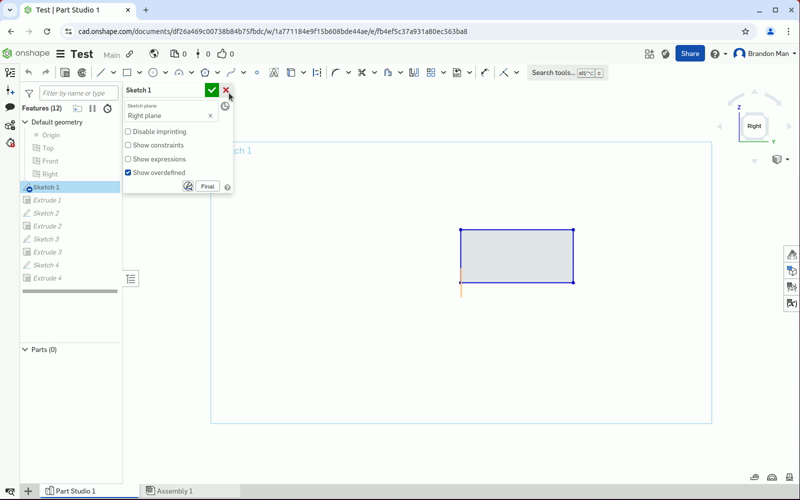
click(229, 92)
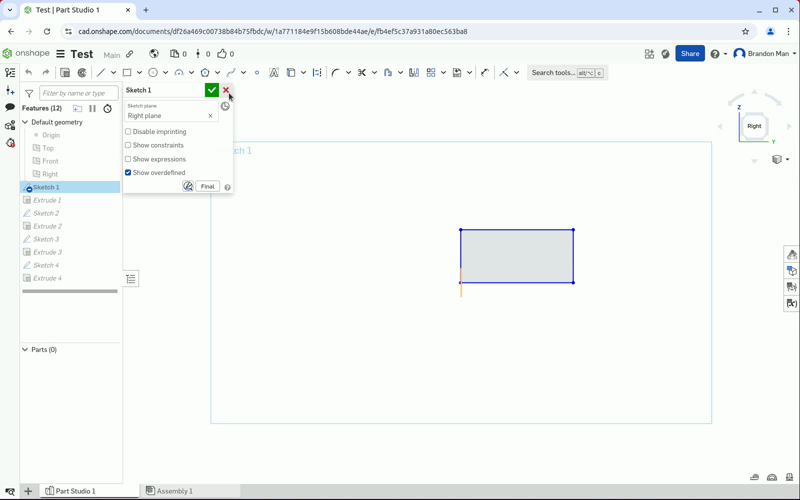
key(shift+s)
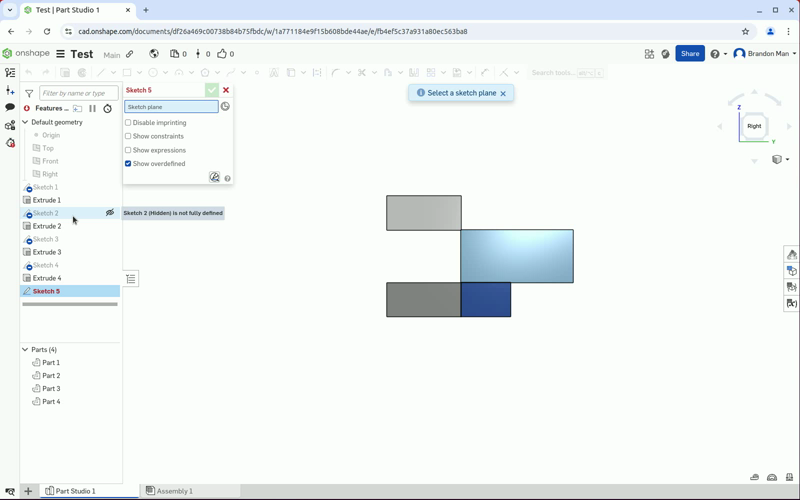
scroll(3)
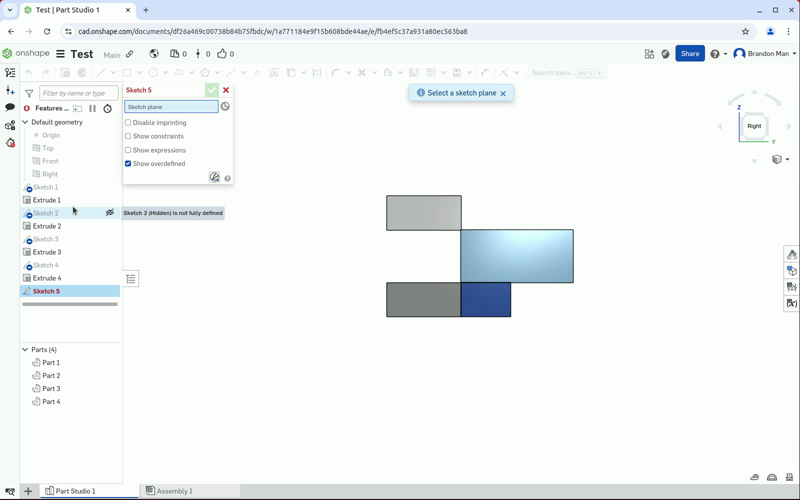
mouse_move(73, 176)
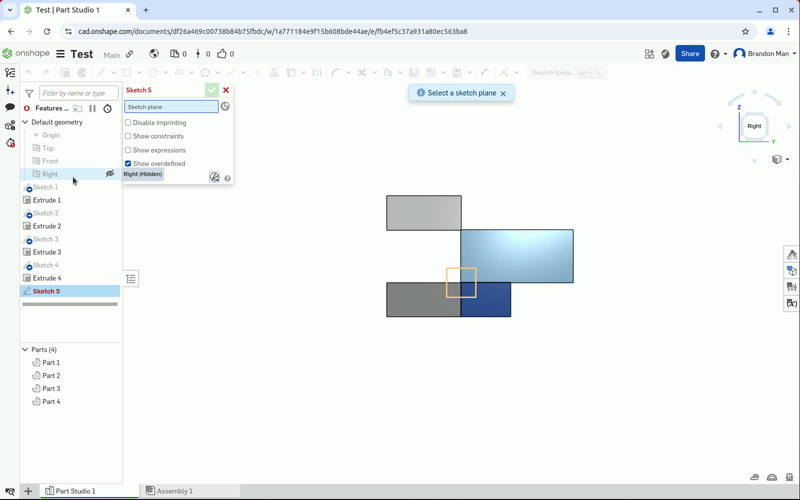
click(73, 176)
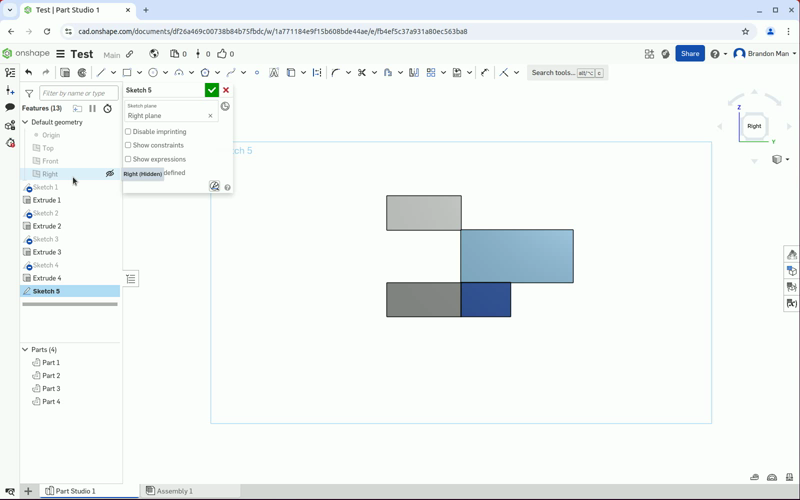
mouse_move(73, 352)
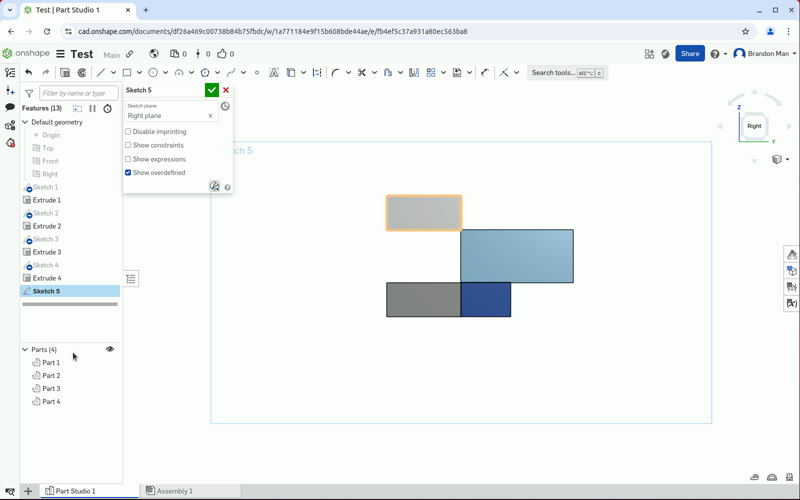
key(y)
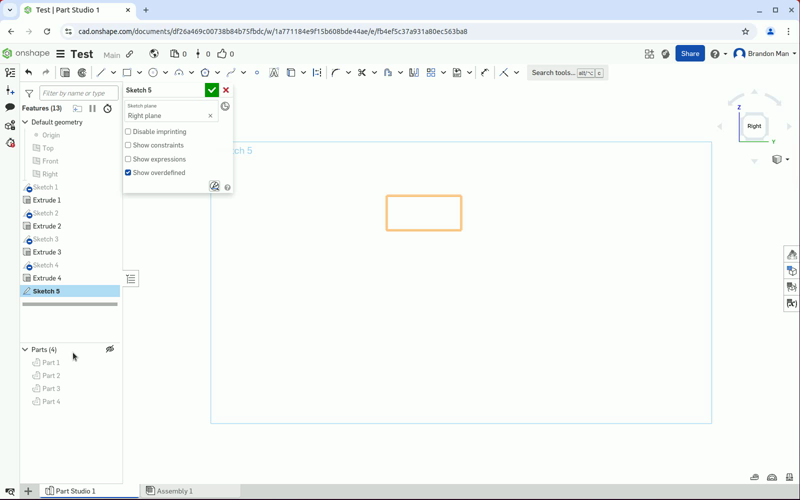
key(l)
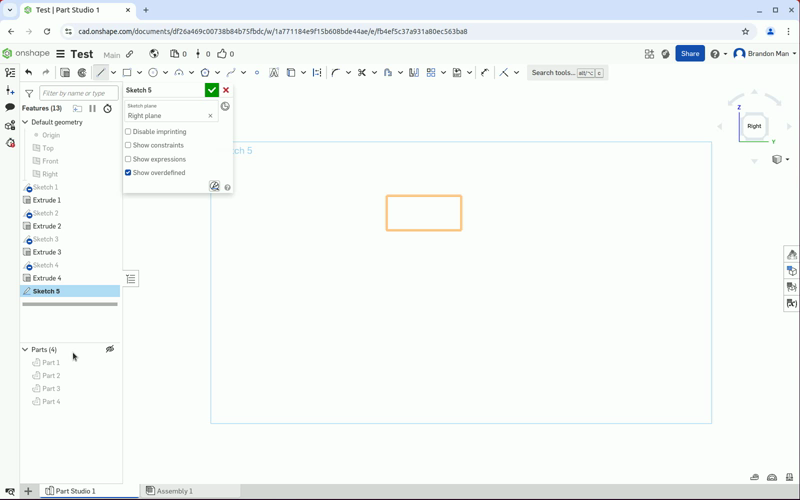
key_down(shift)
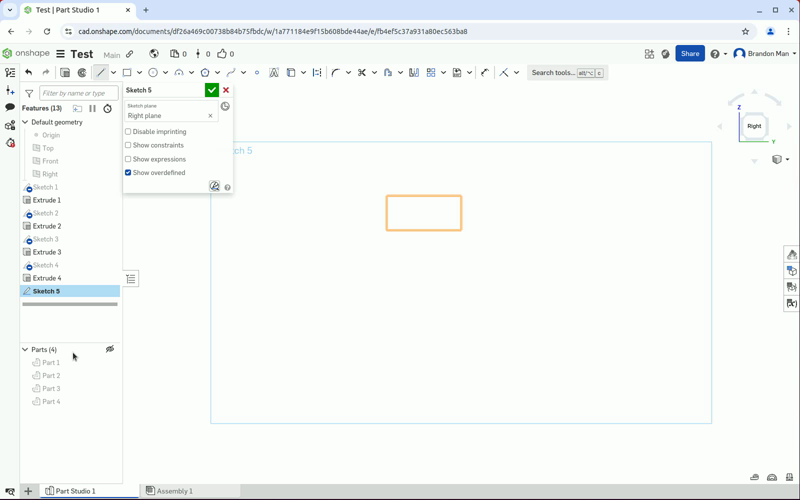
mouse_move(460, 230)
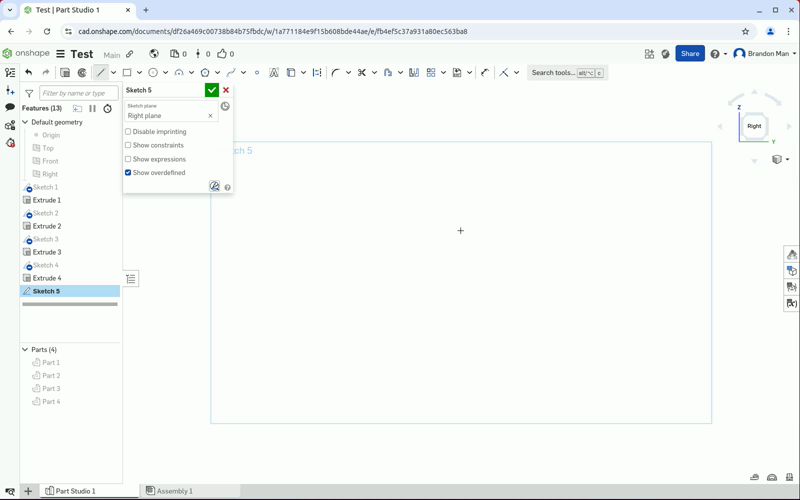
click(460, 230)
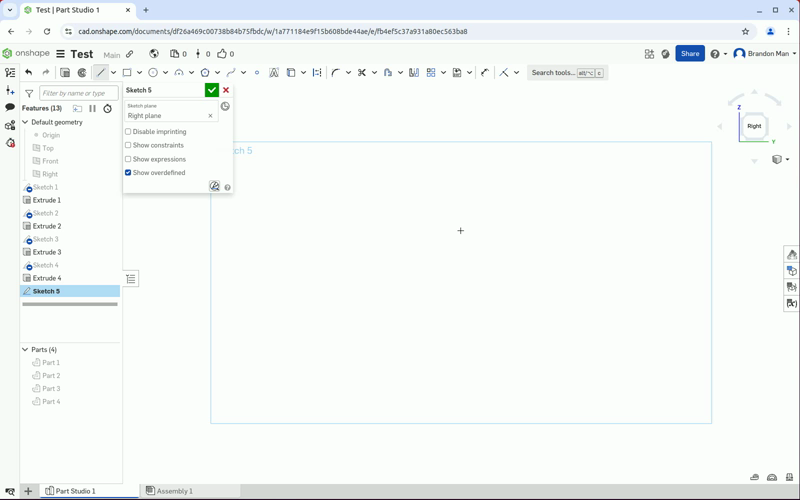
key_up(shift)
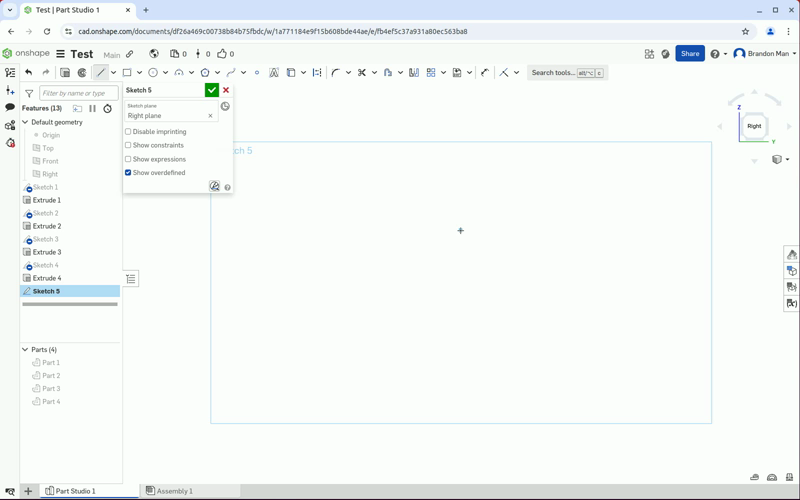
key_down(shift)
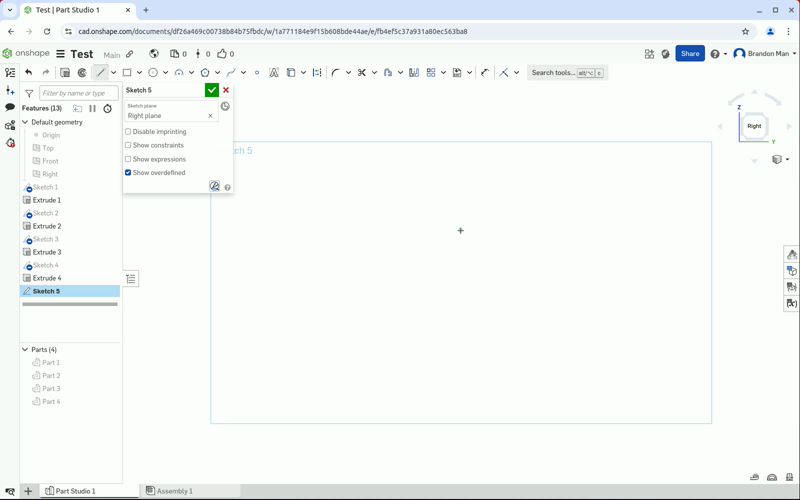
mouse_move(490, 230)
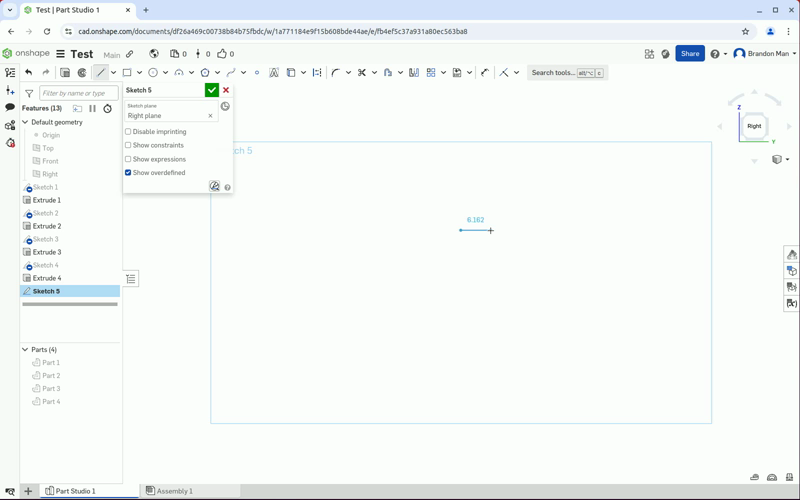
mouse_move(510, 230)
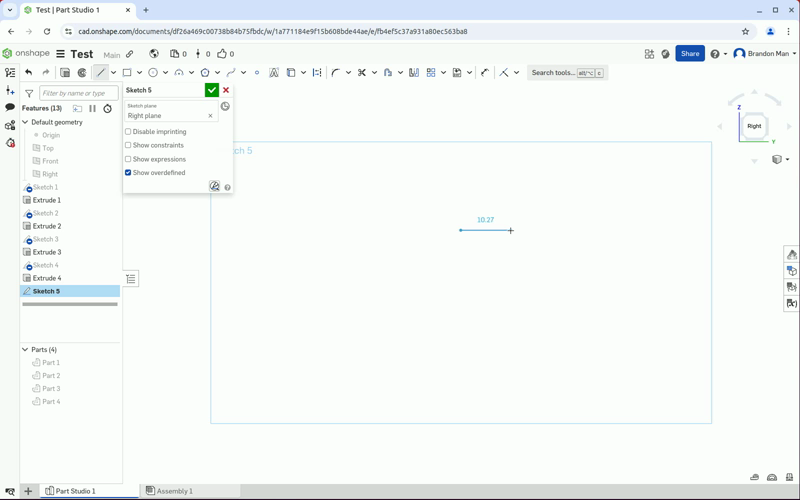
click(510, 230)
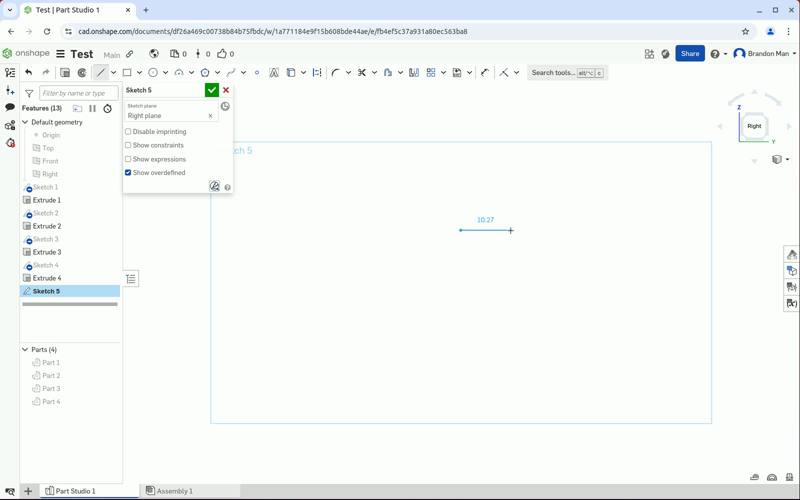
key_up(shift)
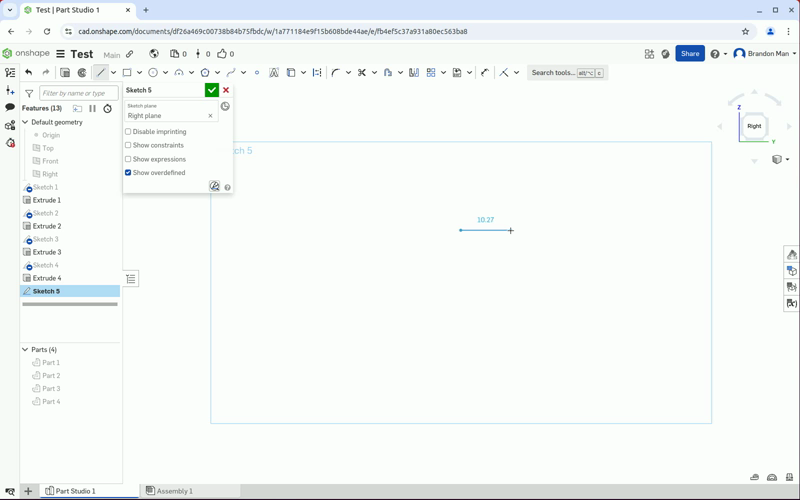
key_down(shift)
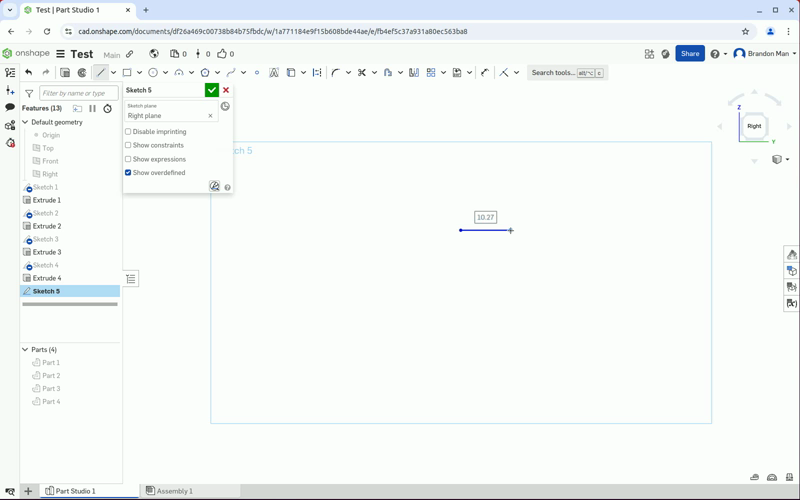
mouse_move(540, 230)
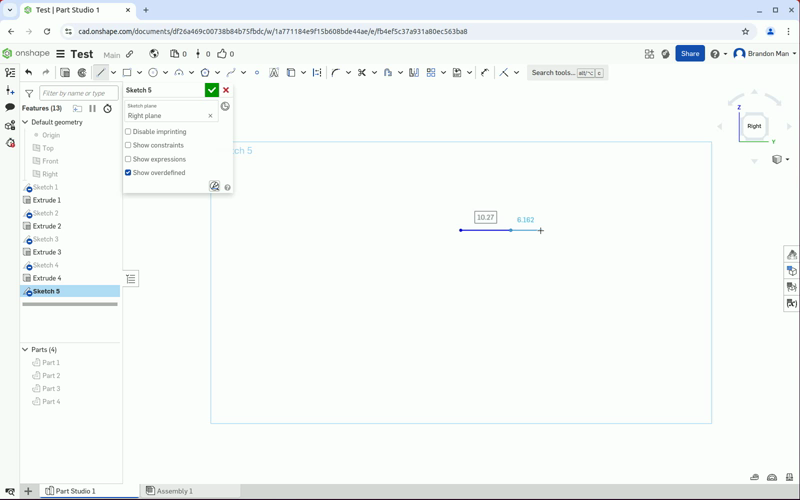
mouse_move(510, 195)
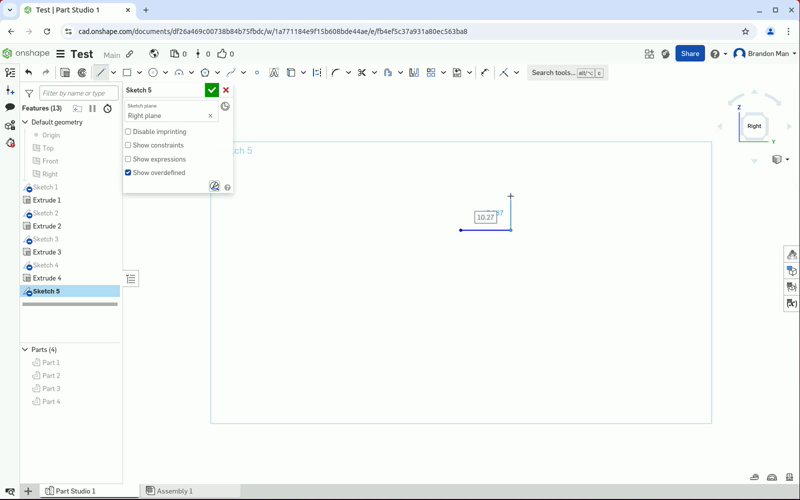
click(510, 195)
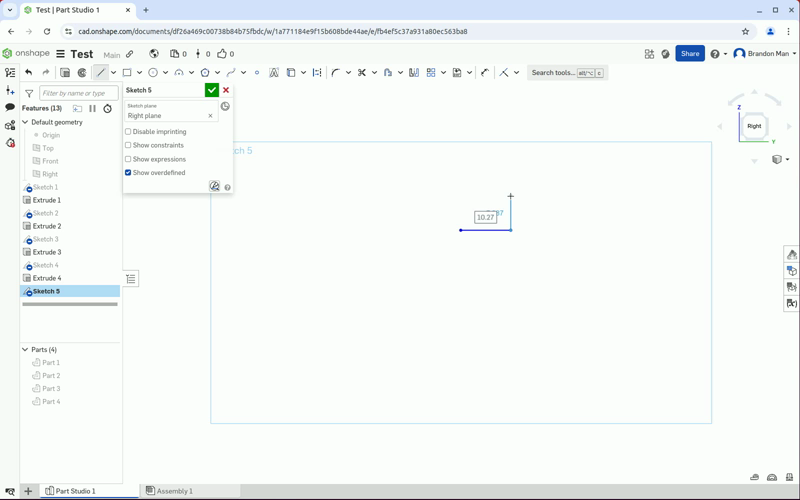
key_up(shift)
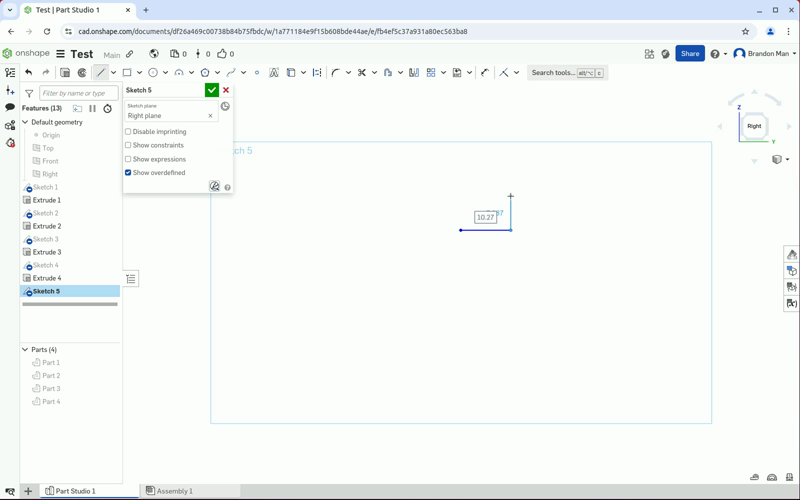
key_down(shift)
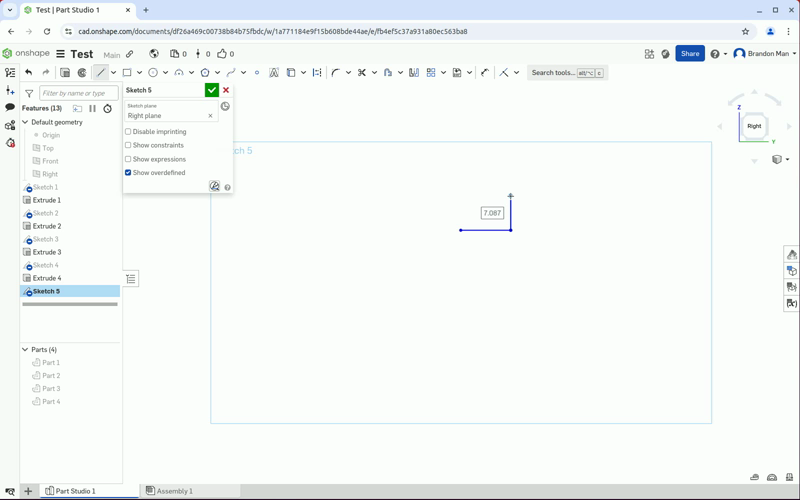
mouse_move(540, 195)
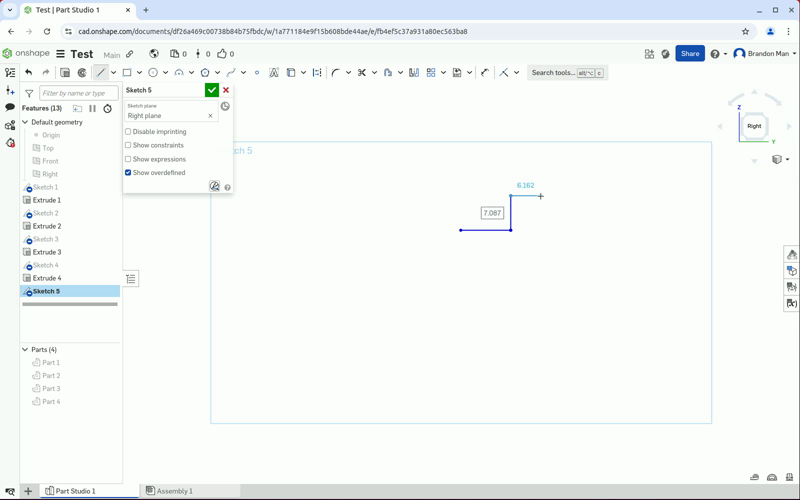
mouse_move(460, 195)
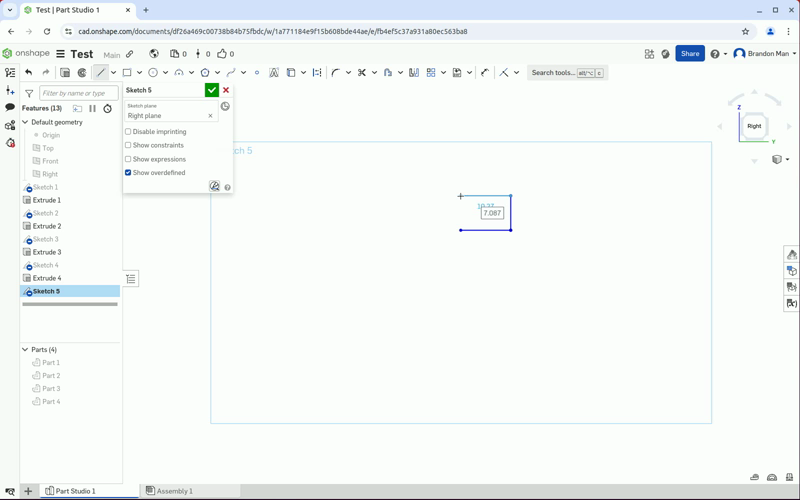
click(460, 195)
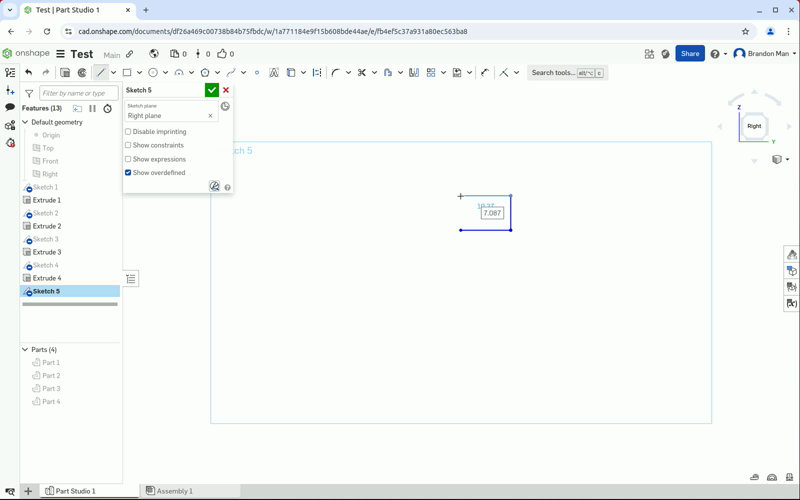
key_up(shift)
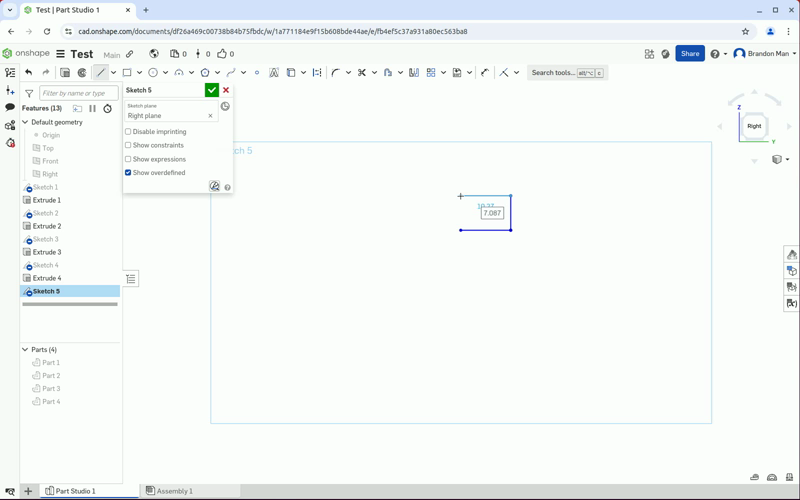
mouse_move(490, 195)
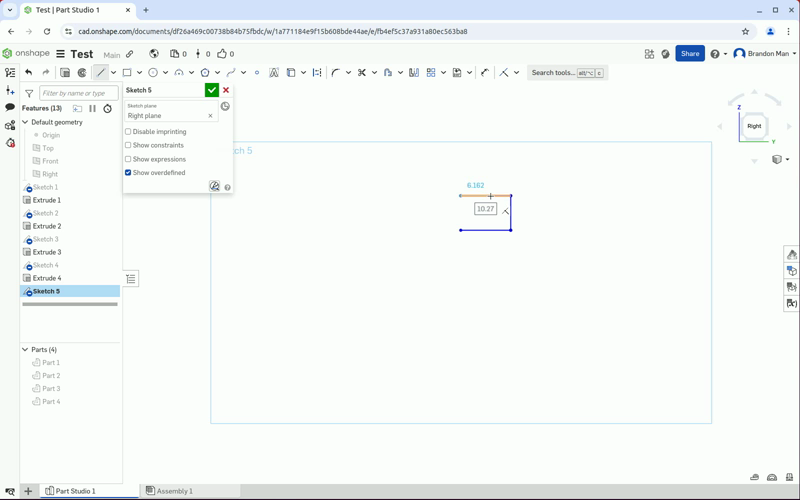
key_down(shift)
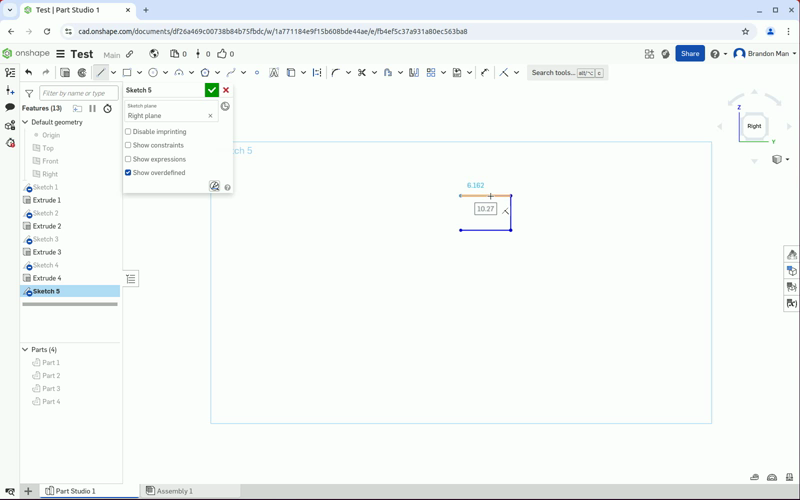
mouse_move(460, 230)
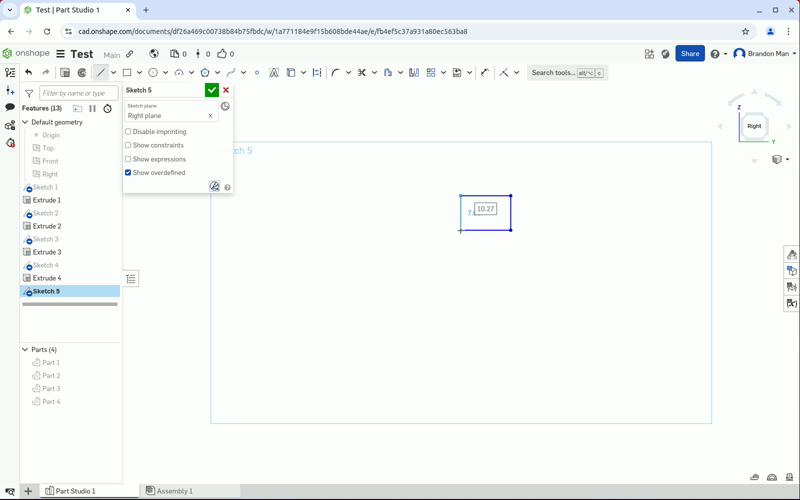
key_up(shift)
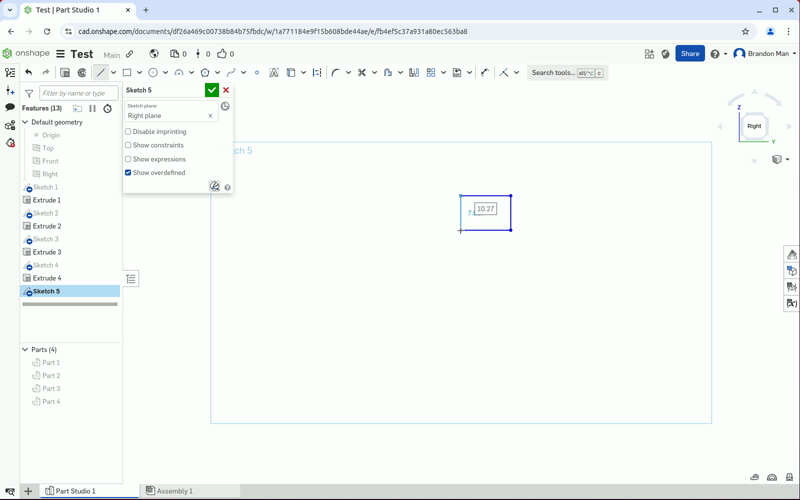
click(460, 230)
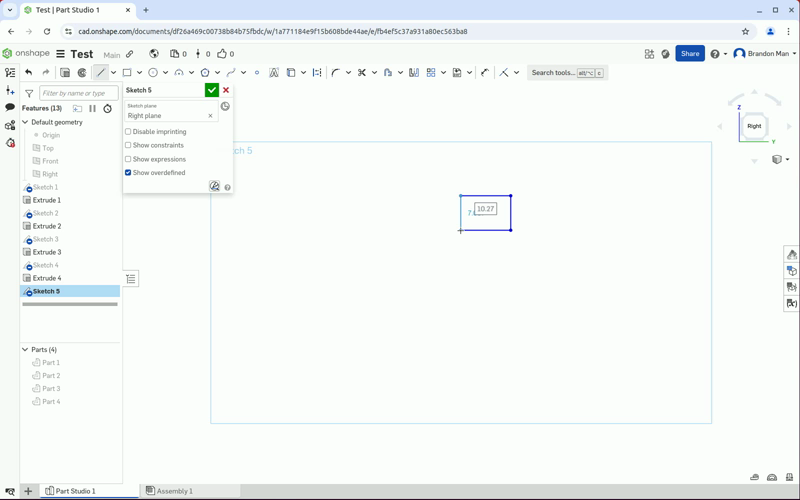
key(esc)
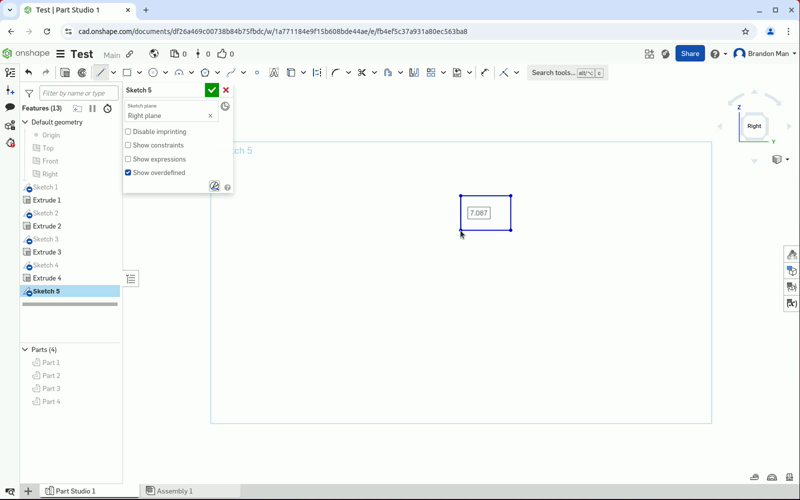
mouse_move(480, 211)
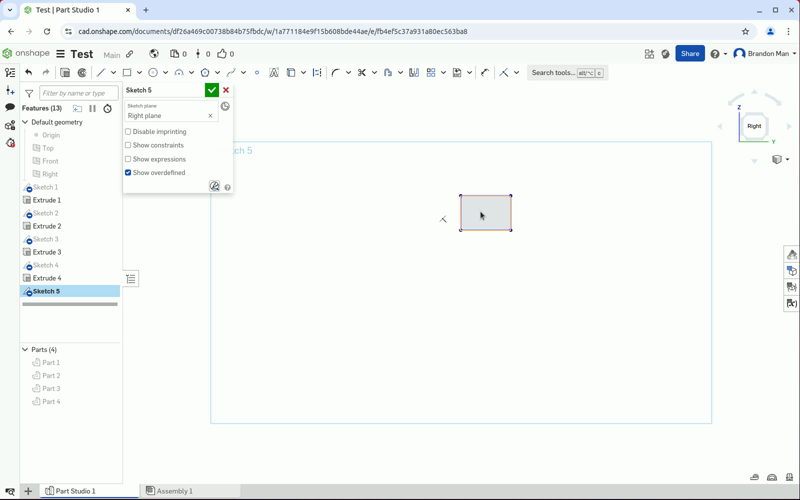
scroll(6)
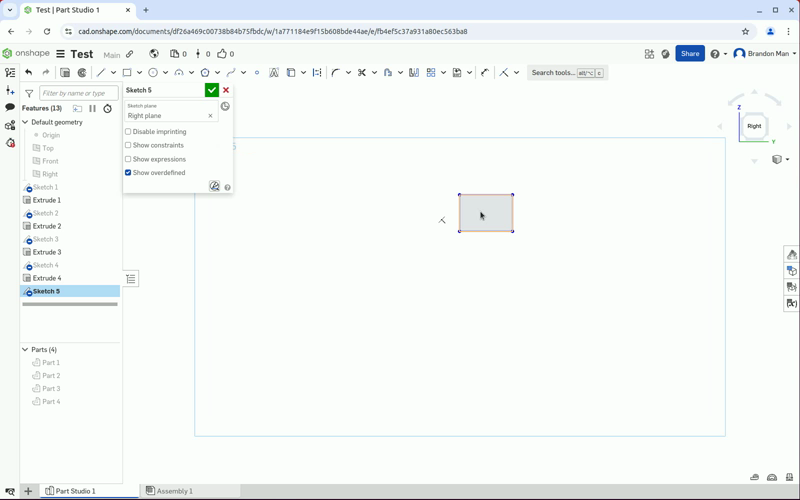
scroll(6)
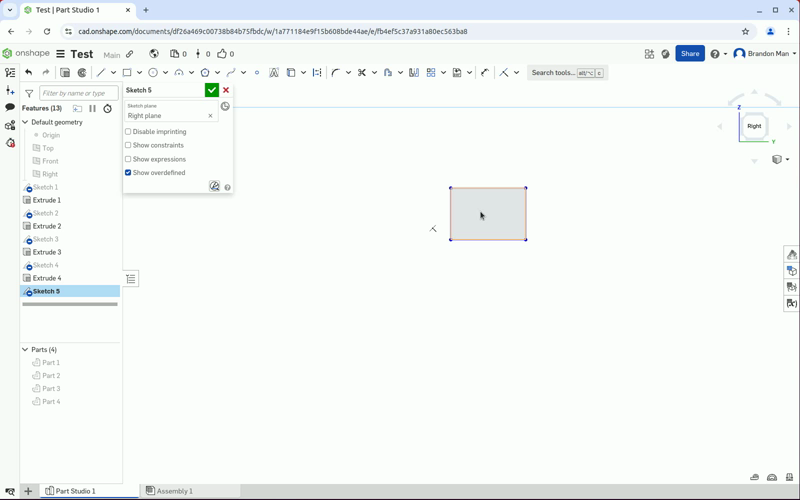
scroll(6)
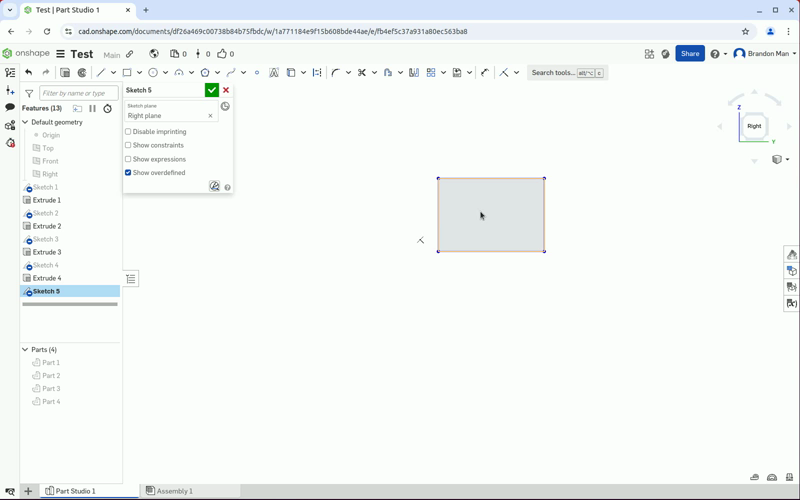
scroll(6)
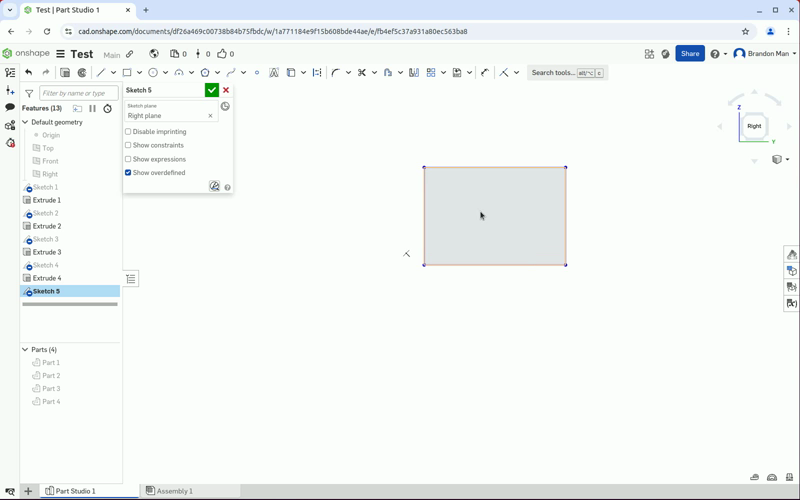
scroll(6)
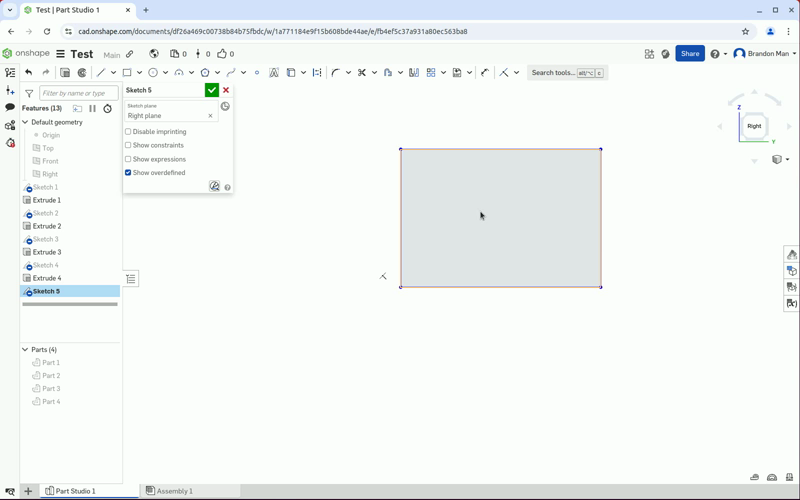
scroll(6)
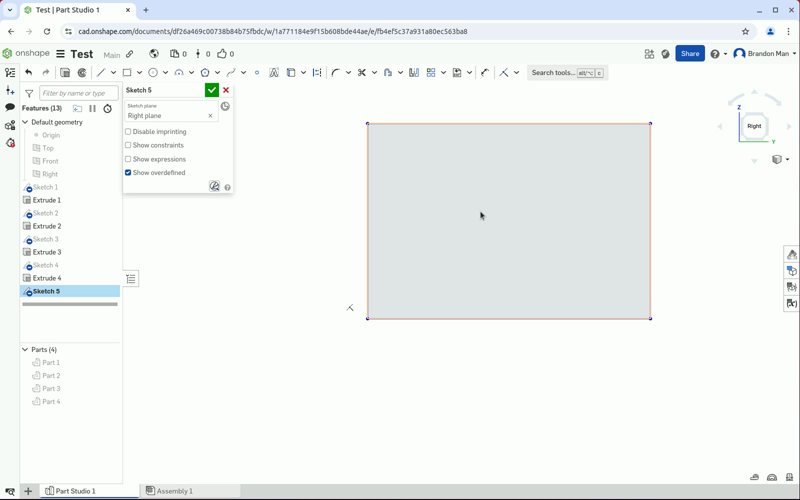
scroll(6)
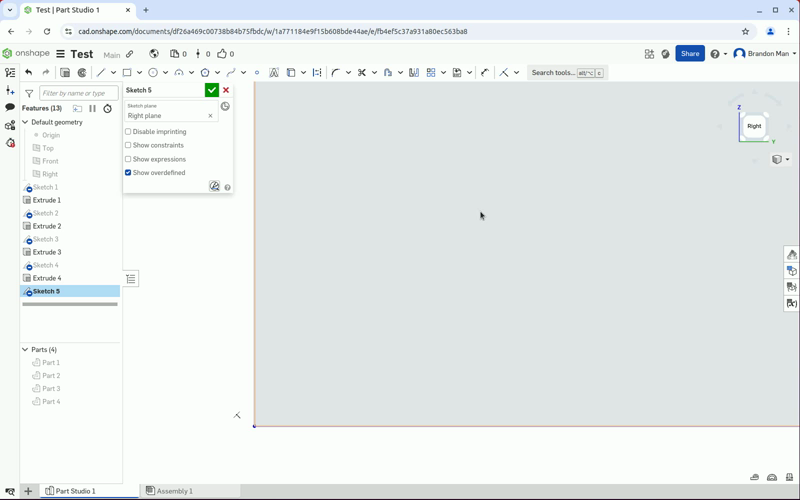
click(480, 211)
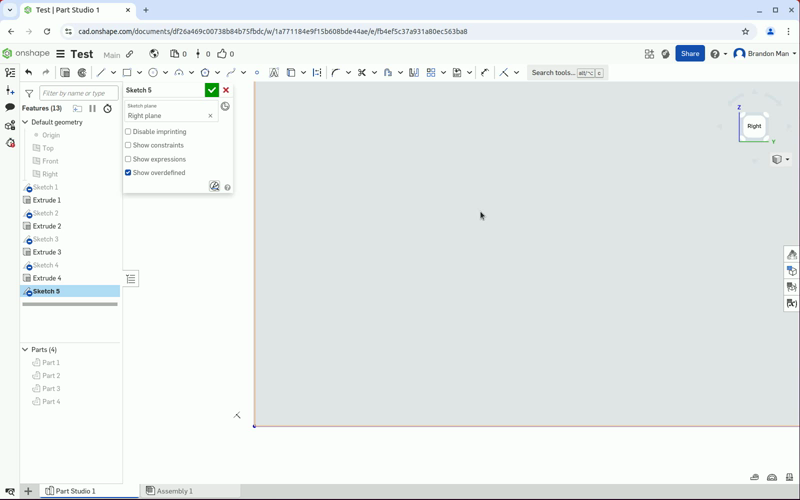
scroll(-6)
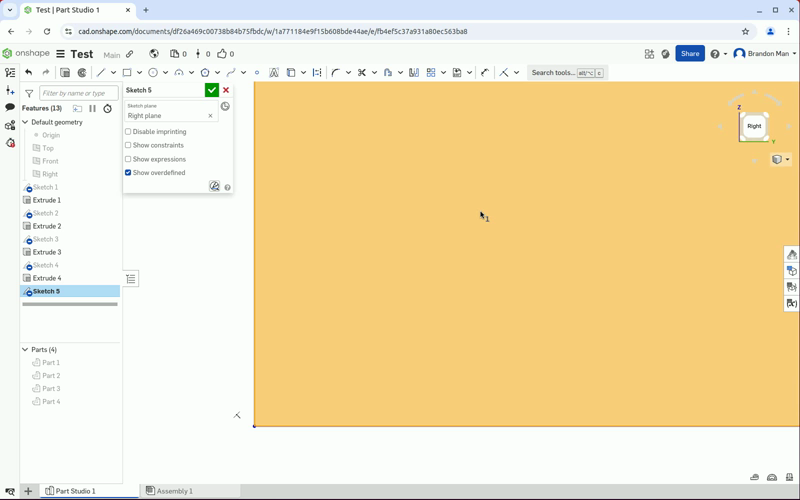
scroll(-6)
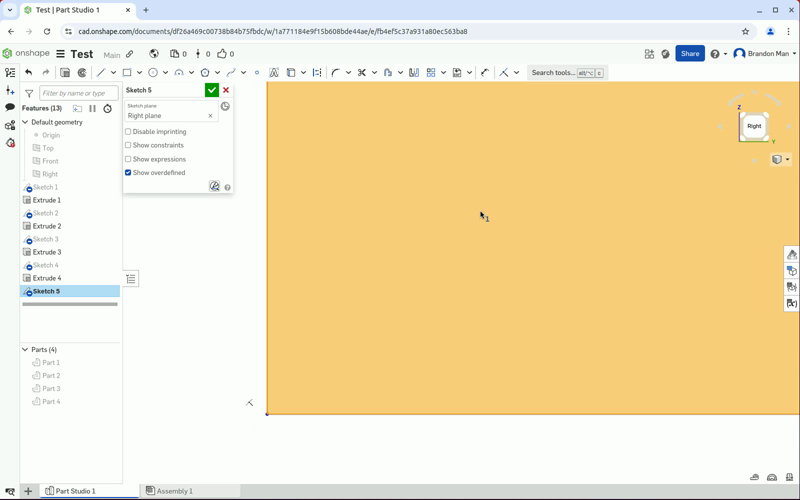
scroll(-6)
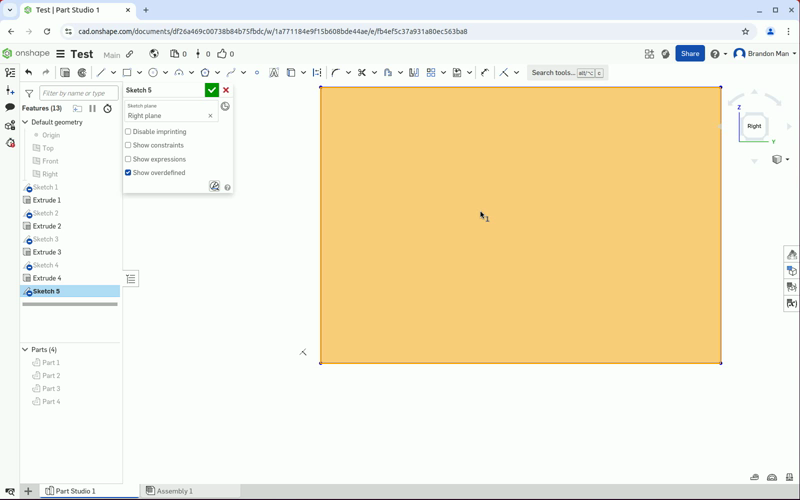
scroll(-6)
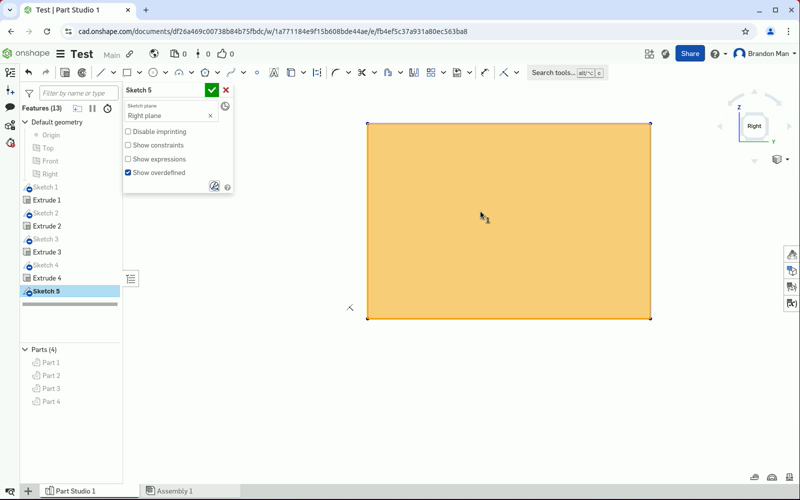
scroll(-6)
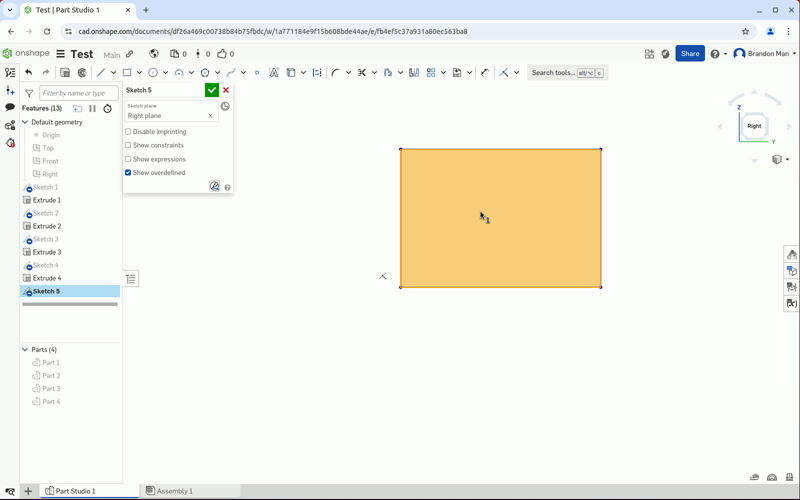
scroll(-6)
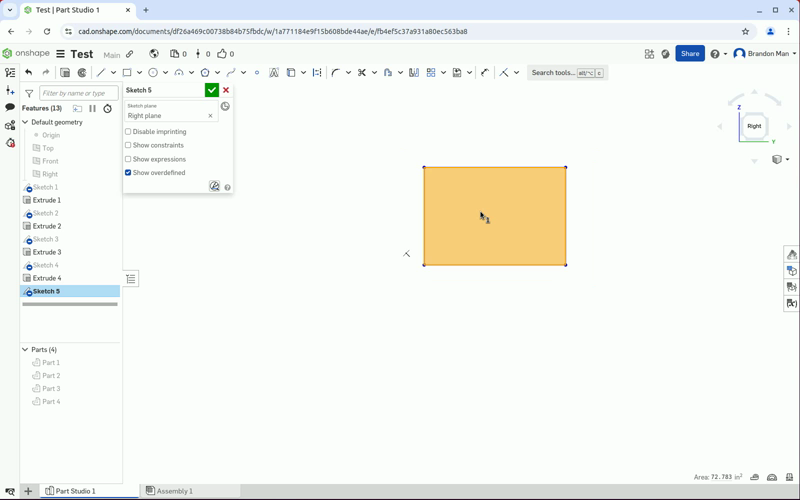
scroll(-6)
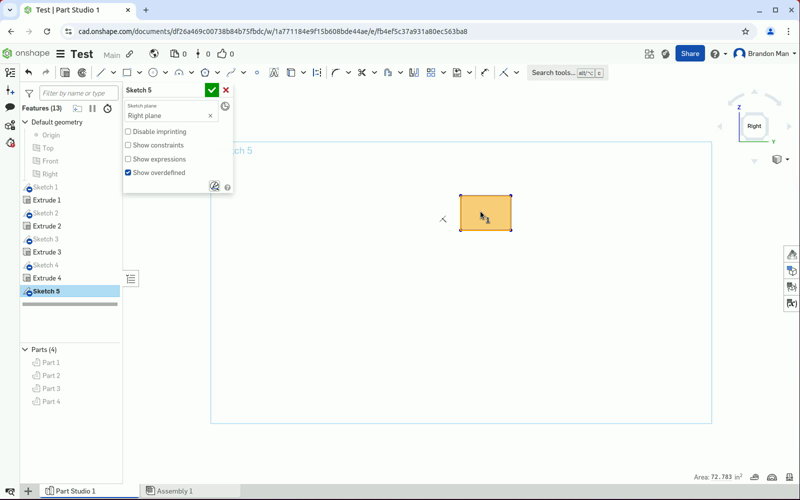
mouse_move(73, 352)
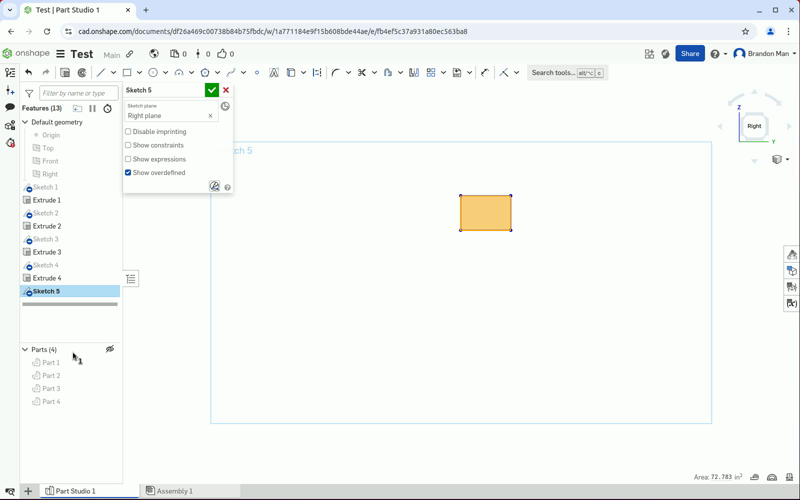
key(shift+y)
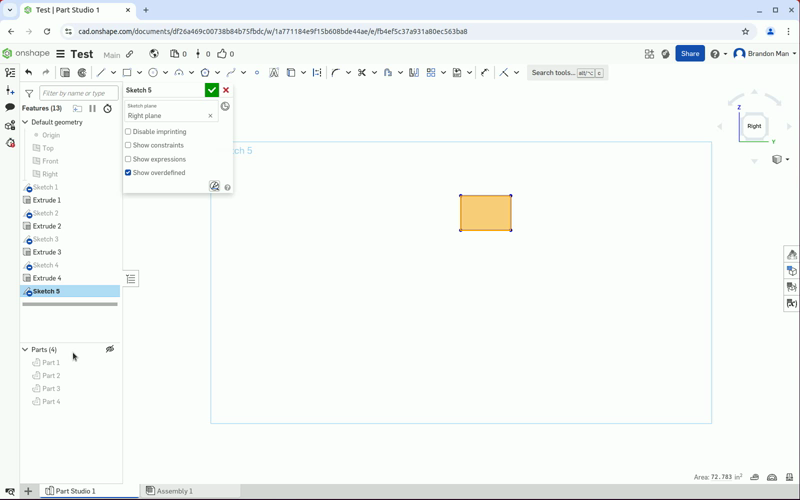
key(shift+e)
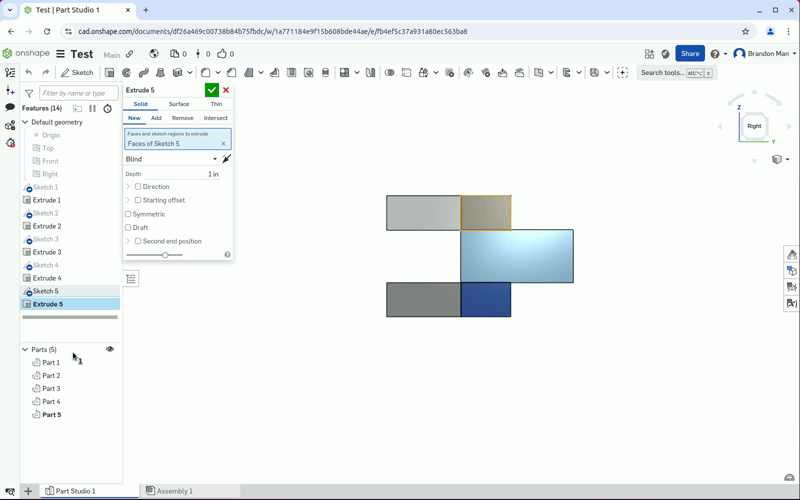
mouse_move(143, 106)
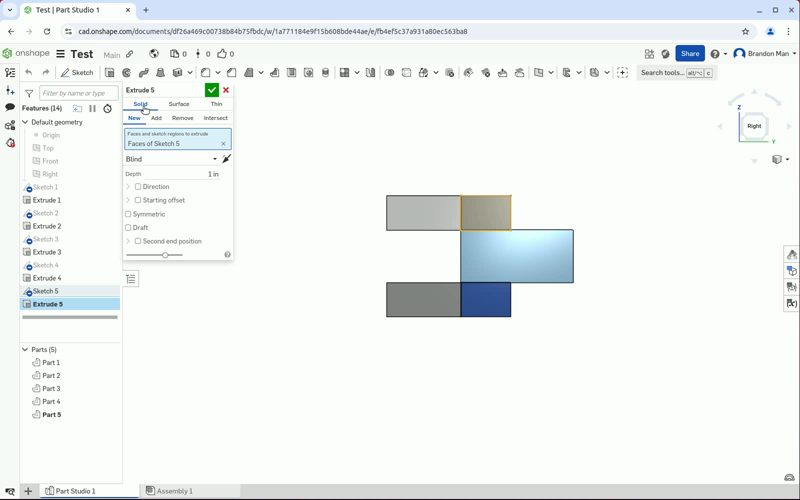
click(143, 106)
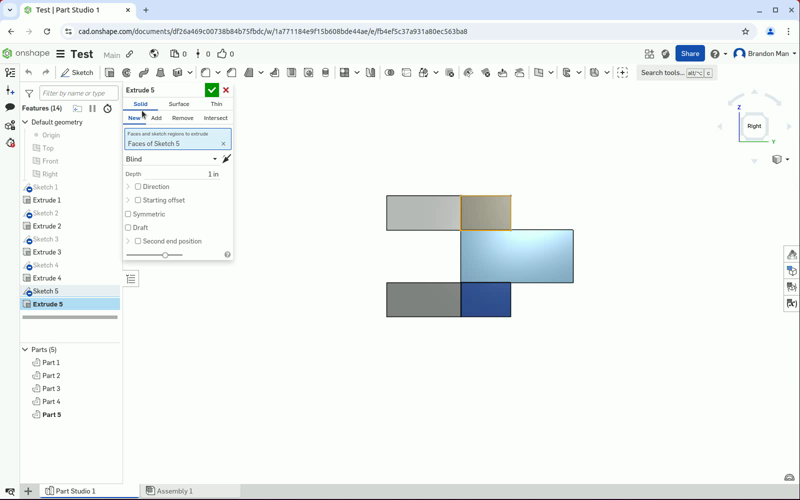
mouse_move(137, 120)
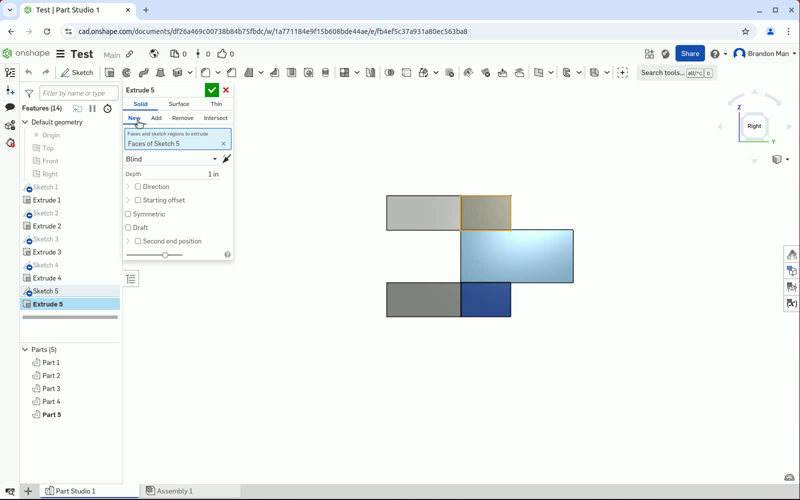
click(137, 120)
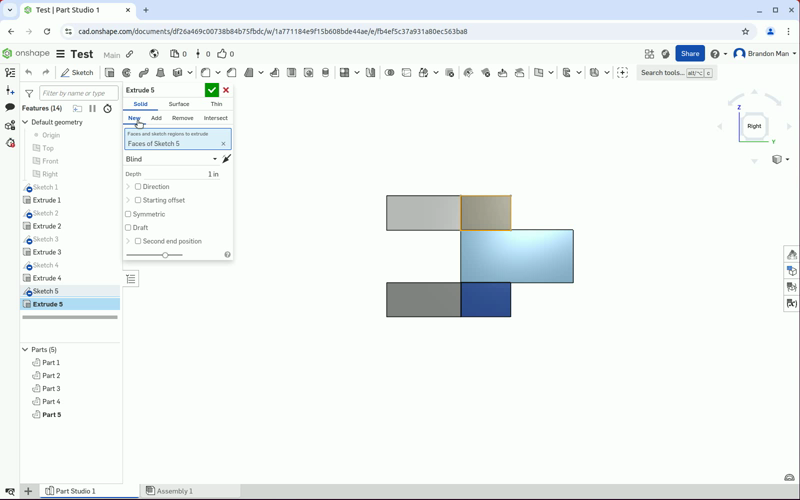
key(tab, 4)
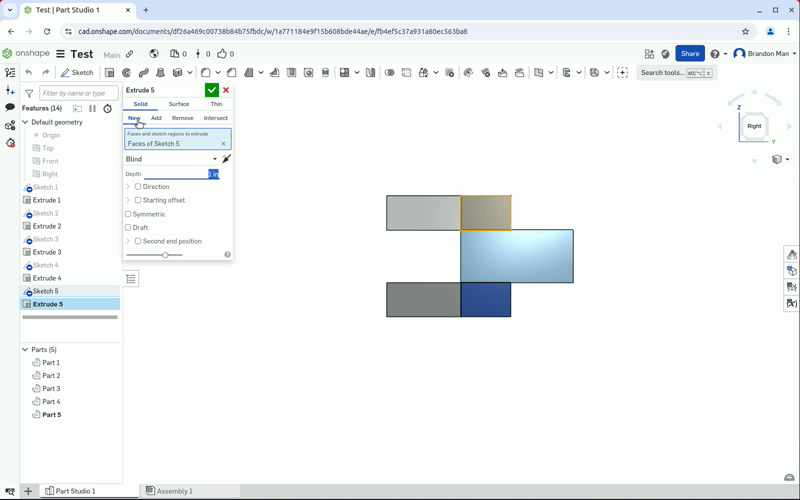
text(14.683)
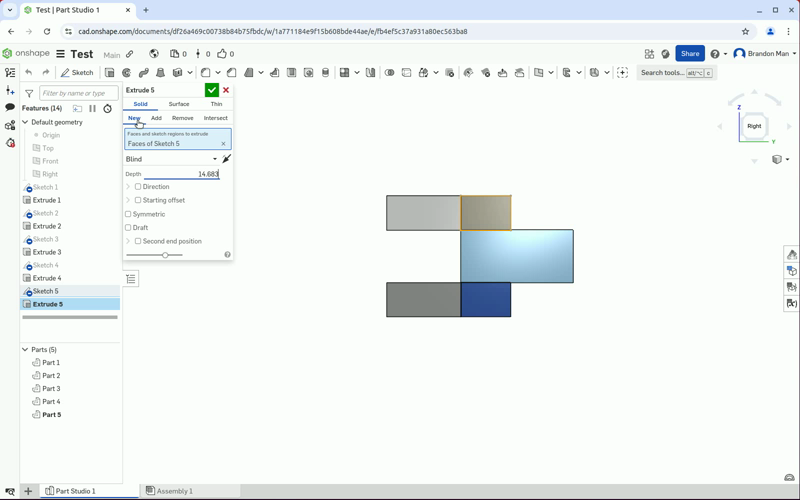
key(enter)
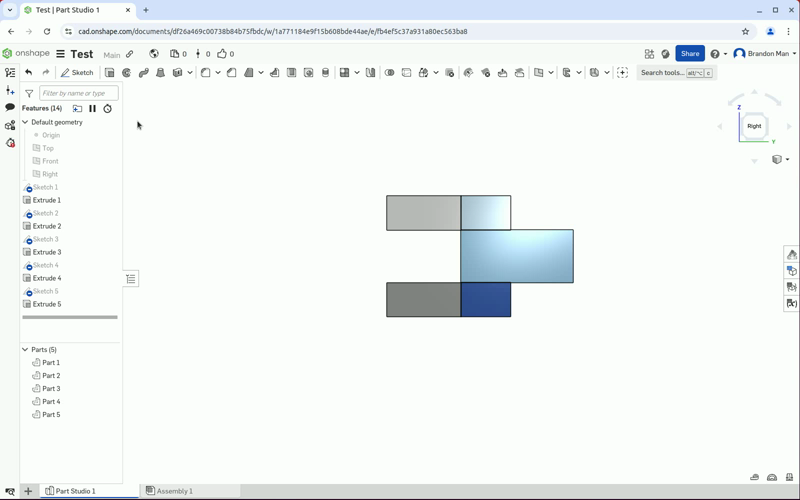
key(shift+h)
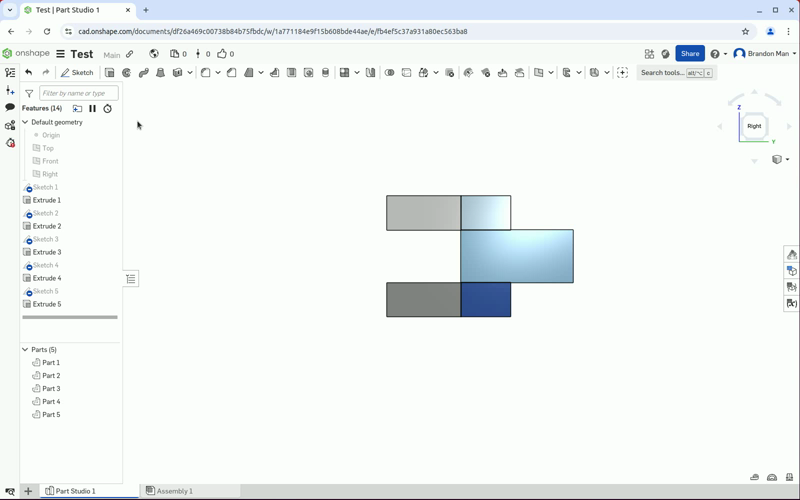
key(shift+h)
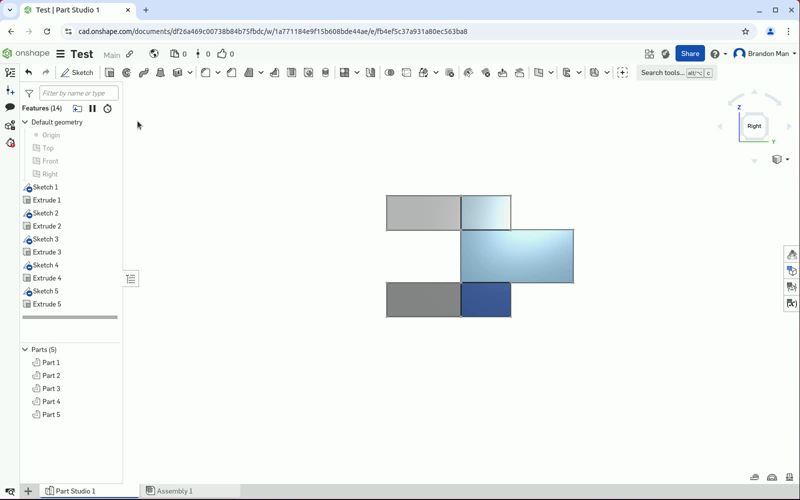
key(shift+7)
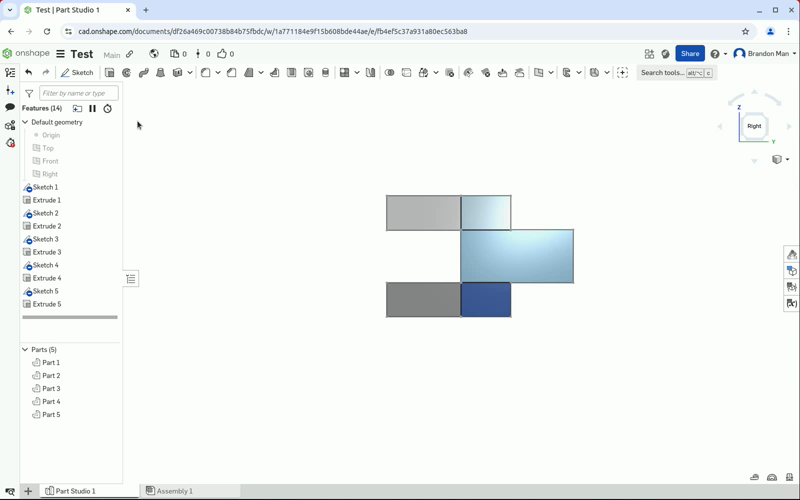
key(right, 2)
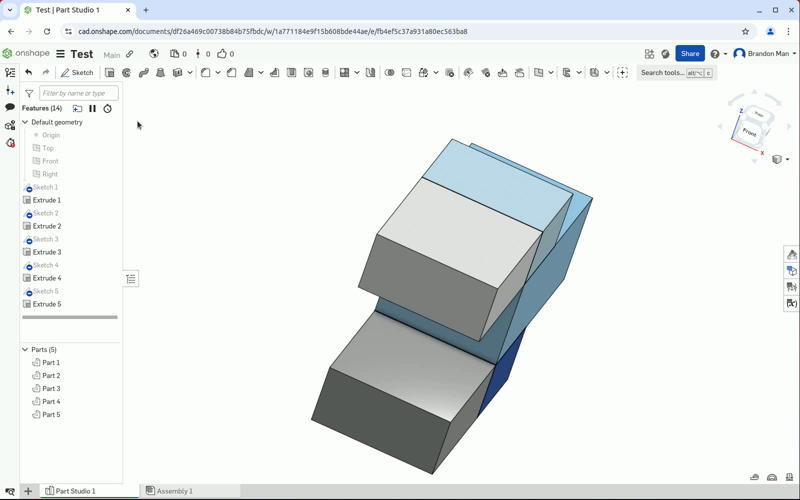
key(down, 2)
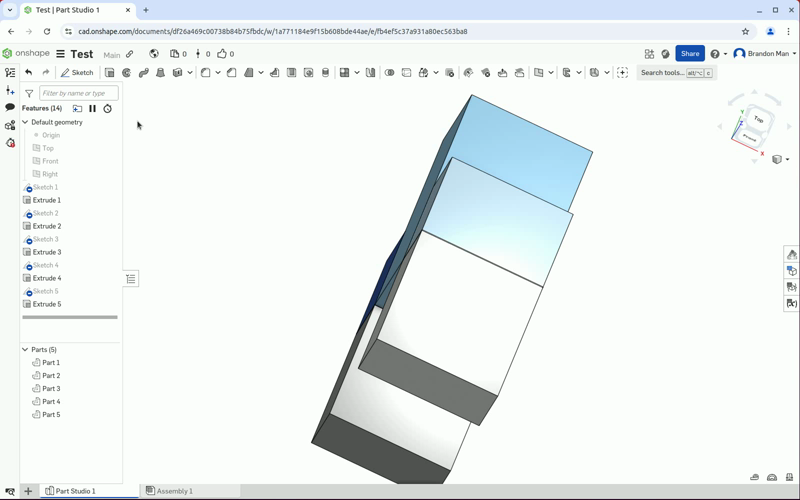
key(up, 2)
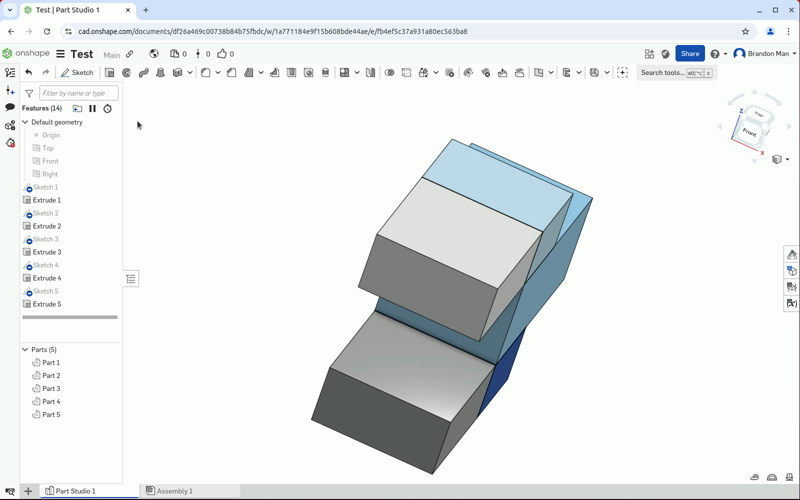
key(left, 2)
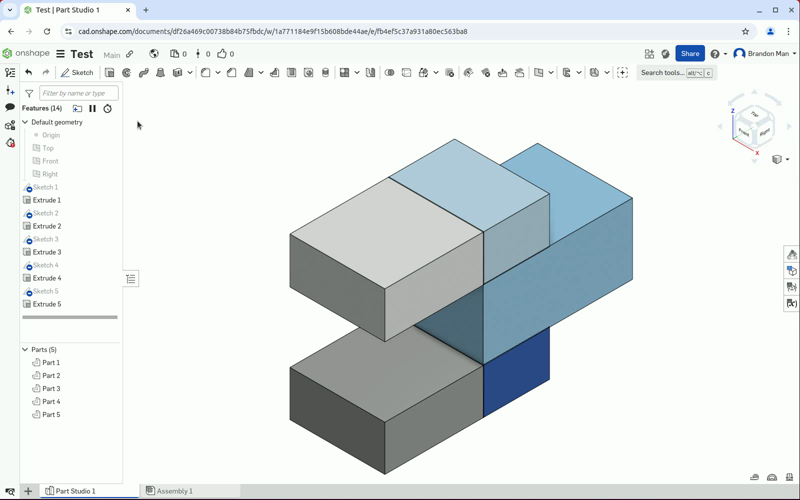
mouse_move(73, 189)
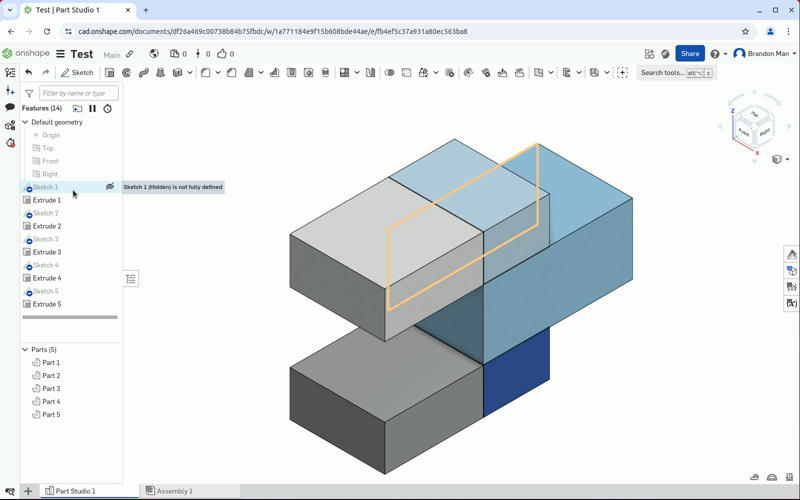
click(73, 189)